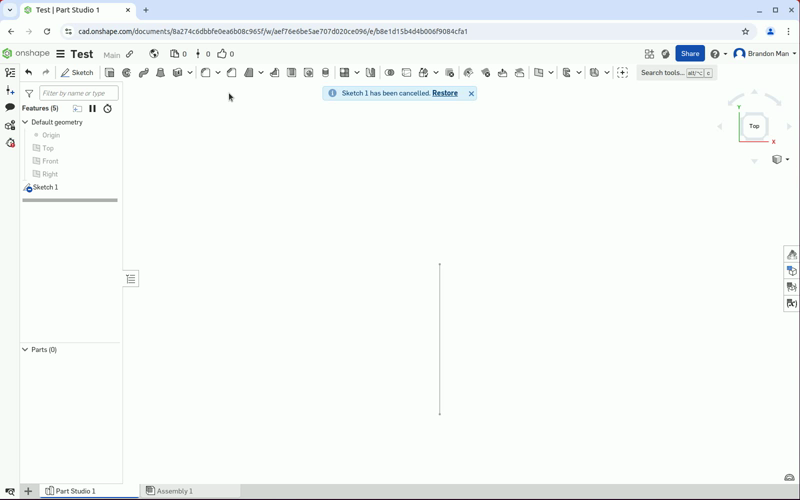
key(shift+h)
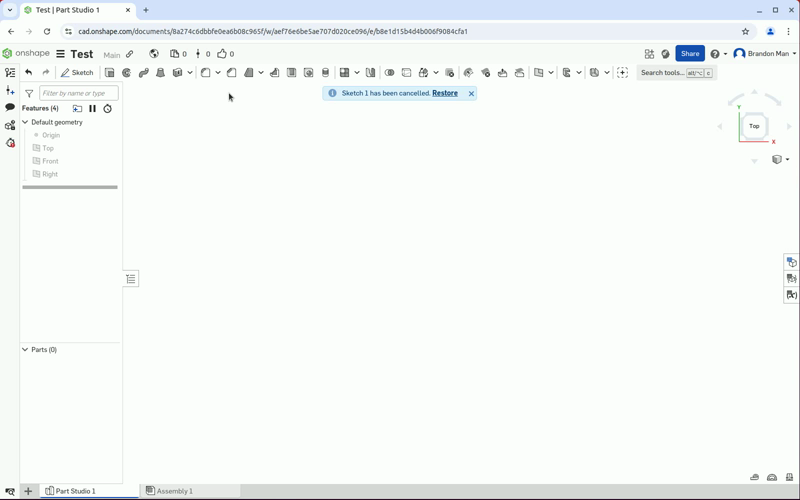
mouse_move(73, 352)
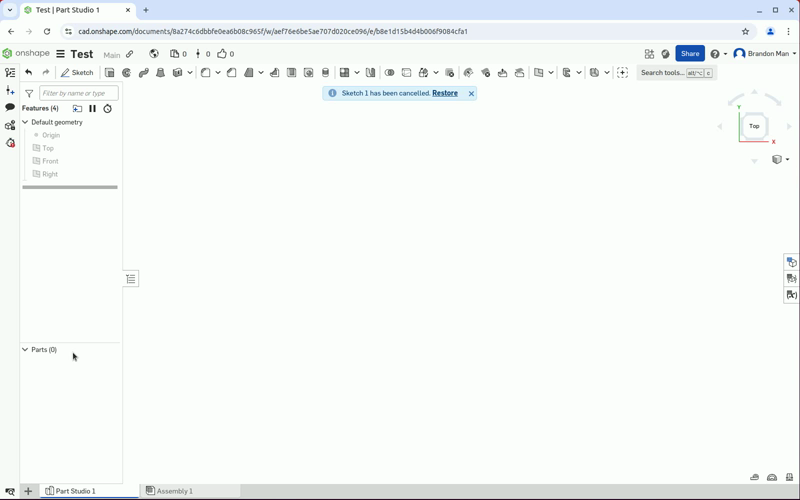
key(y)
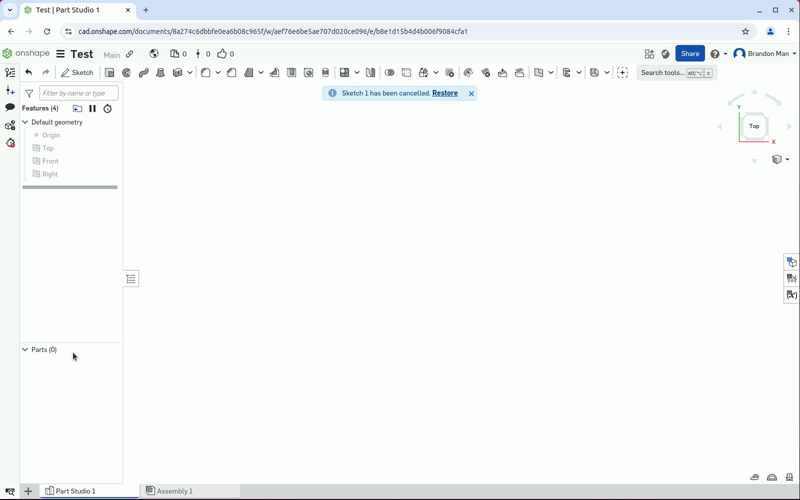
key(shift+p)
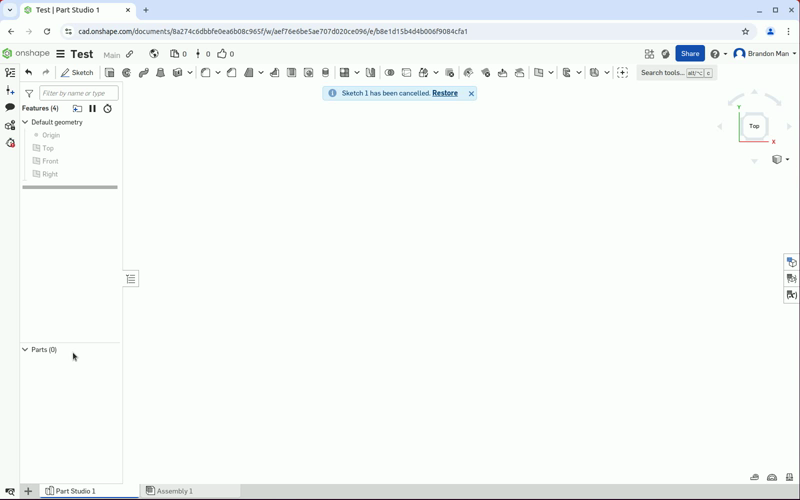
key(space)
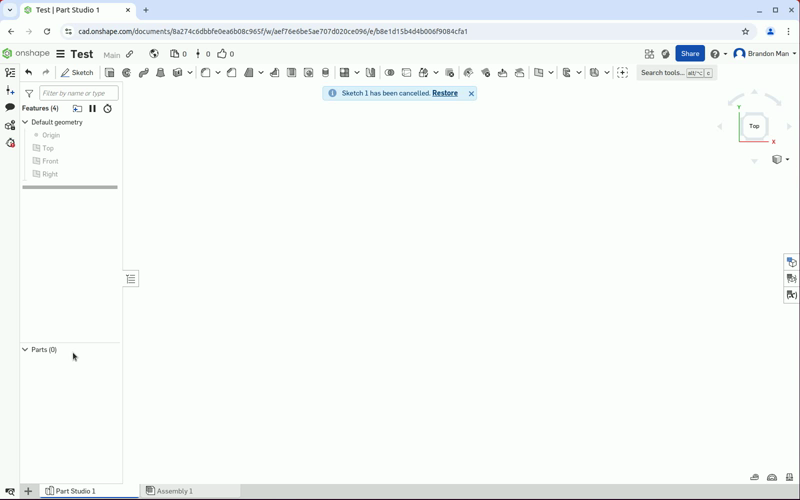
key_down(shift)
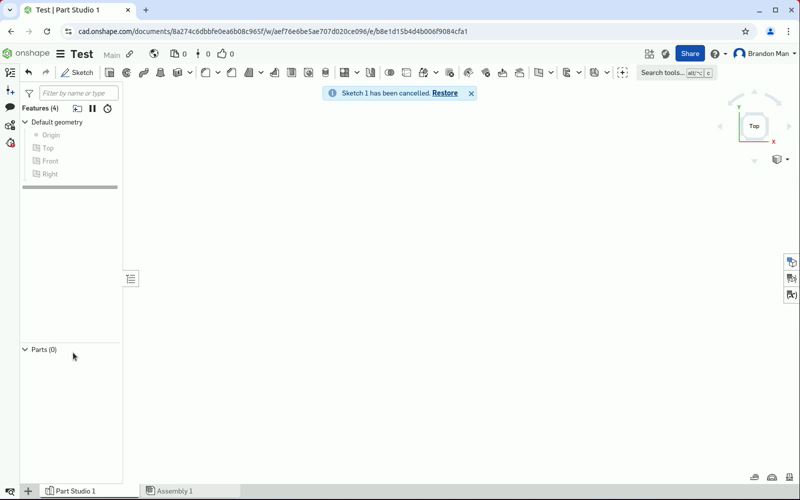
key(up)
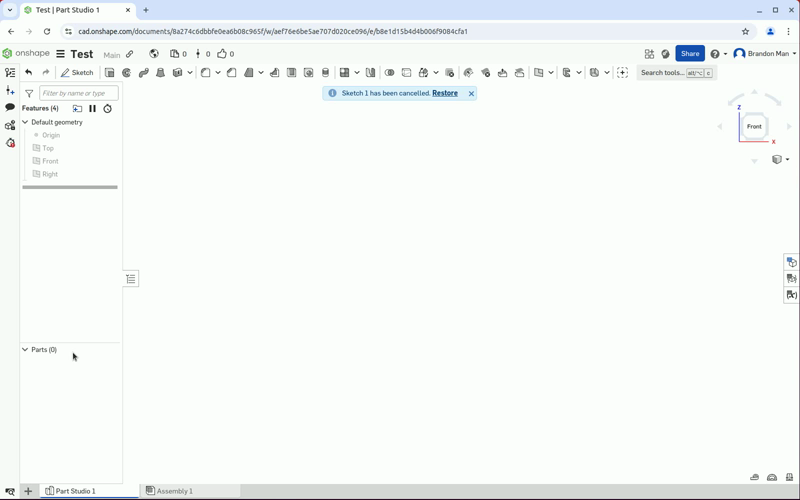
key_up(shift)
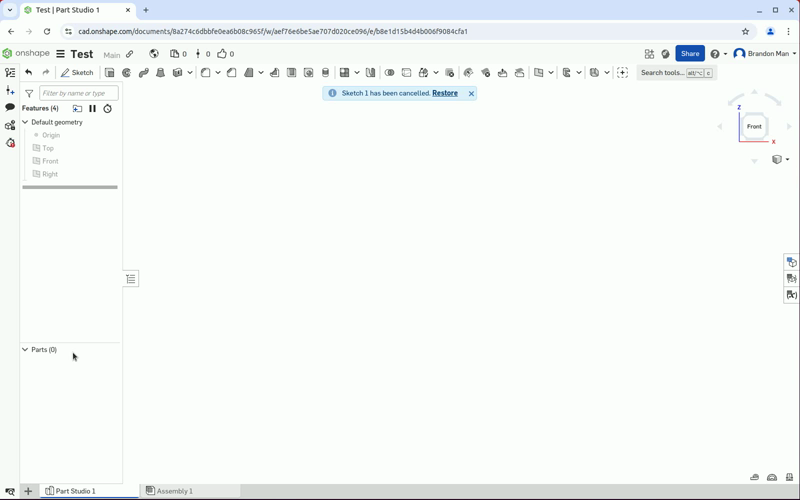
mouse_move(73, 352)
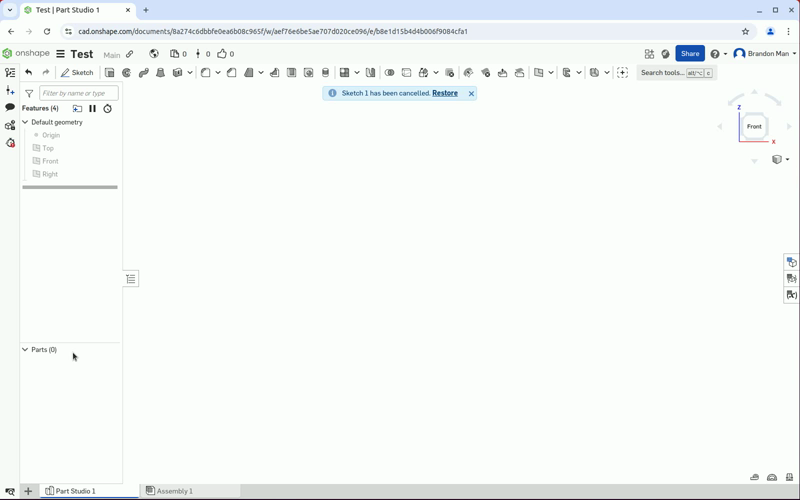
key(shift+y)
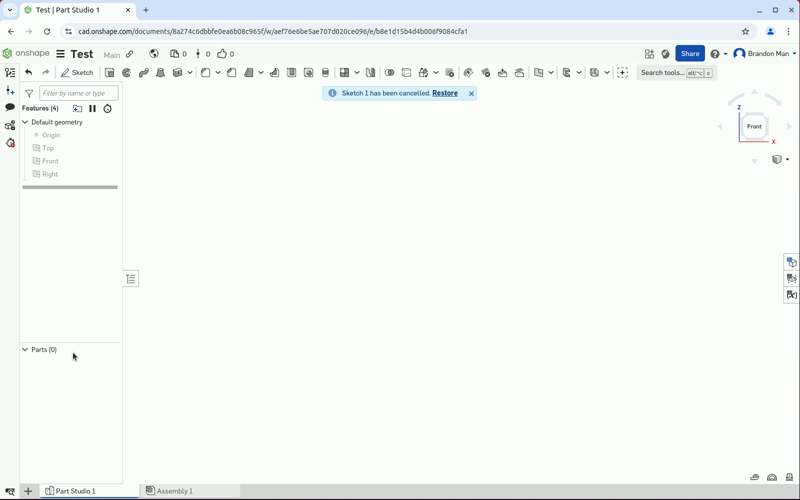
key(shift+s)
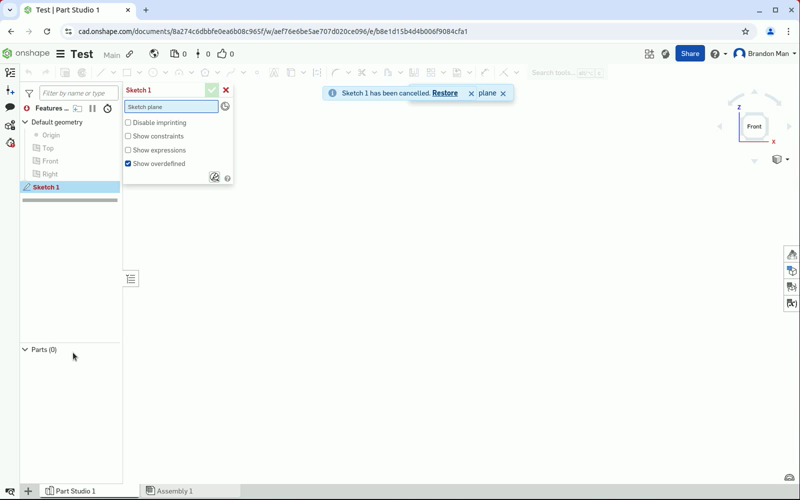
mouse_move(73, 163)
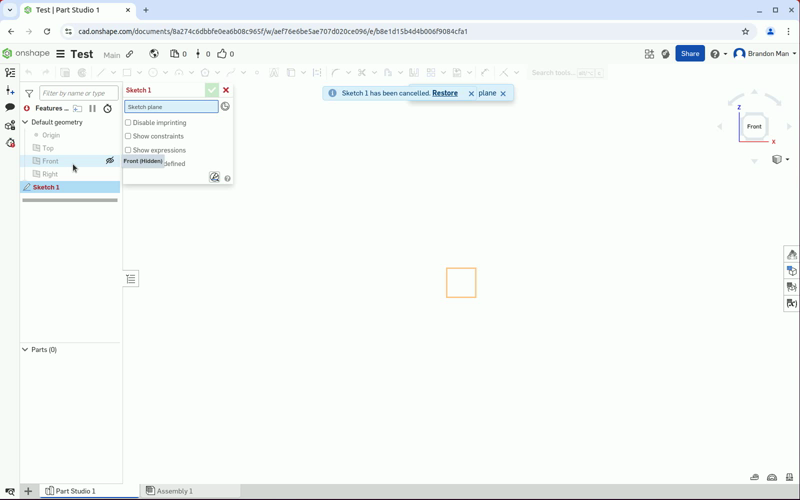
click(73, 163)
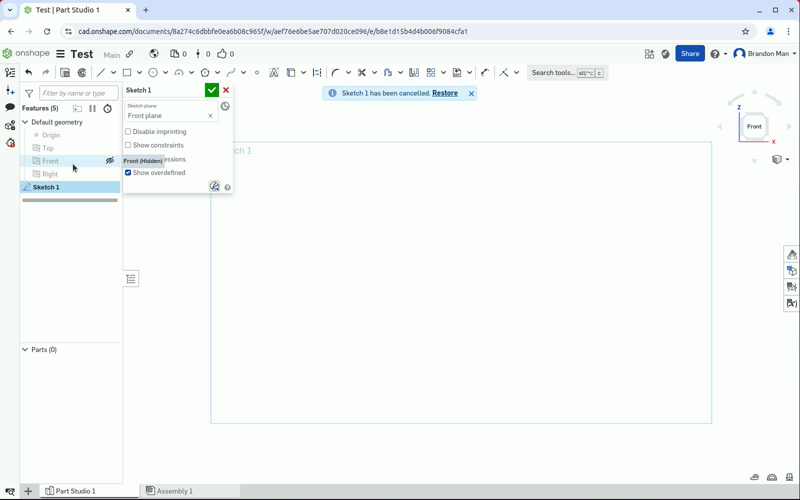
mouse_move(73, 352)
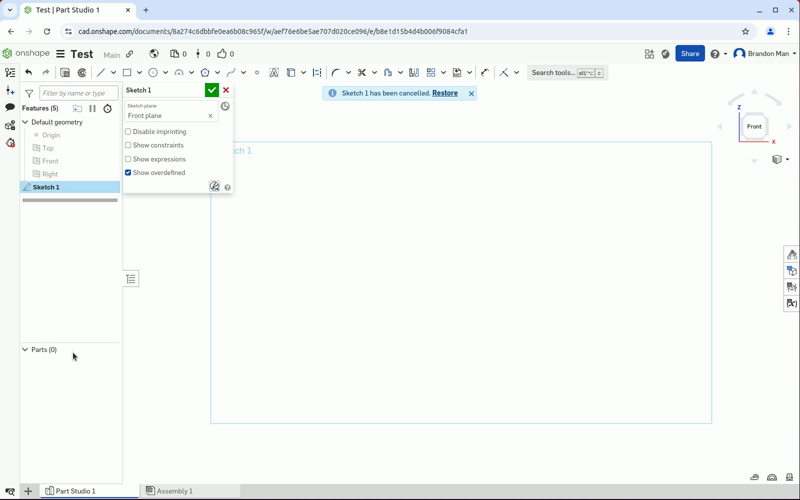
key(y)
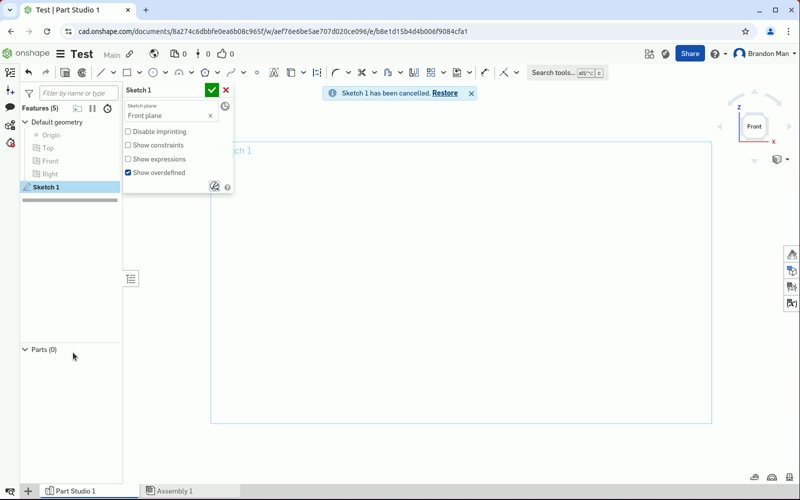
key(a)
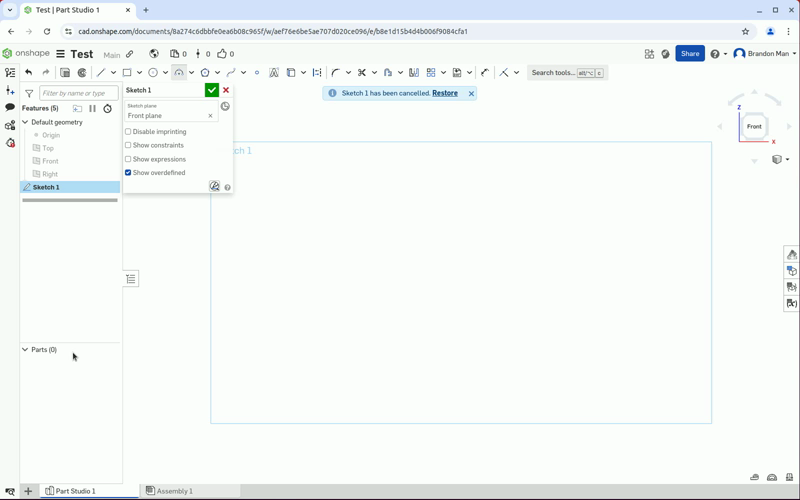
key_down(shift)
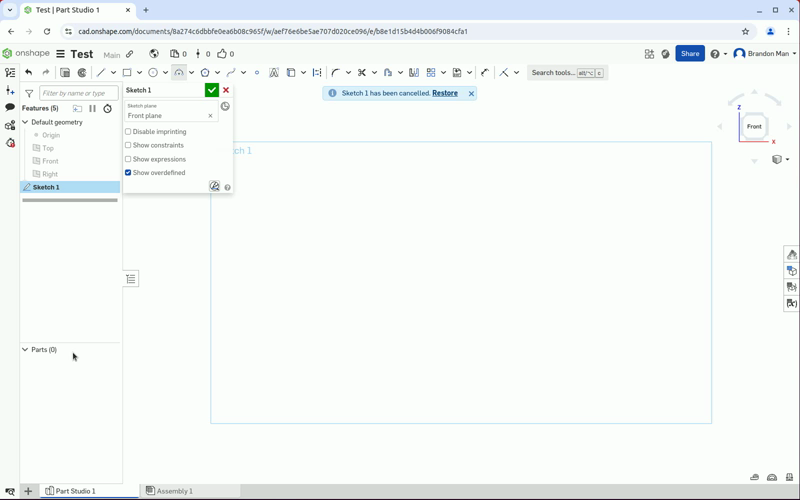
mouse_move(460, 282)
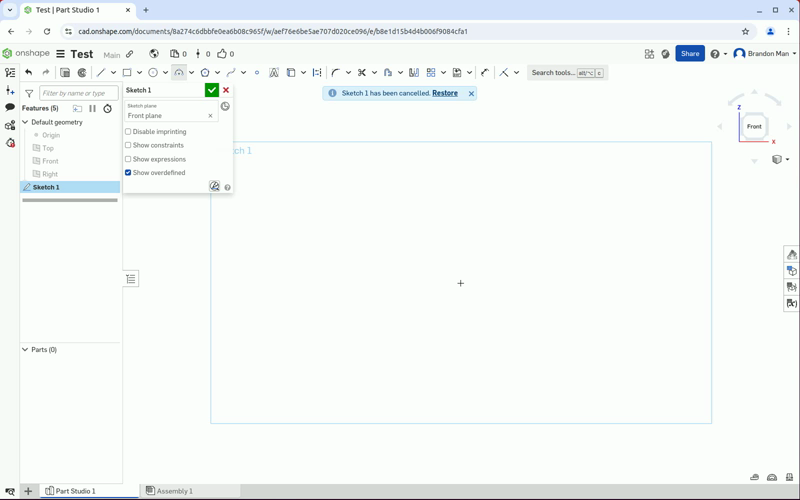
click(460, 282)
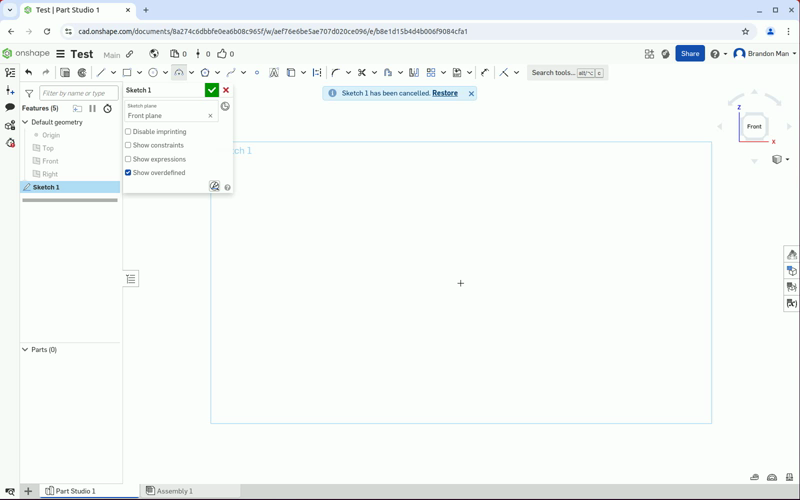
key_up(shift)
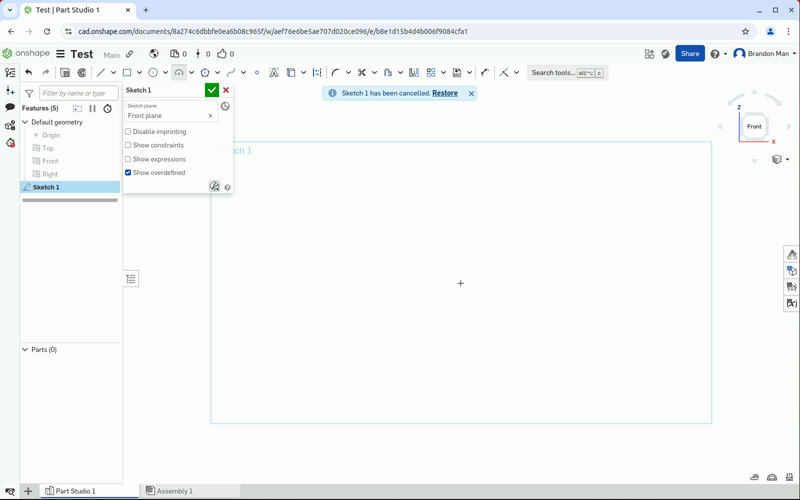
key_down(shift)
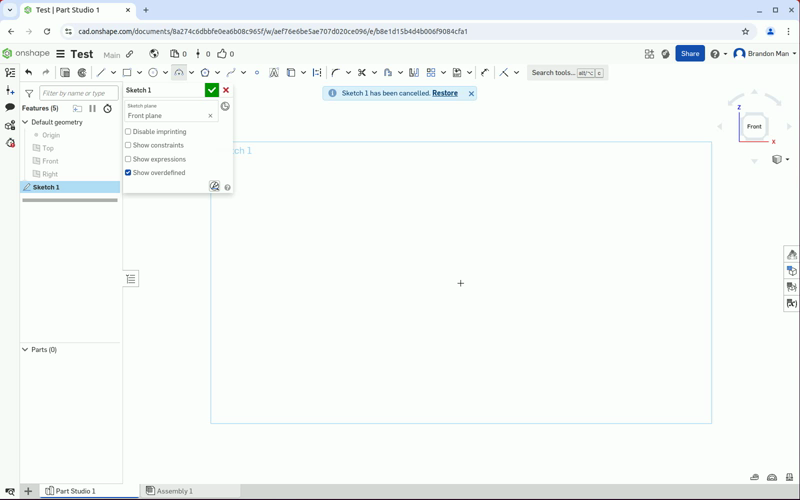
mouse_move(517, 339)
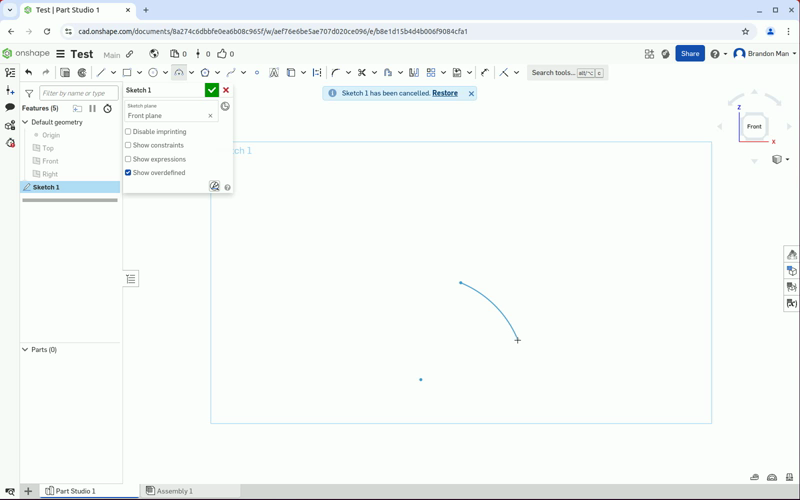
click(517, 339)
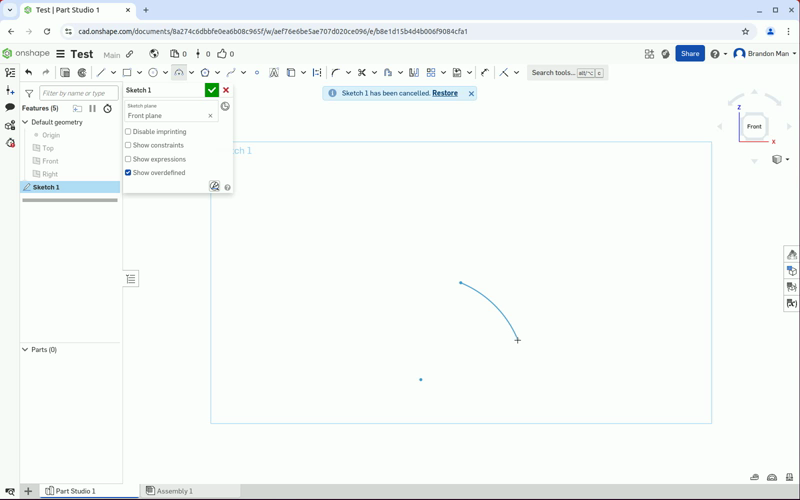
mouse_move(501, 299)
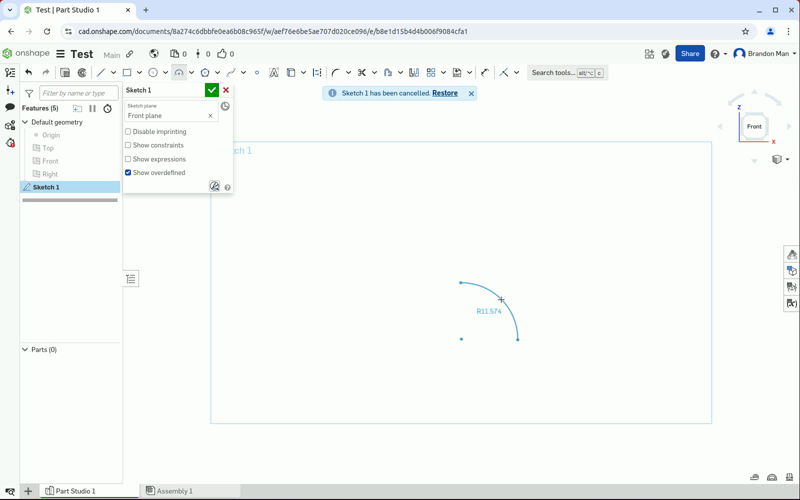
click(501, 299)
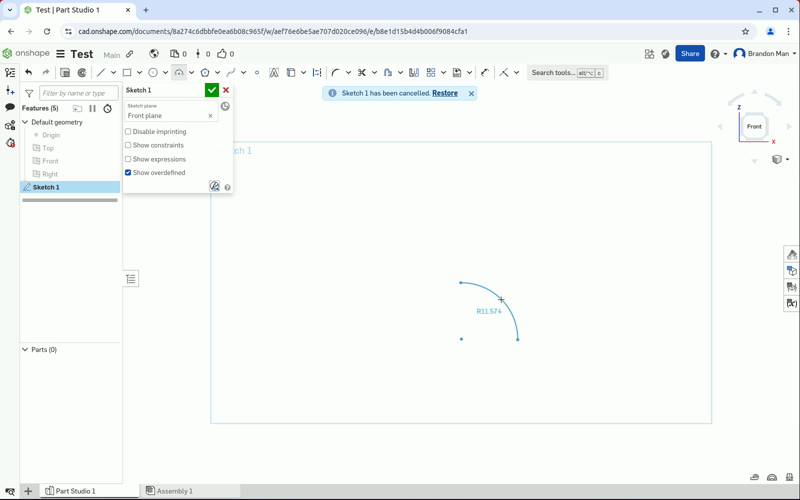
key_up(shift)
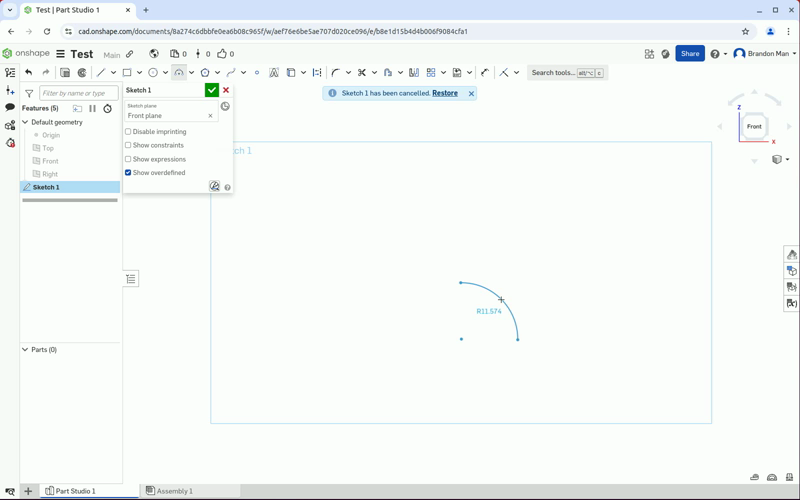
key(esc)
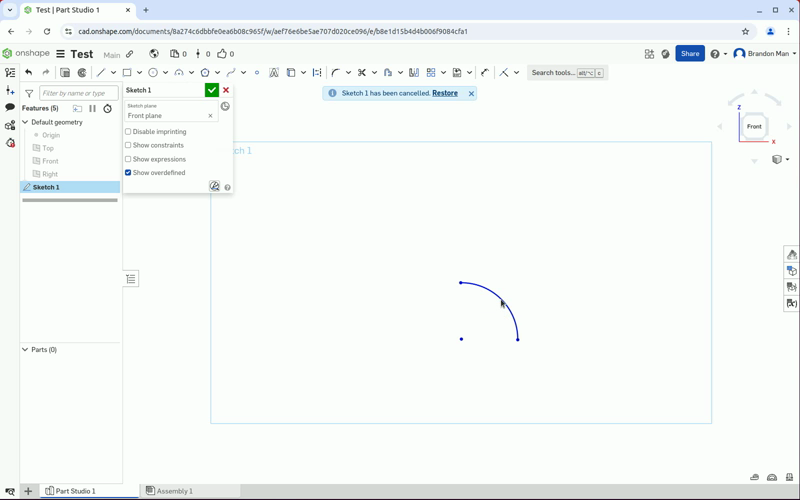
key(l)
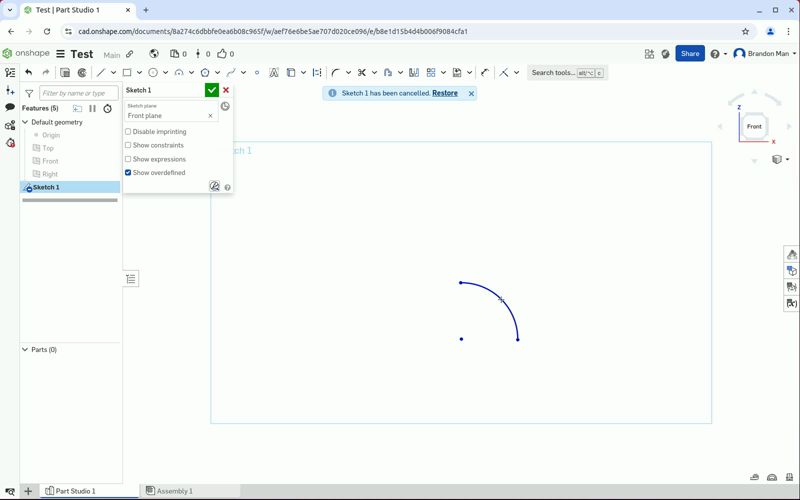
mouse_move(517, 339)
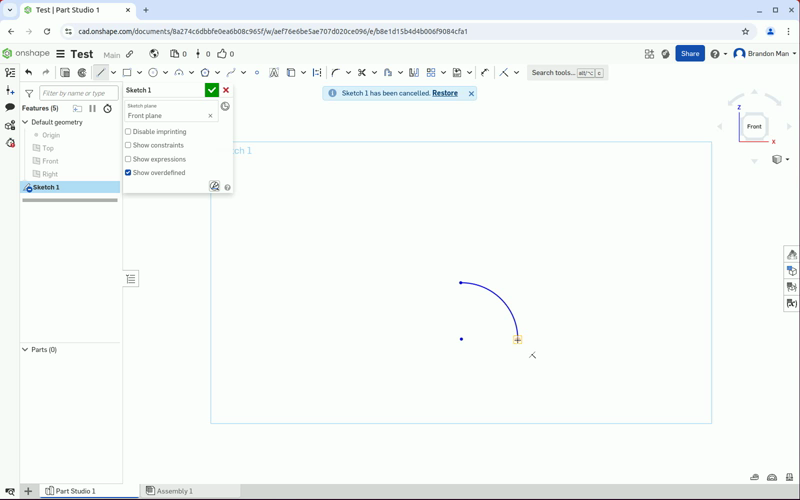
click(517, 339)
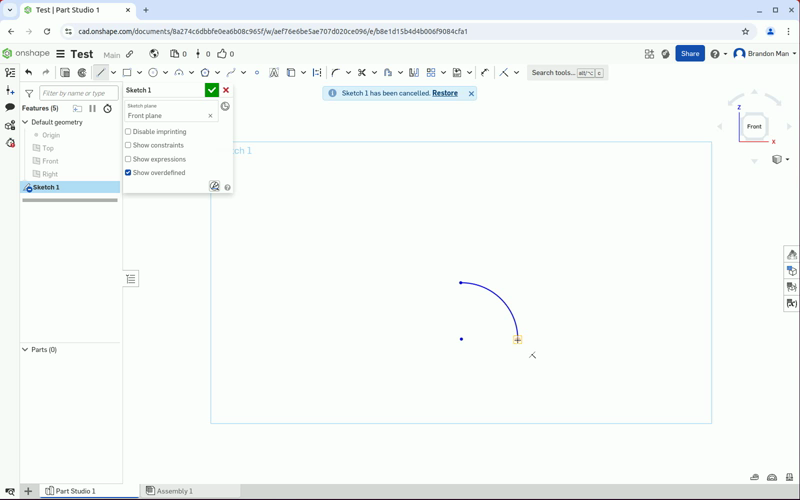
key_down(shift)
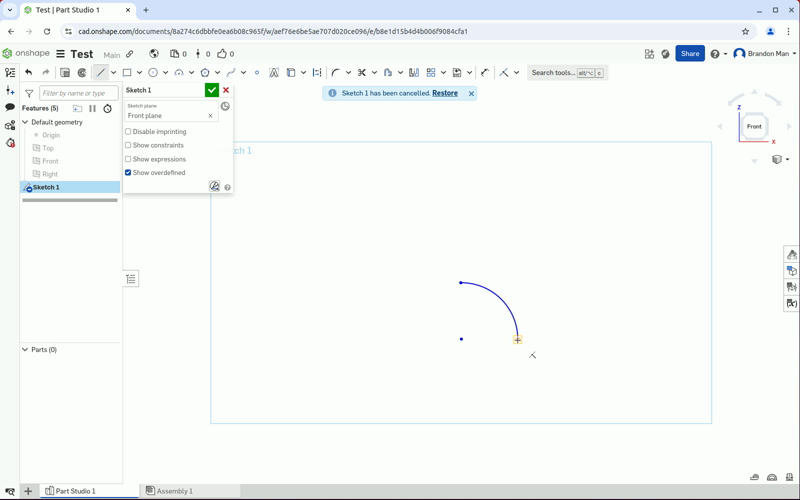
mouse_move(517, 226)
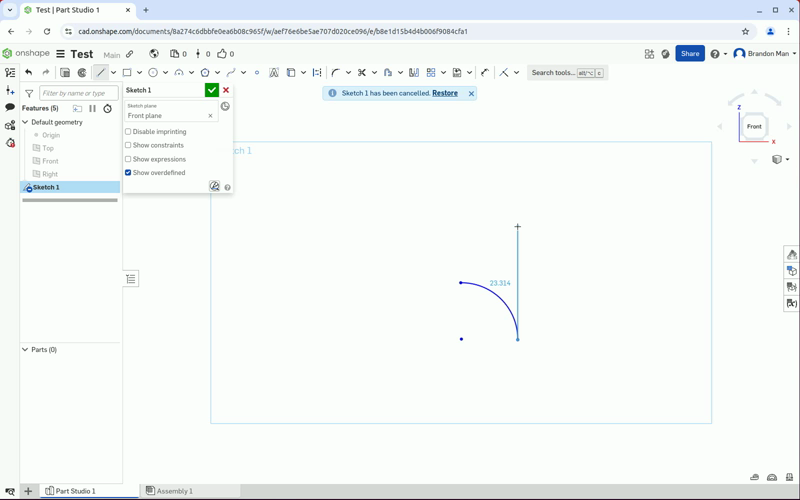
click(517, 226)
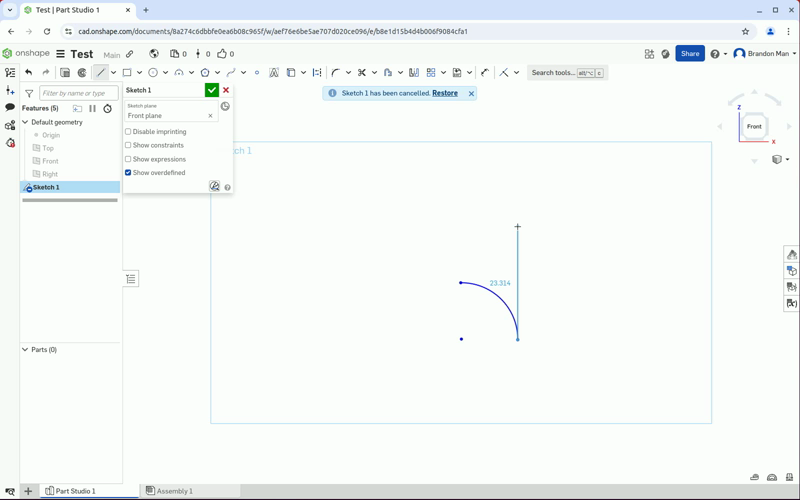
key_up(shift)
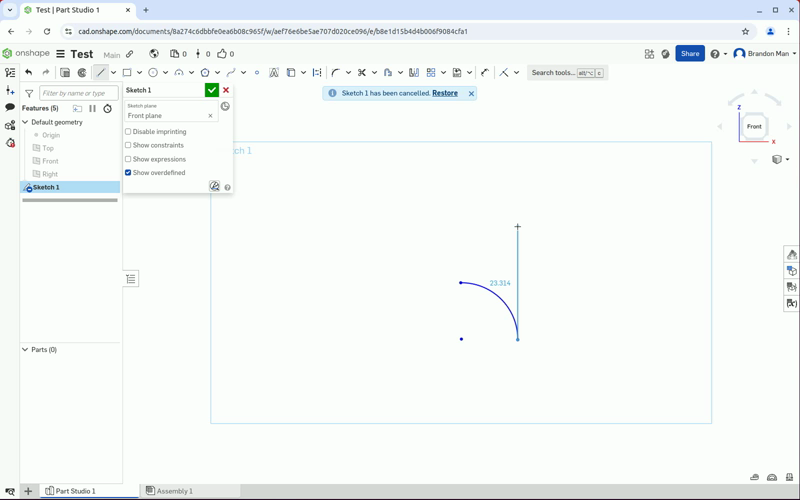
key(esc)
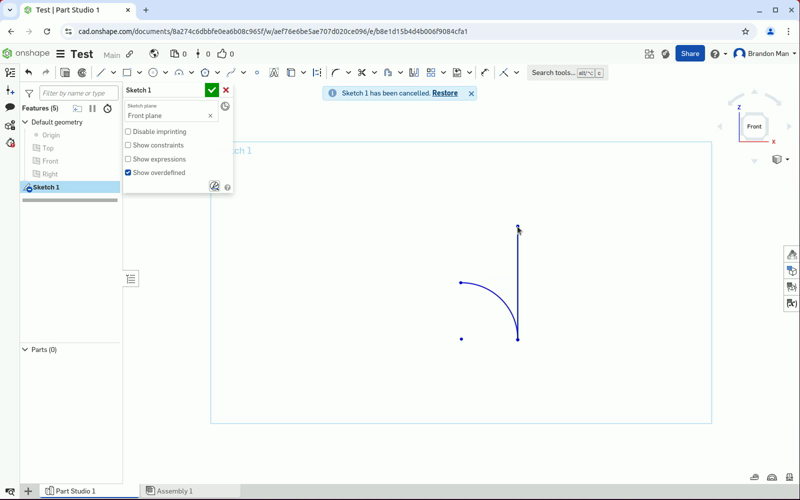
key(a)
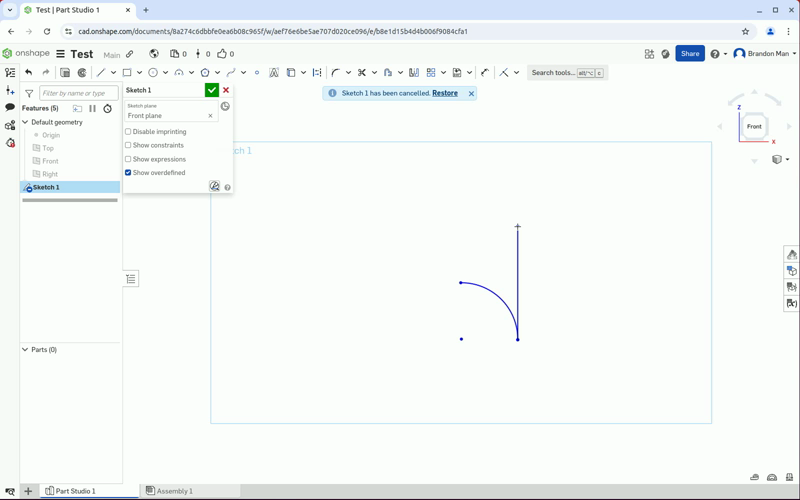
mouse_move(517, 226)
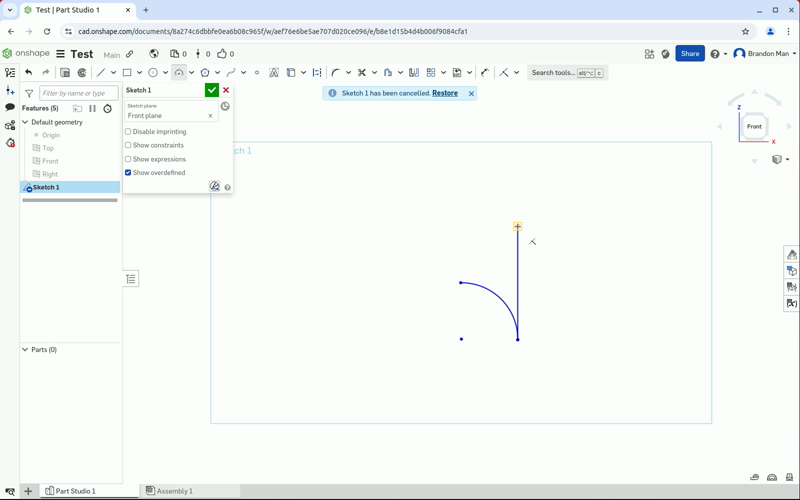
click(517, 226)
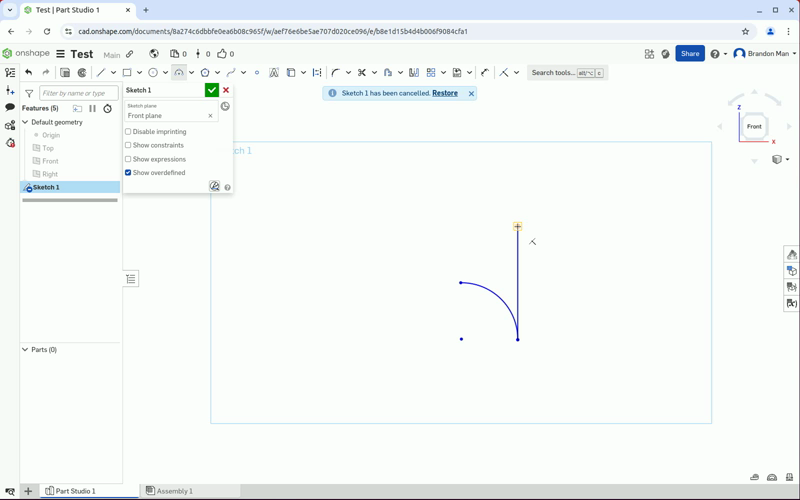
mouse_move(460, 282)
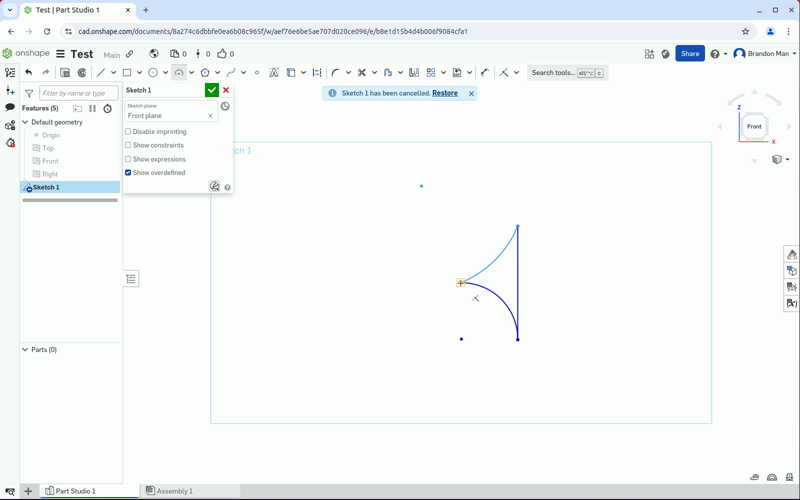
click(460, 282)
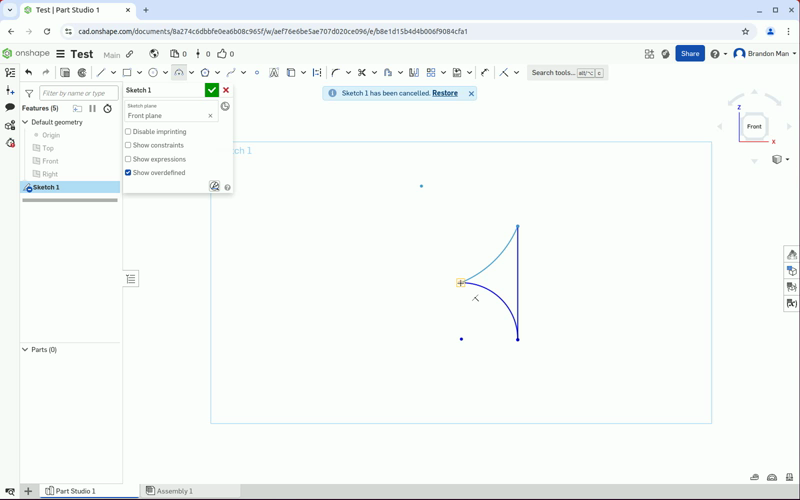
key_down(shift)
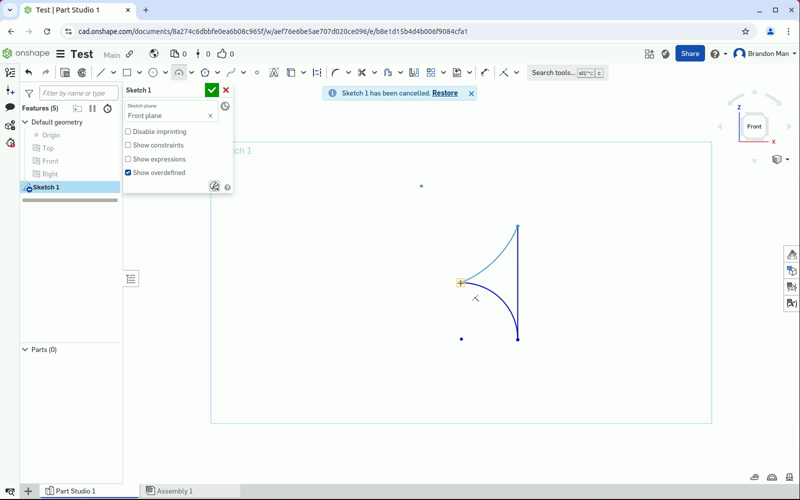
mouse_move(501, 266)
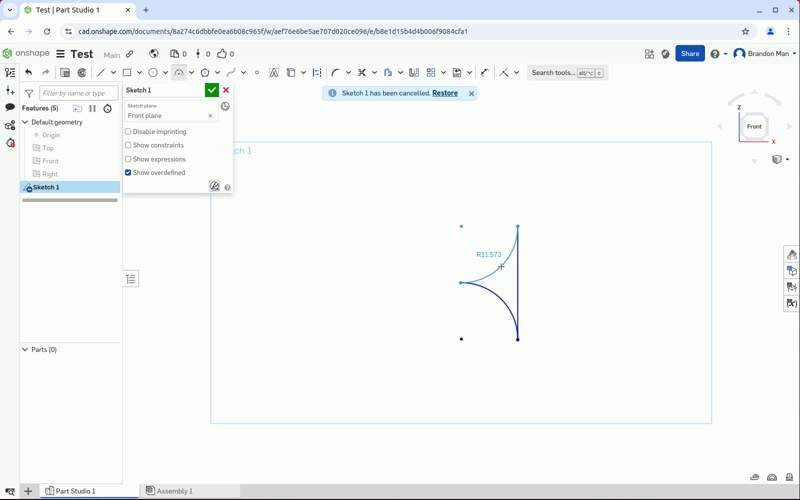
click(501, 266)
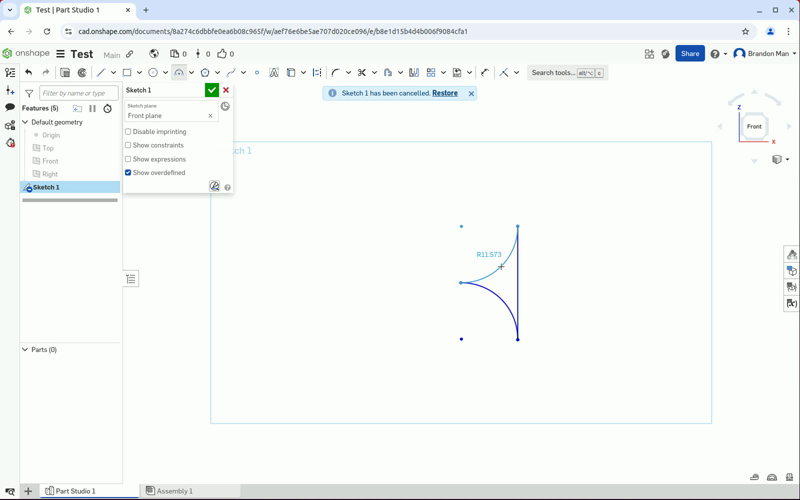
key_up(shift)
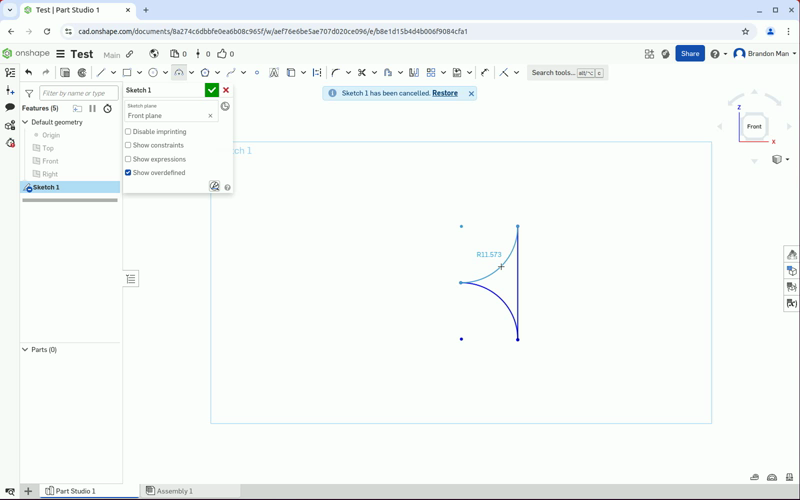
key(esc)
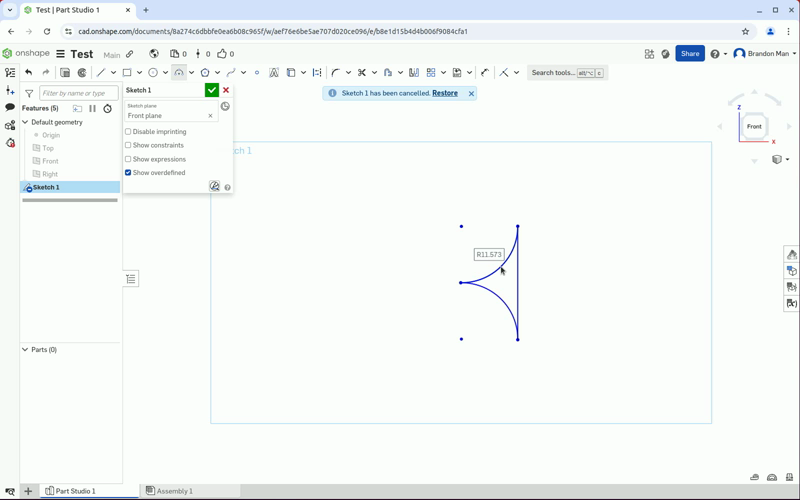
mouse_move(480, 300)
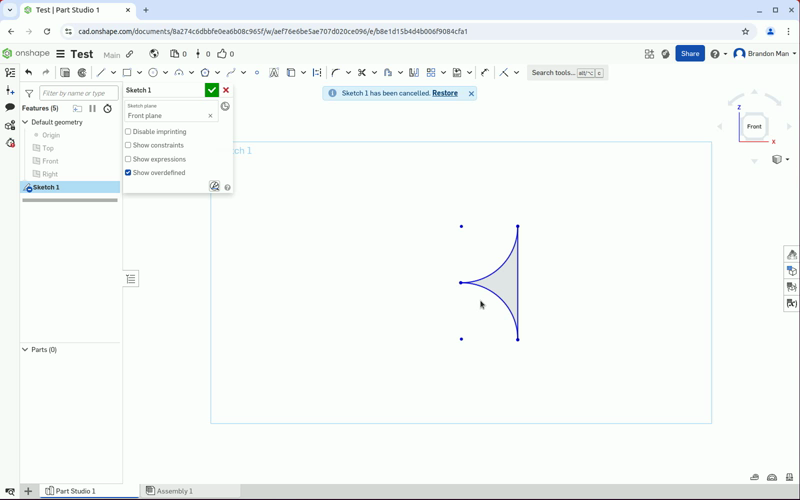
click(480, 300)
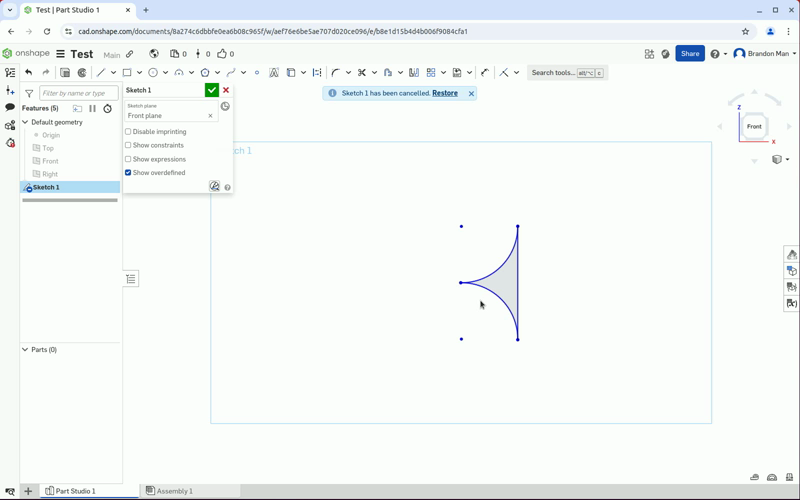
mouse_move(73, 352)
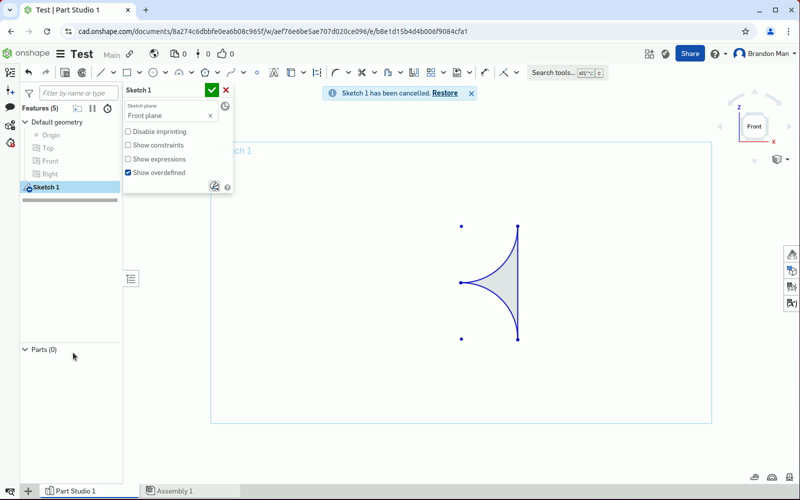
key(shift+y)
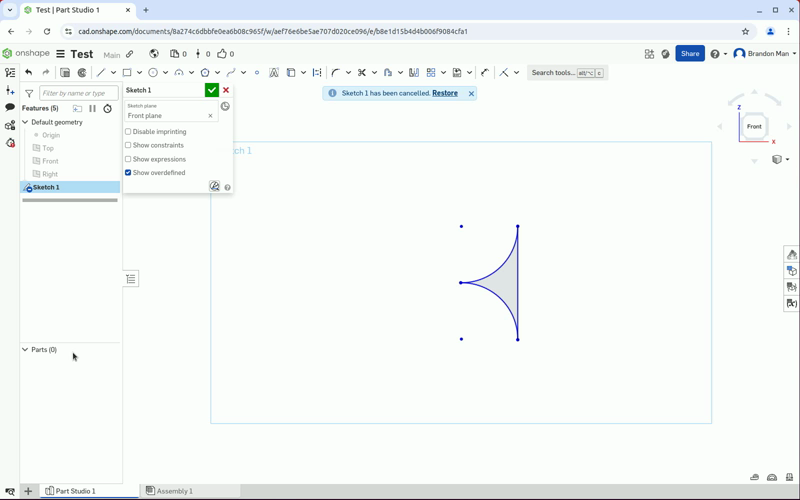
key(shift+e)
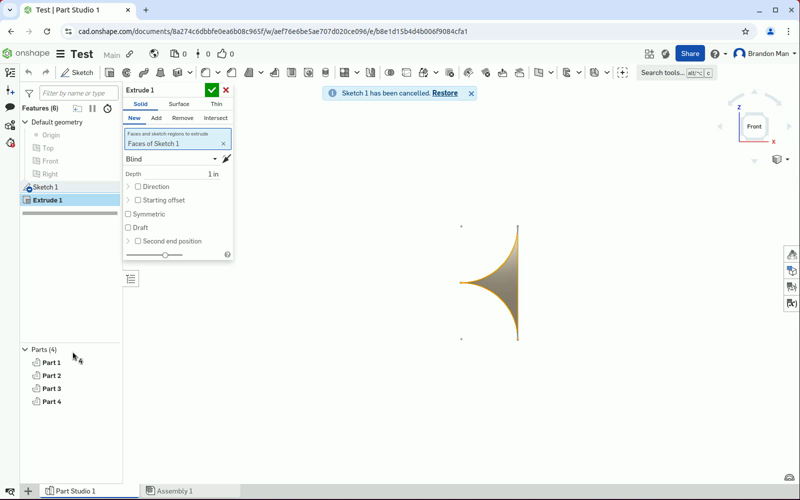
mouse_move(143, 106)
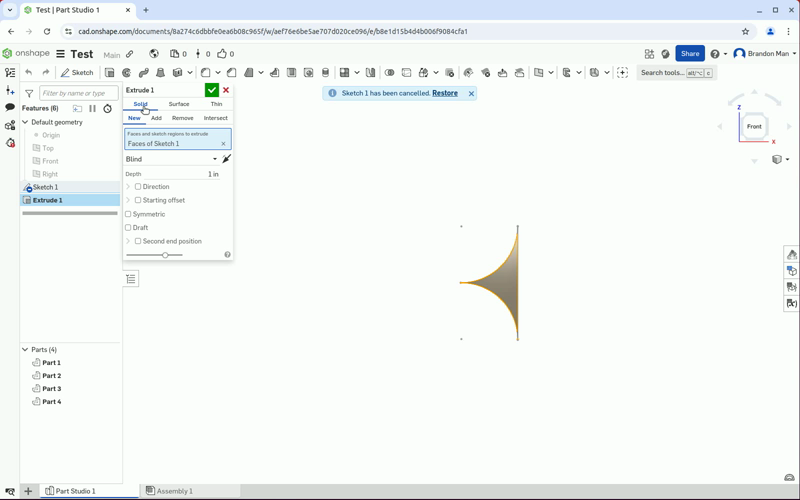
click(143, 106)
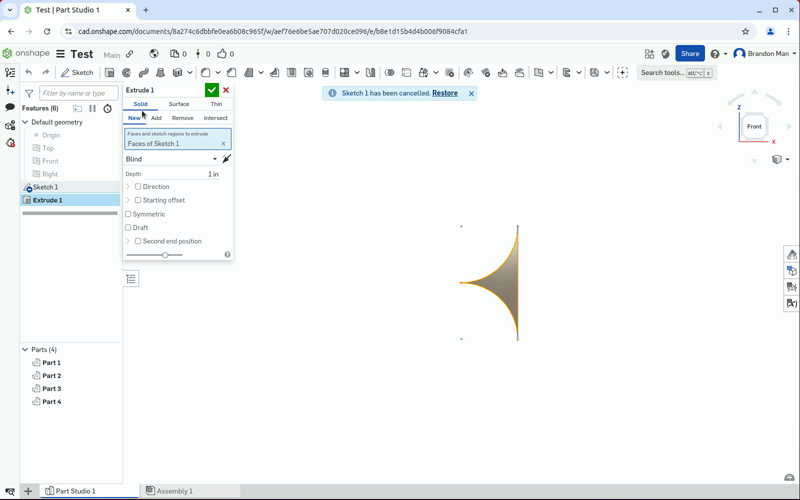
mouse_move(137, 120)
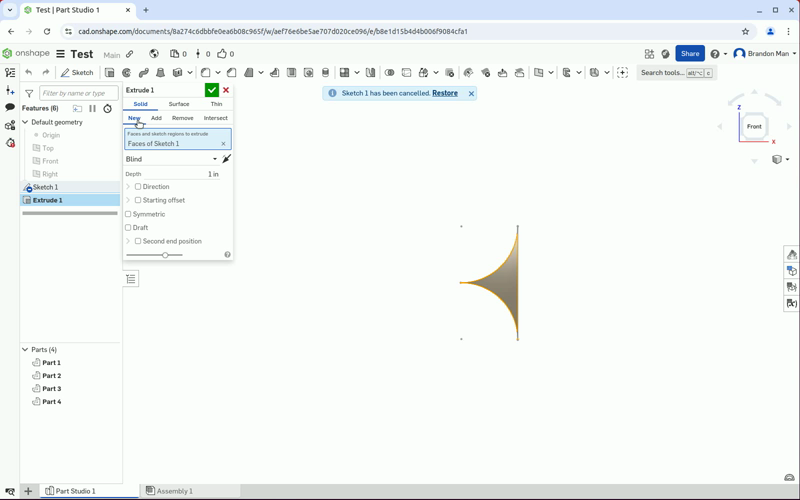
click(137, 120)
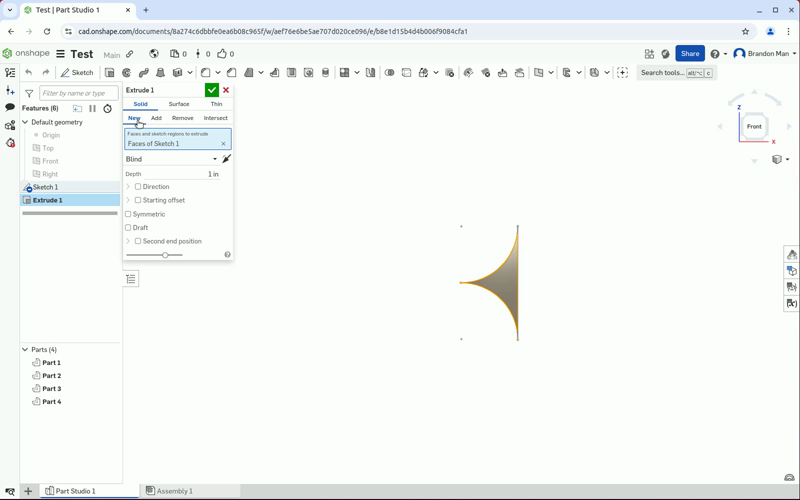
key(tab, 4)
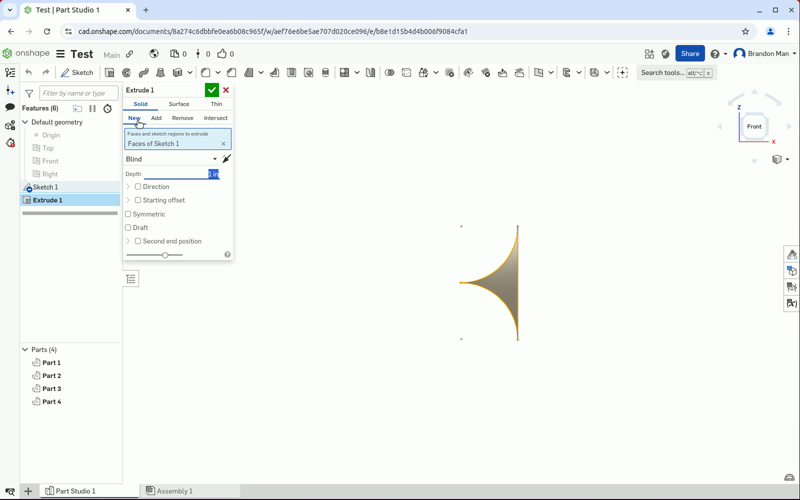
text(2.407)
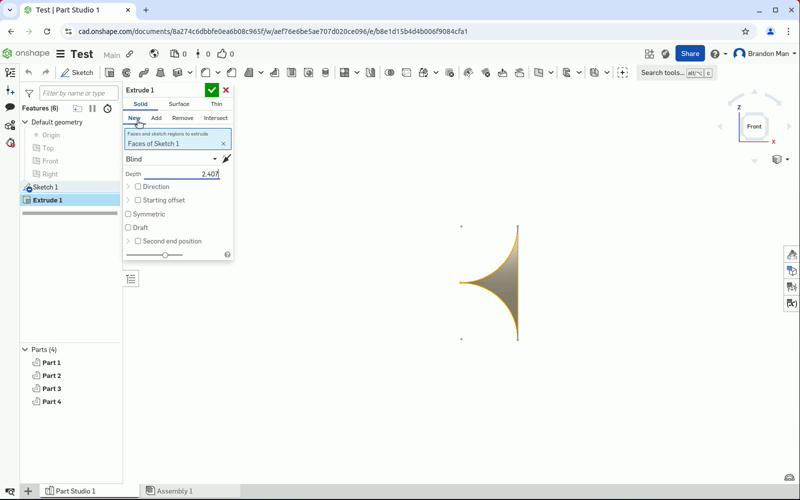
key(enter)
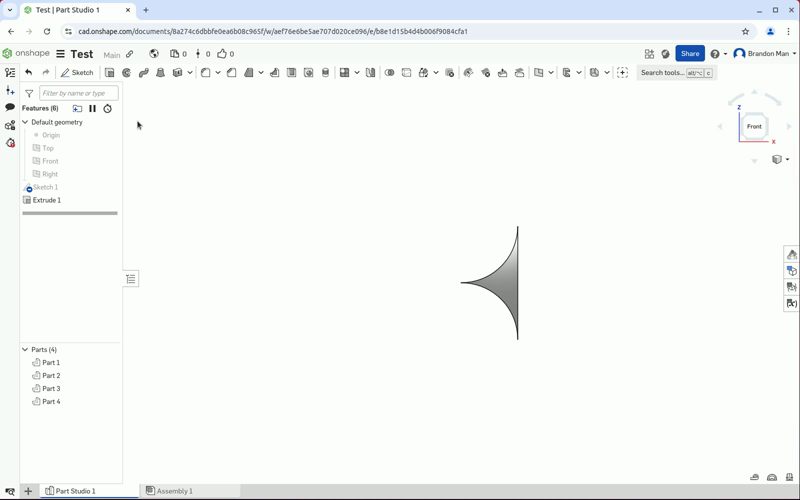
key(shift+h)
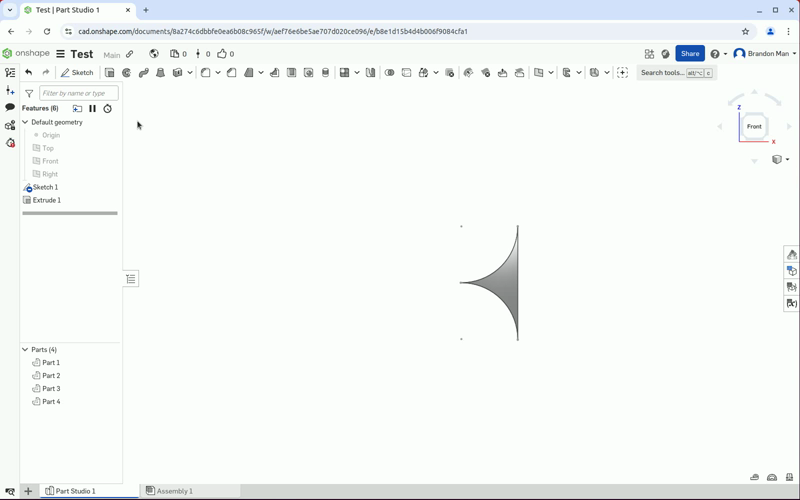
key(shift+h)
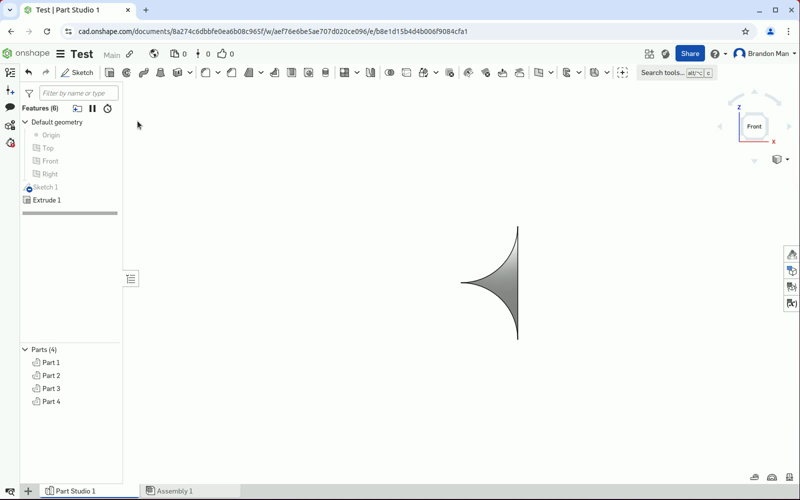
mouse_move(73, 189)
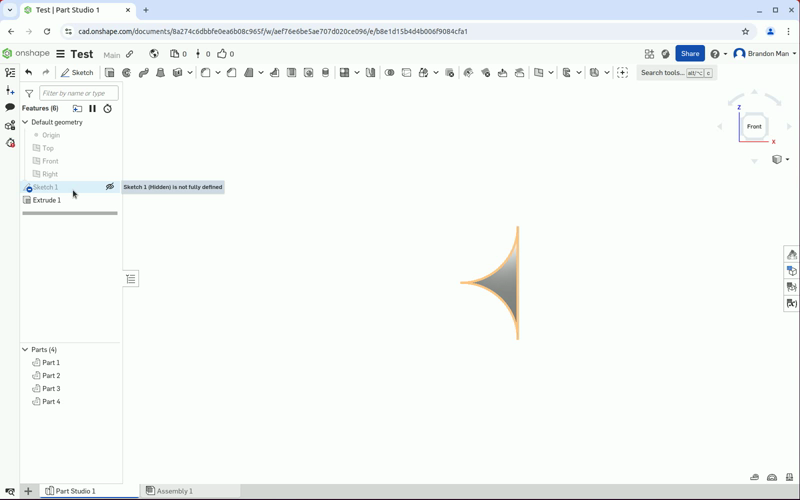
click(73, 189)
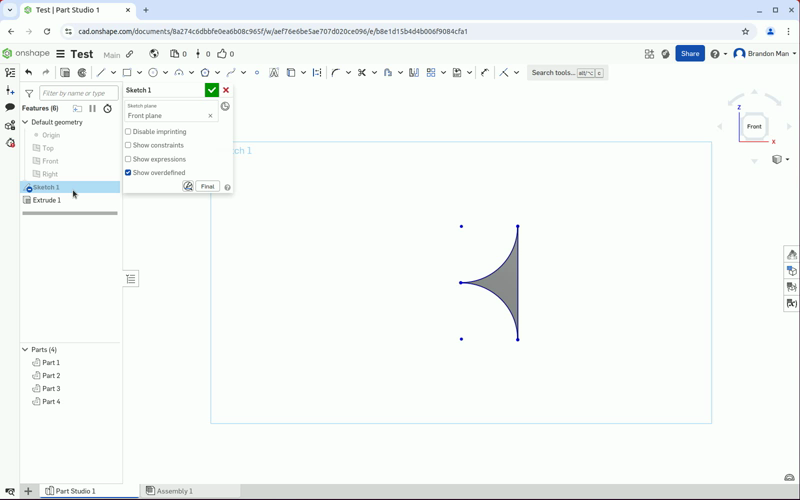
mouse_move(229, 92)
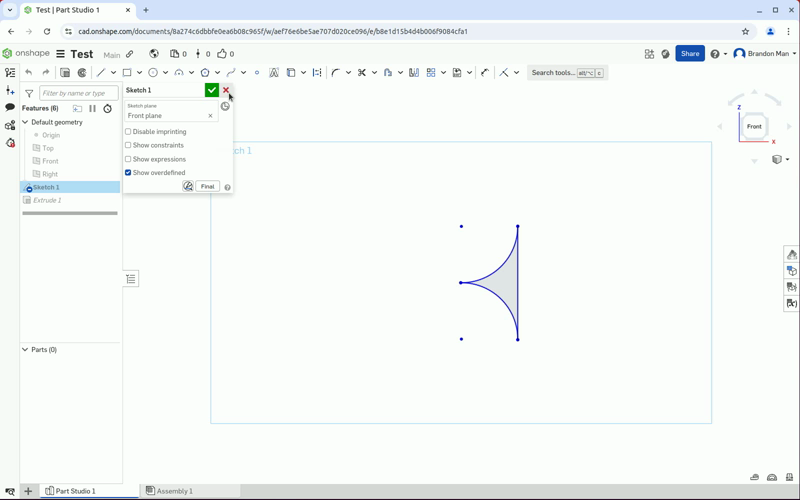
click(229, 92)
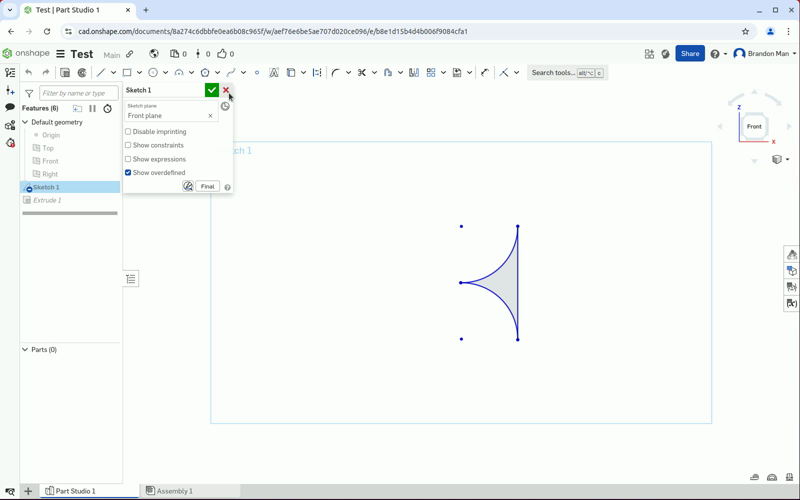
key(shift+s)
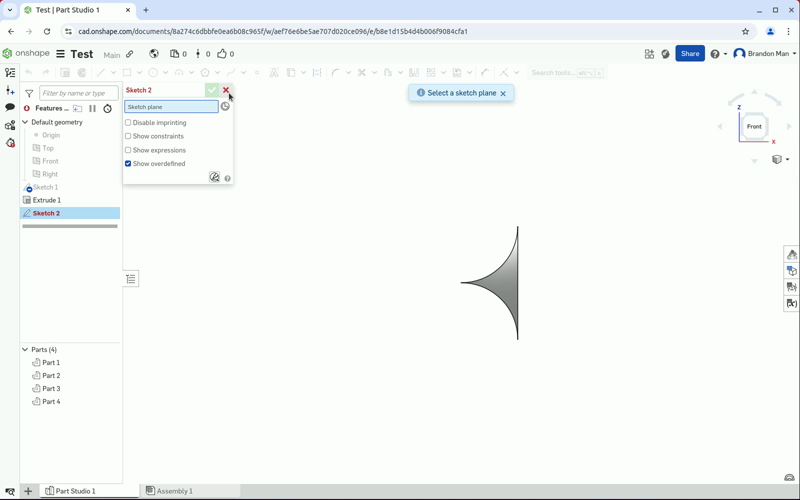
mouse_move(73, 163)
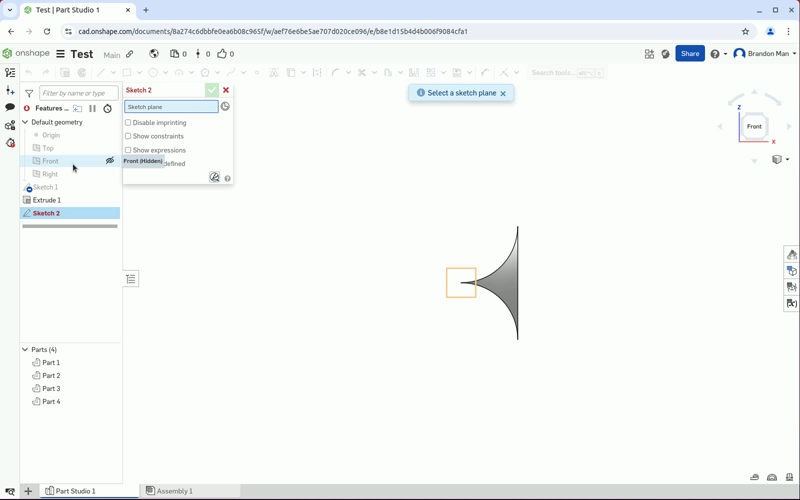
click(73, 163)
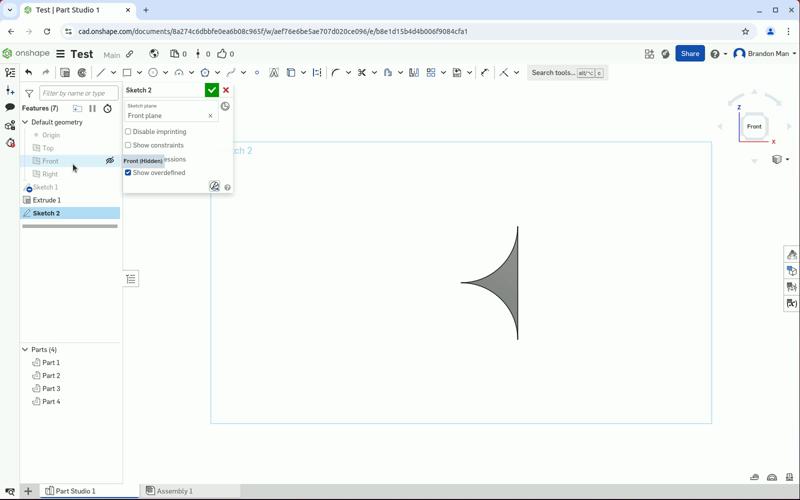
mouse_move(73, 352)
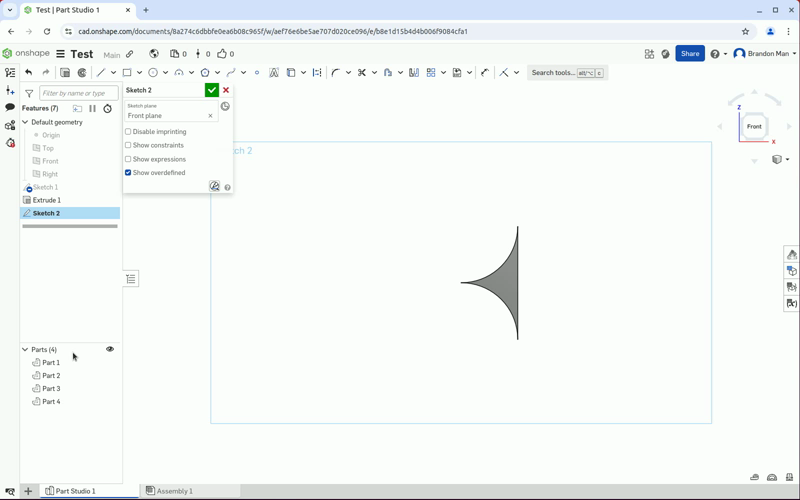
key(y)
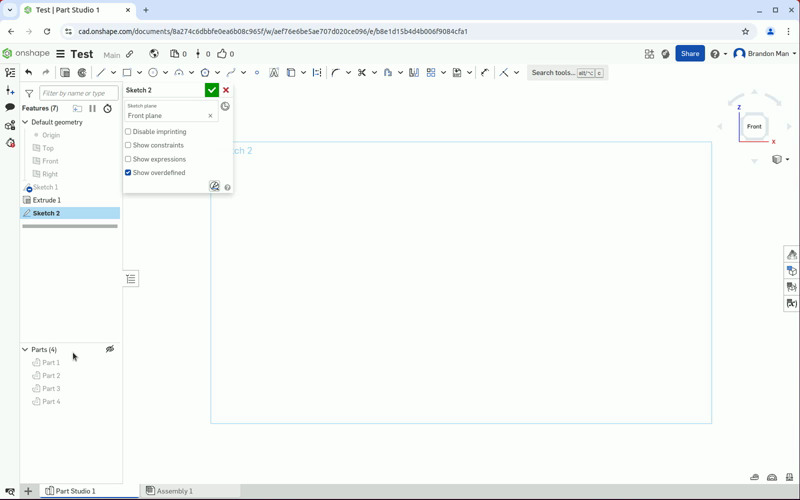
key(a)
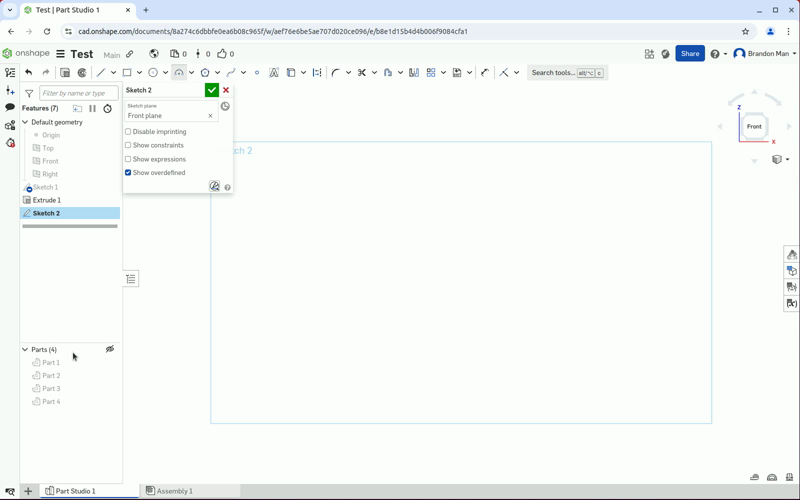
key_down(shift)
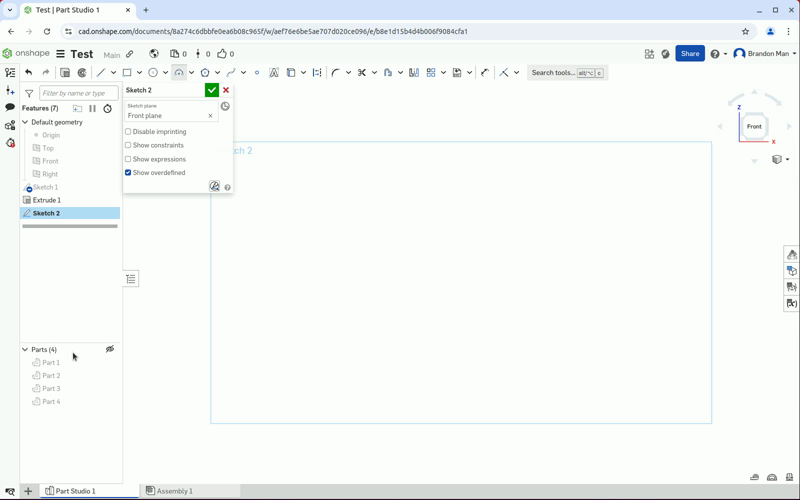
mouse_move(404, 339)
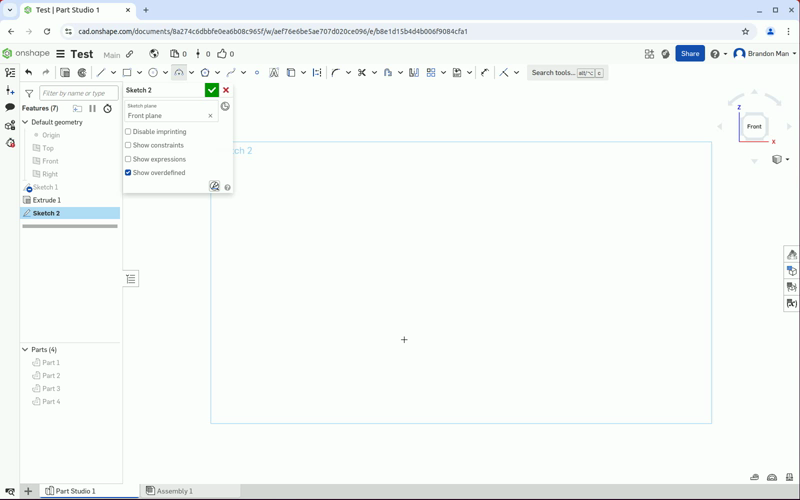
click(404, 339)
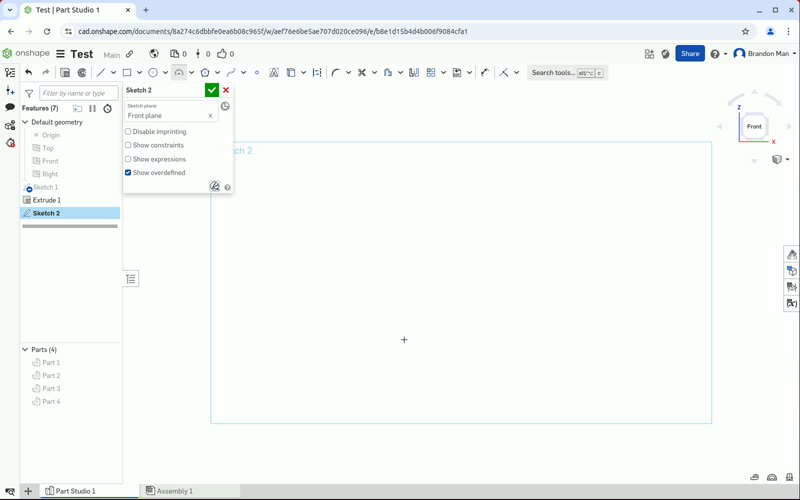
key_up(shift)
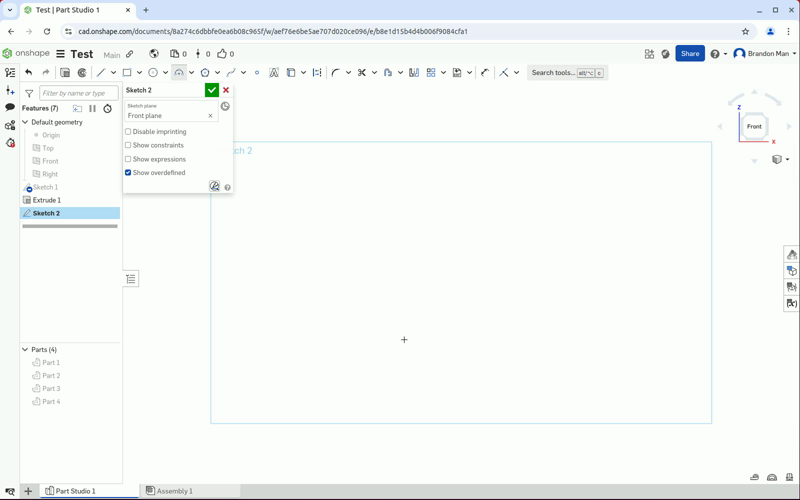
key_down(shift)
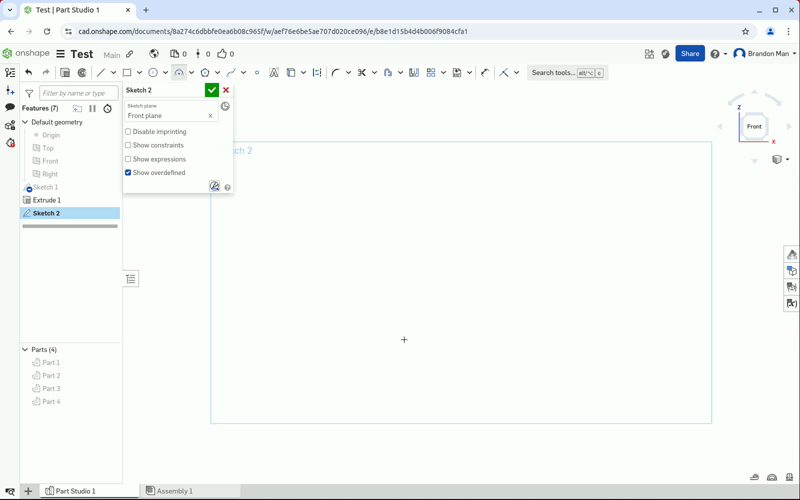
mouse_move(461, 282)
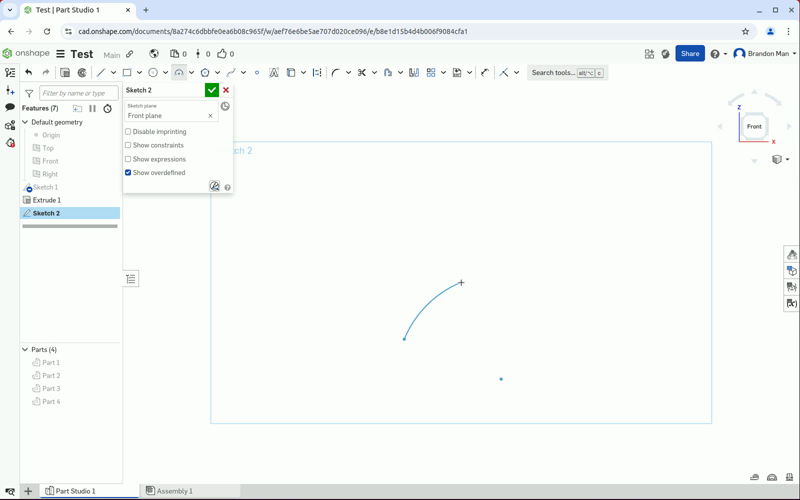
click(461, 282)
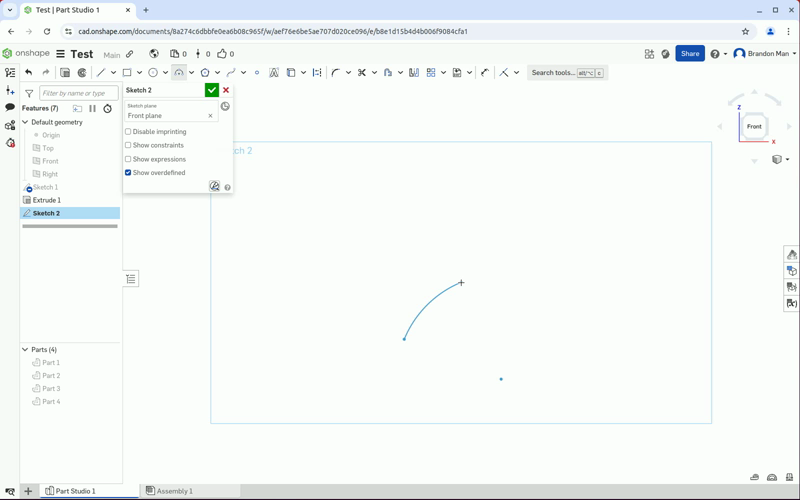
mouse_move(421, 299)
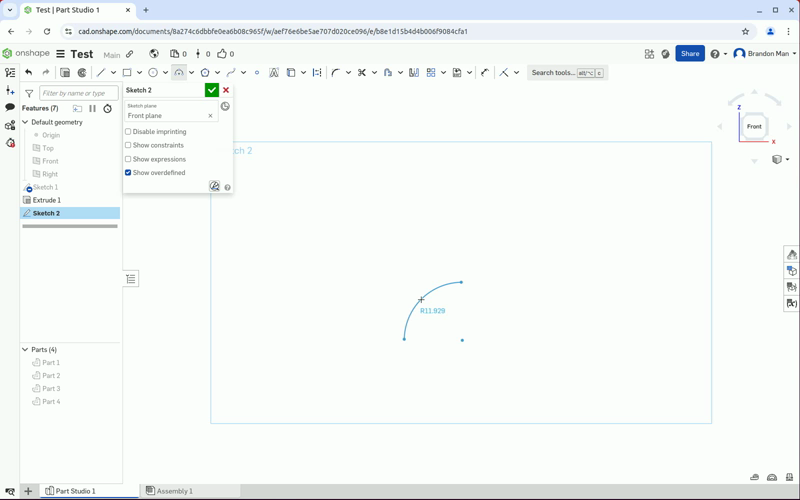
click(421, 299)
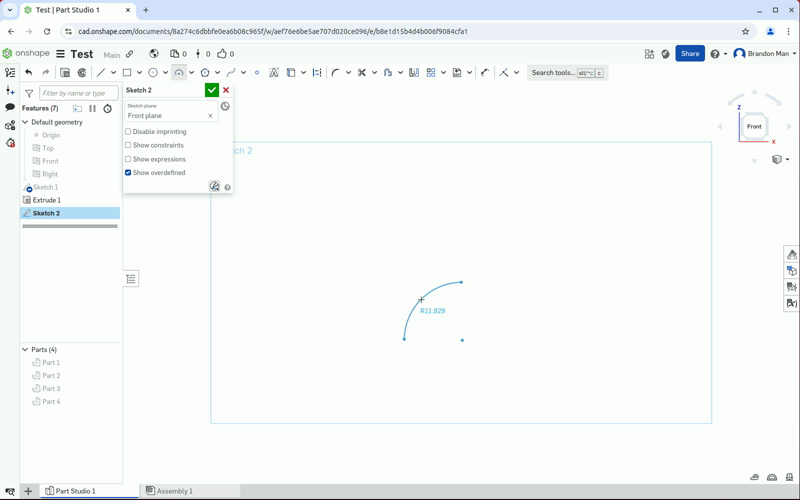
key_up(shift)
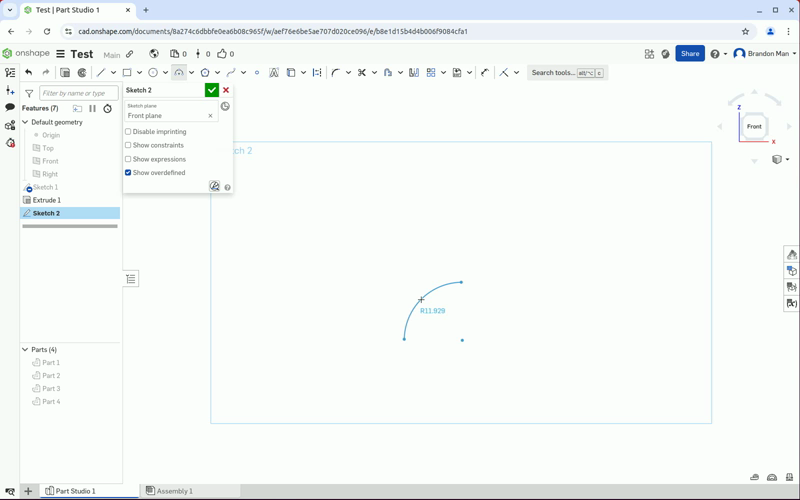
mouse_move(461, 282)
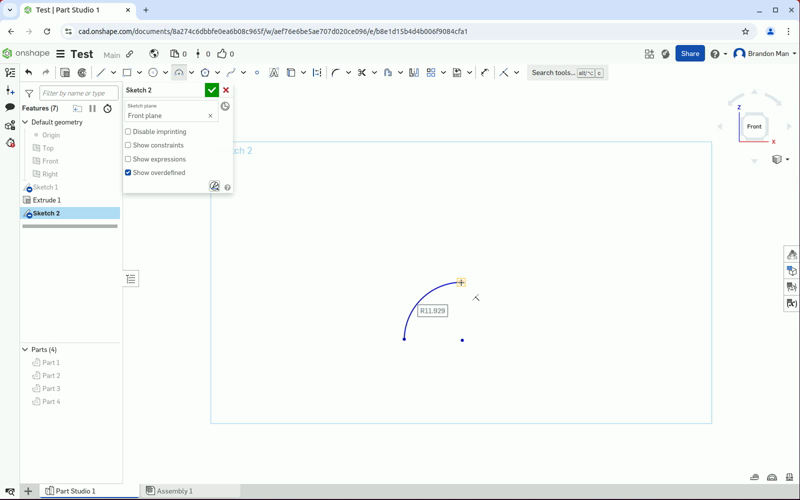
click(461, 282)
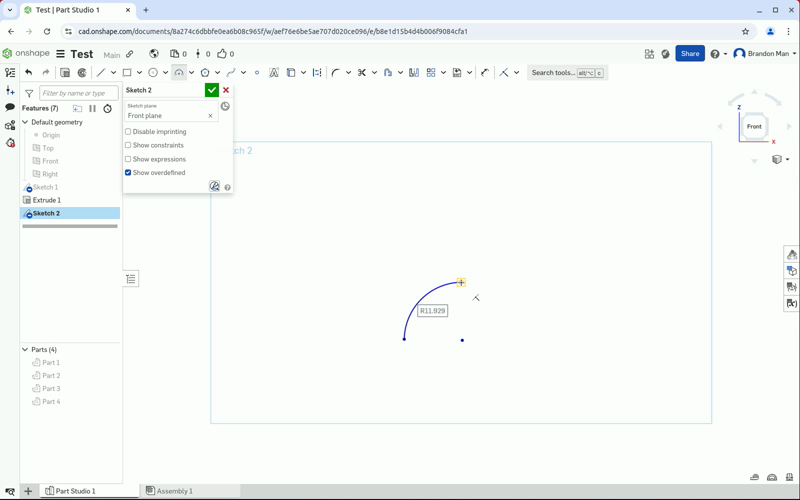
key_down(shift)
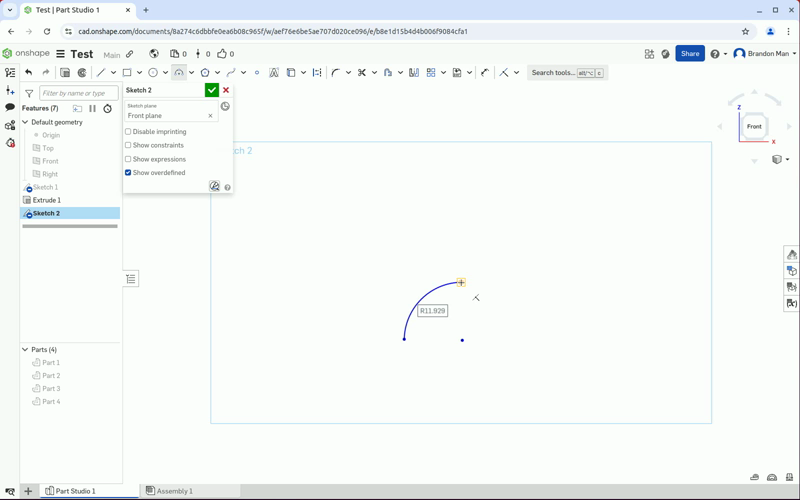
mouse_move(404, 226)
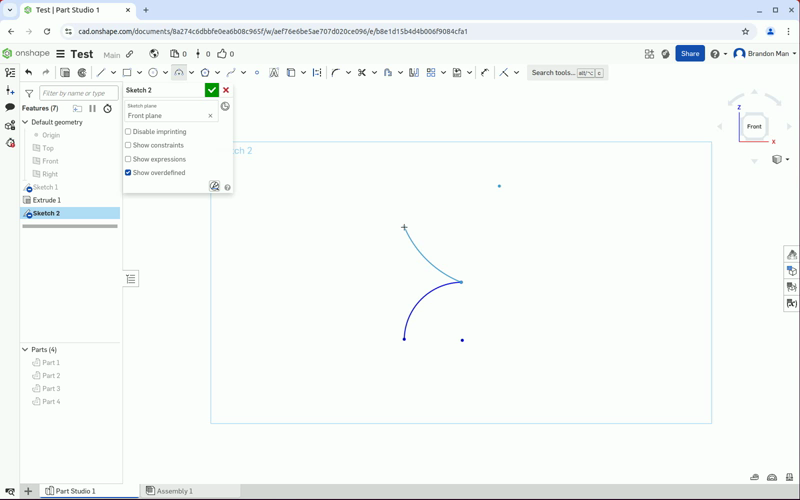
click(404, 226)
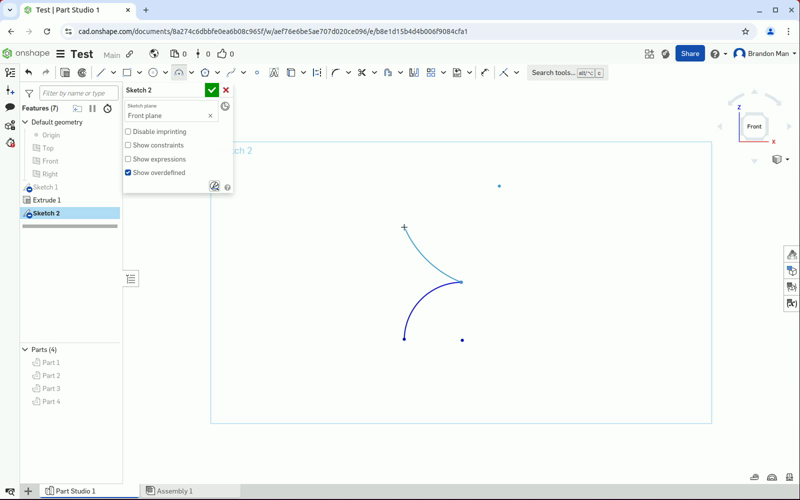
mouse_move(421, 266)
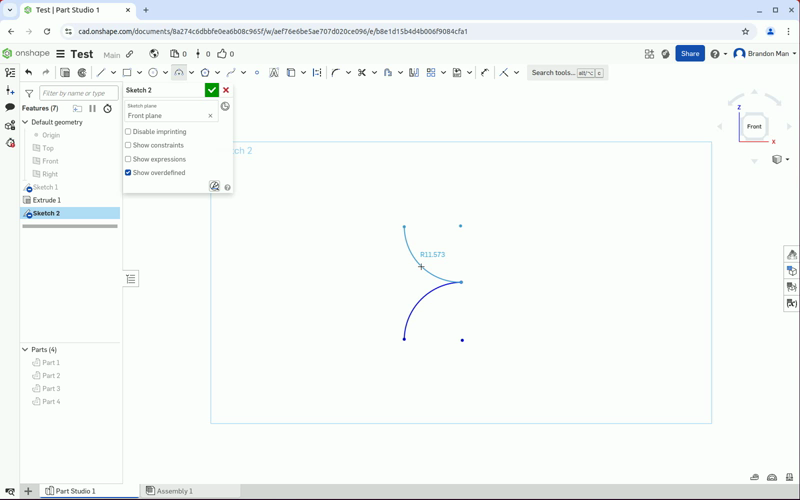
click(421, 266)
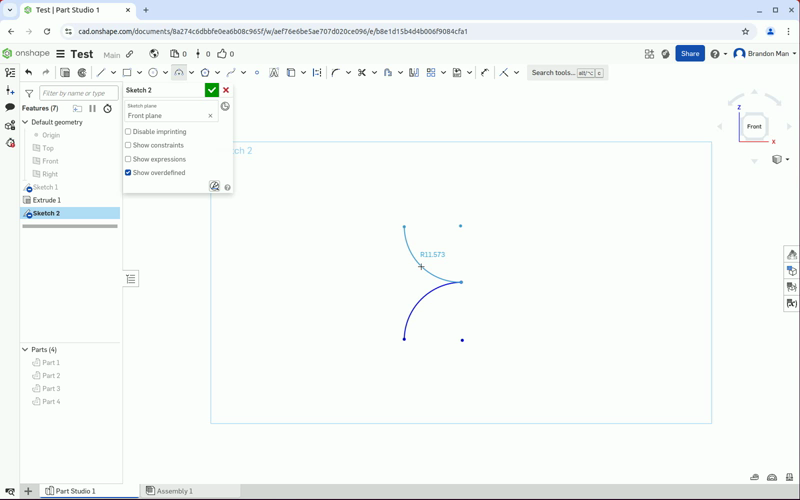
key_up(shift)
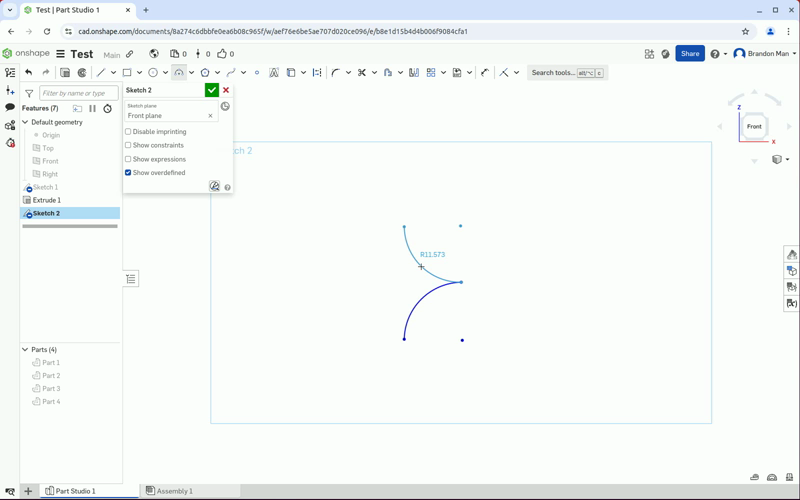
key(esc)
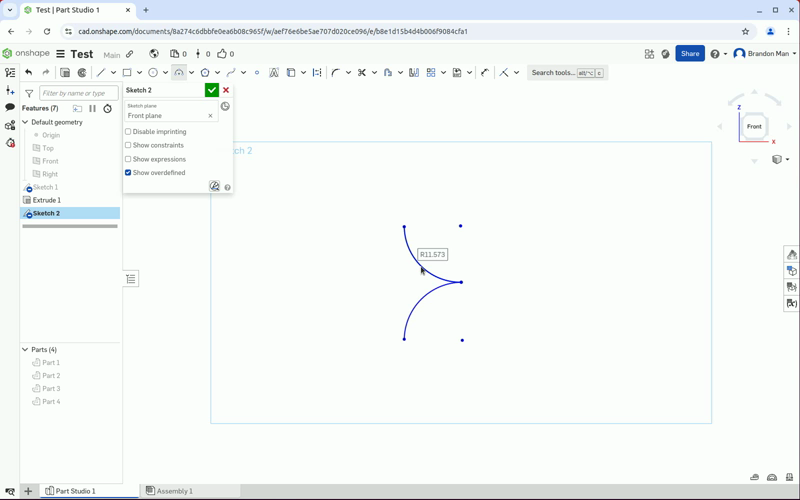
key(l)
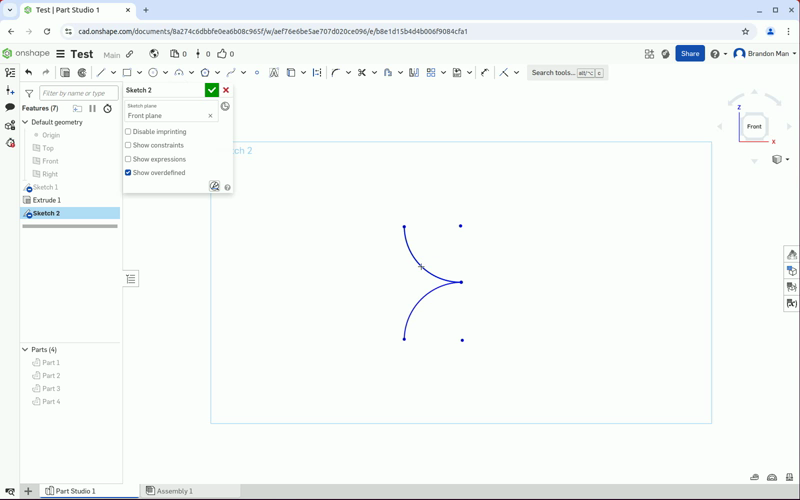
mouse_move(404, 226)
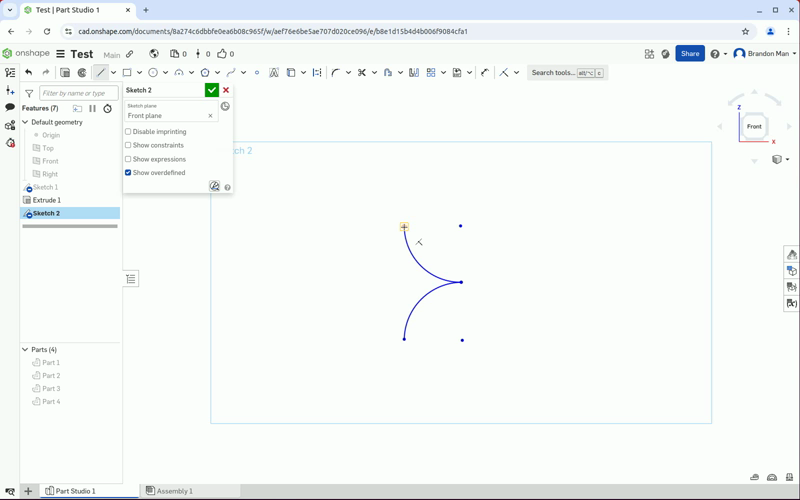
click(404, 226)
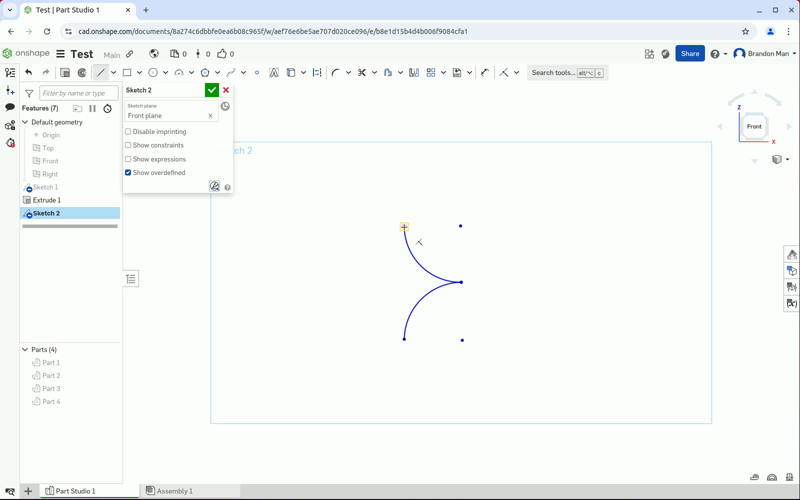
key_down(shift)
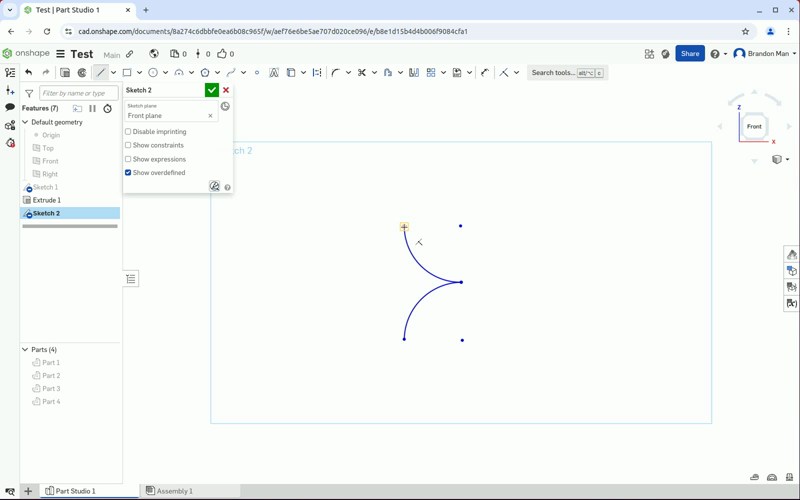
mouse_move(404, 339)
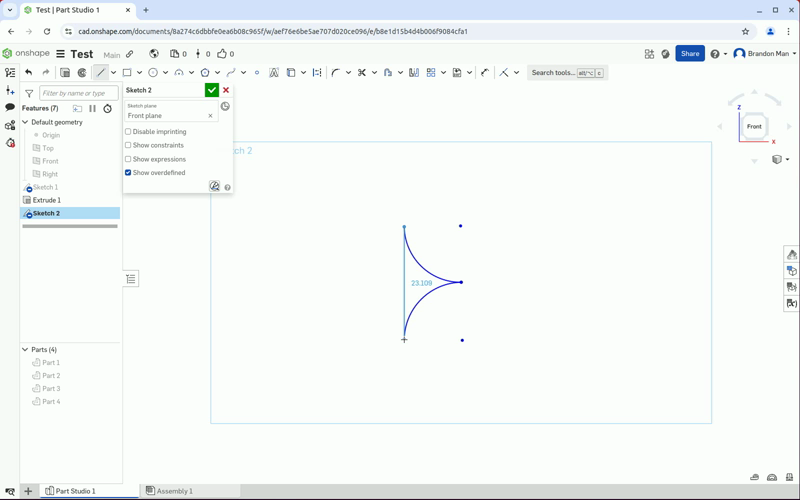
key_up(shift)
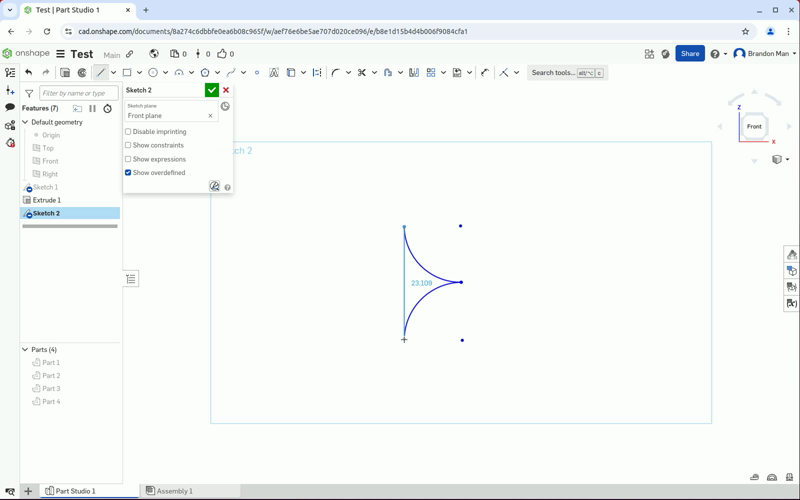
click(404, 339)
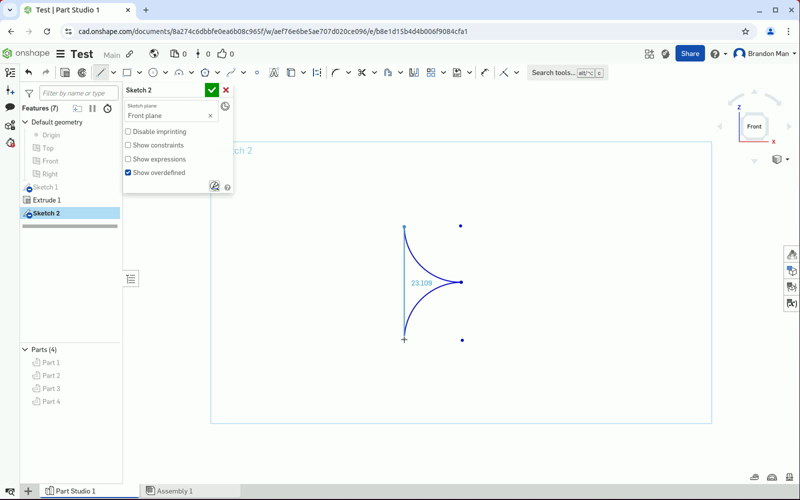
key(esc)
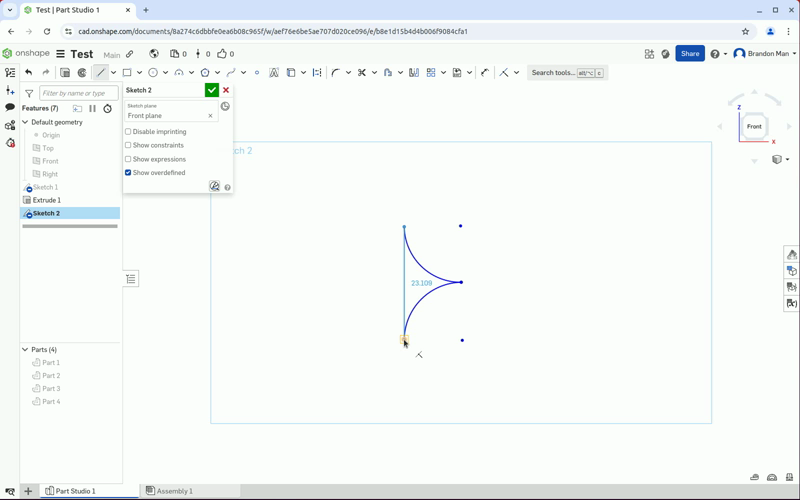
mouse_move(420, 263)
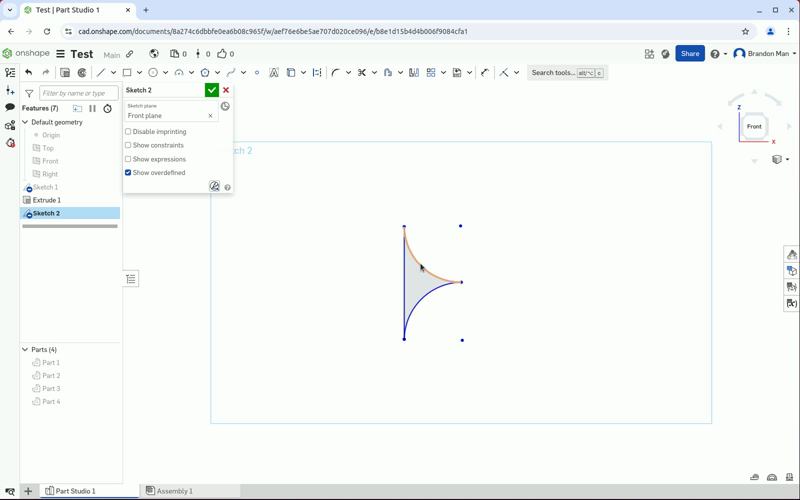
click(420, 263)
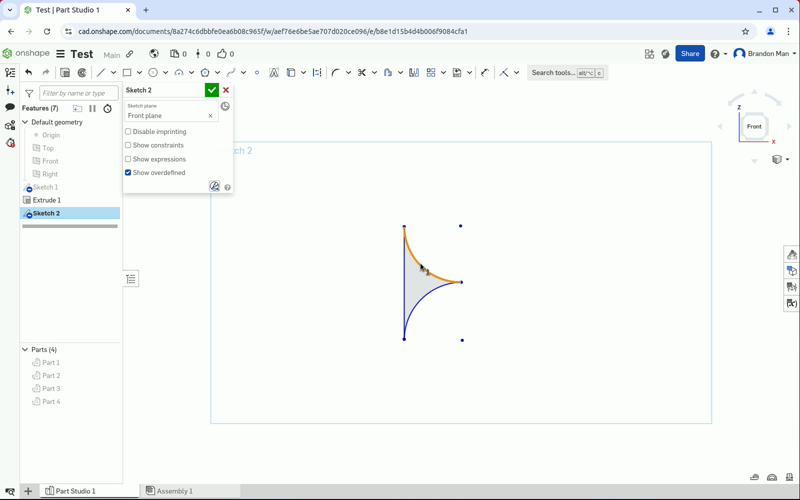
mouse_move(73, 352)
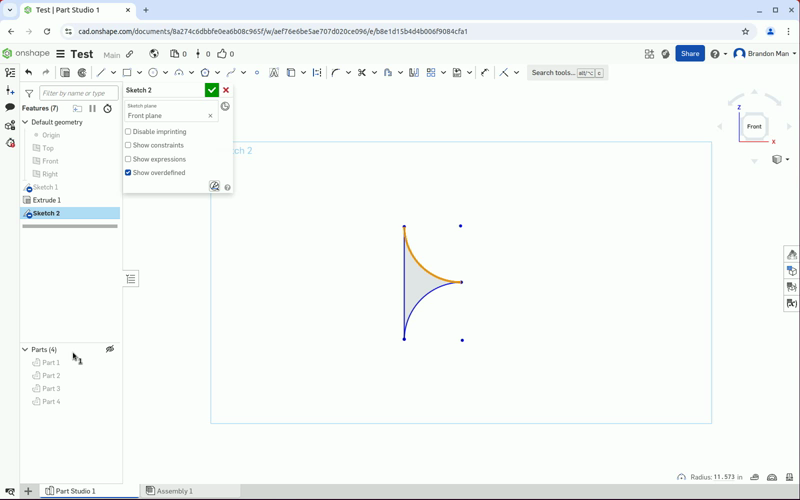
key(shift+y)
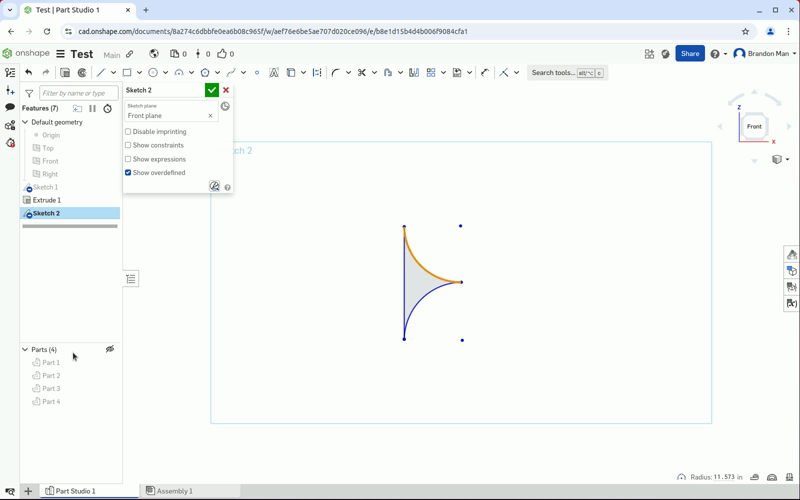
key(shift+e)
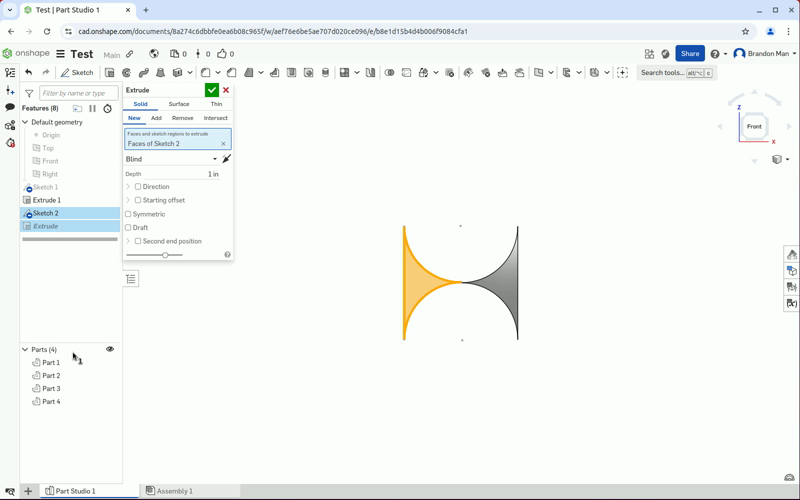
mouse_move(143, 106)
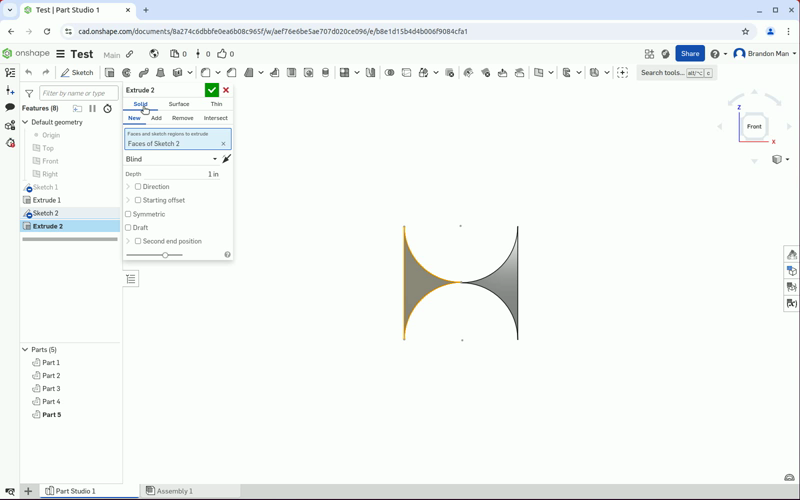
click(143, 106)
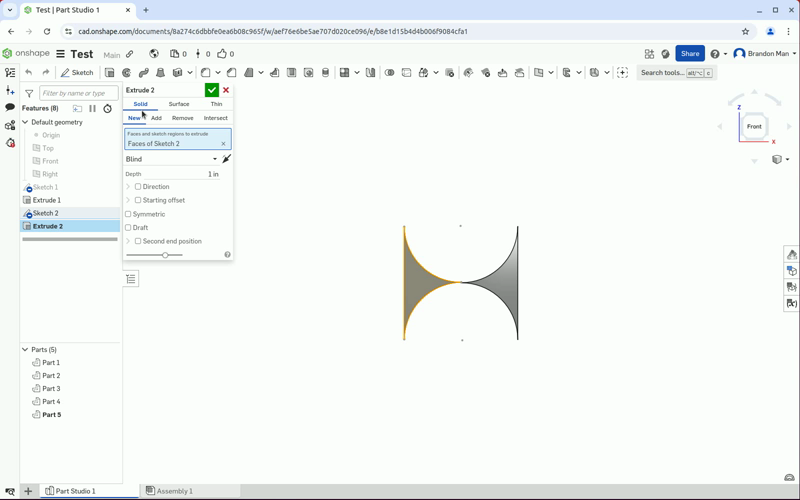
mouse_move(137, 120)
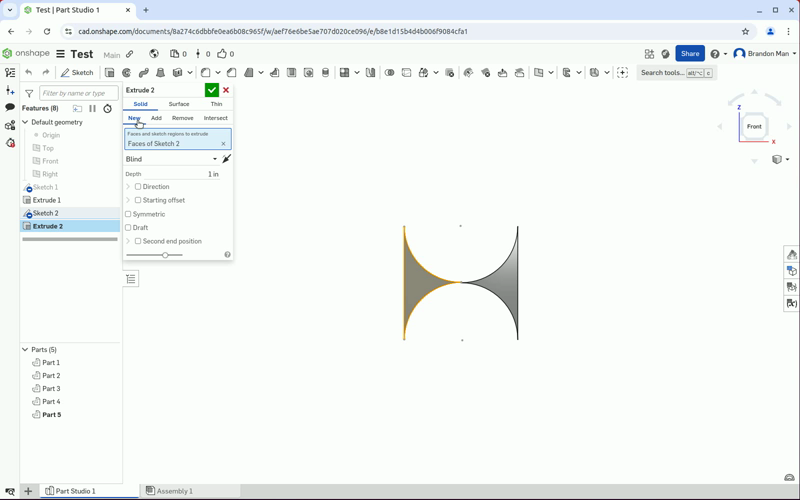
click(137, 120)
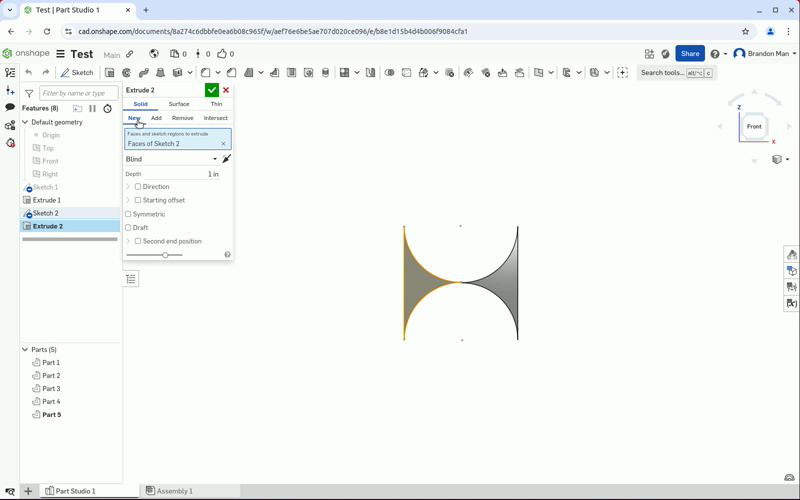
key(tab, 4)
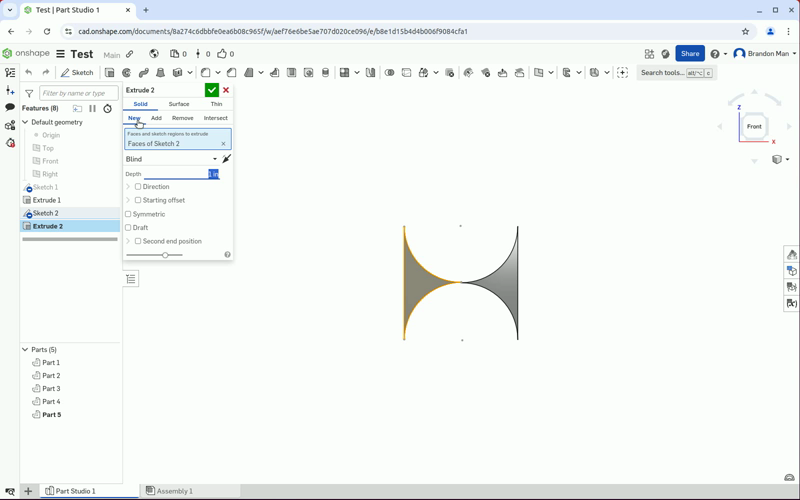
text(2.407)
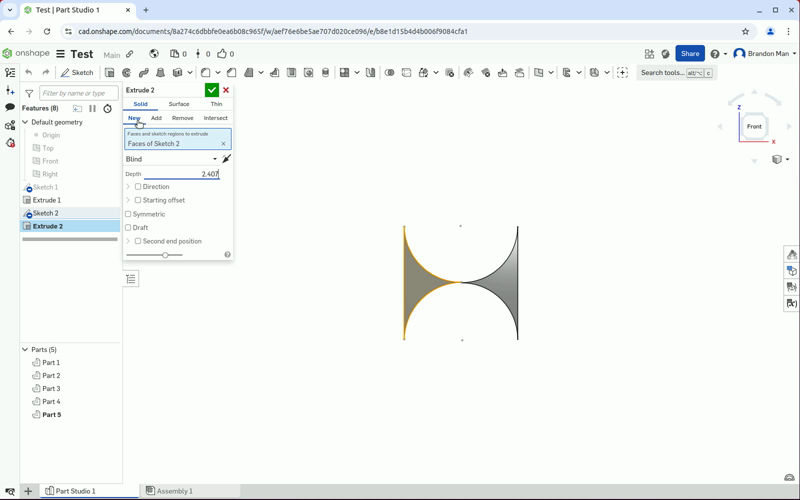
key(enter)
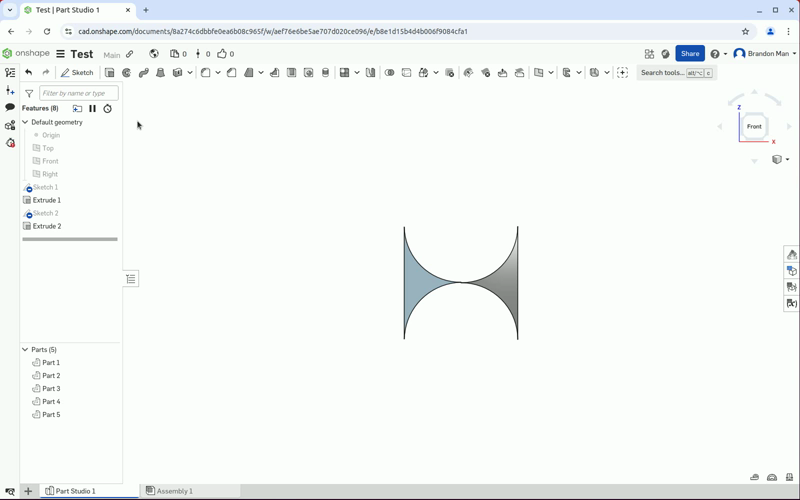
key(shift+h)
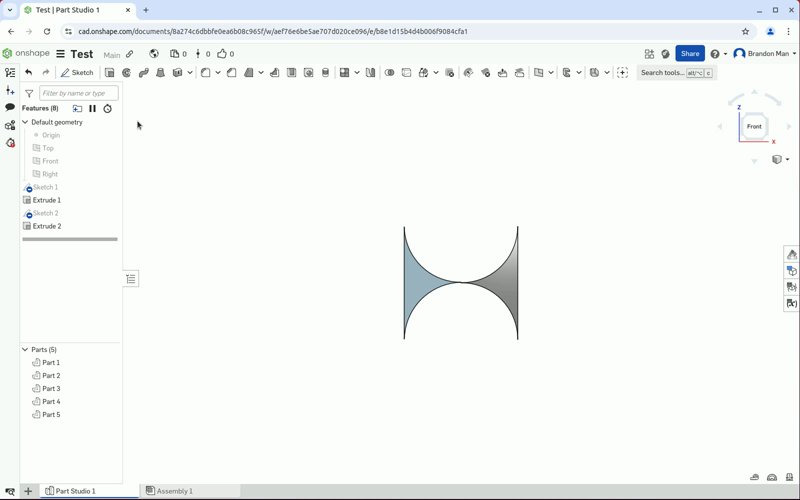
key(shift+h)
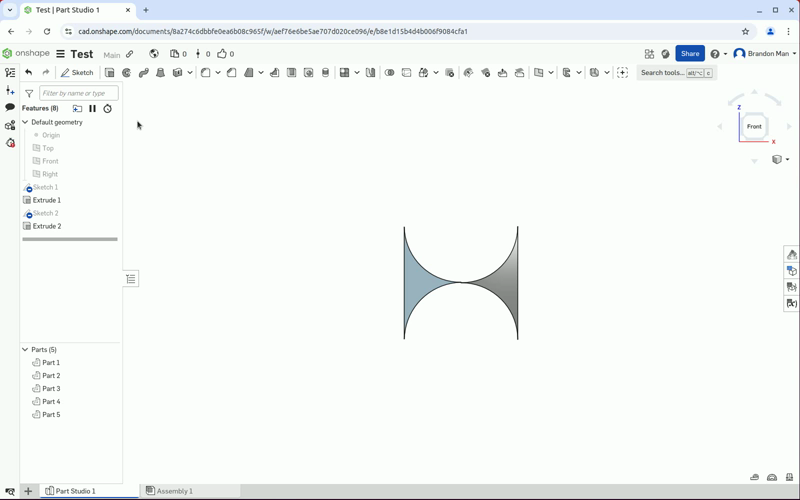
mouse_move(73, 189)
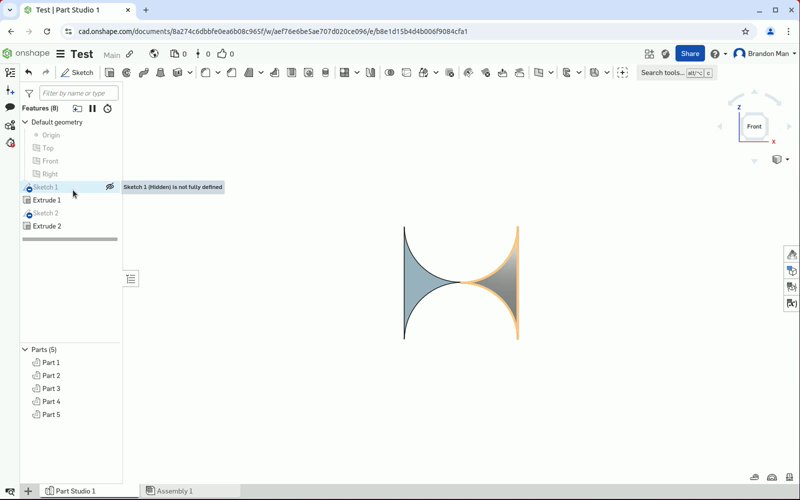
click(73, 189)
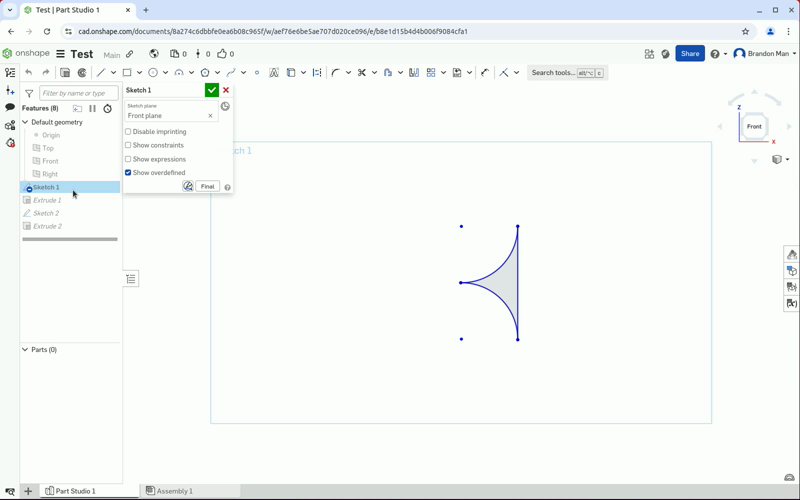
mouse_move(229, 92)
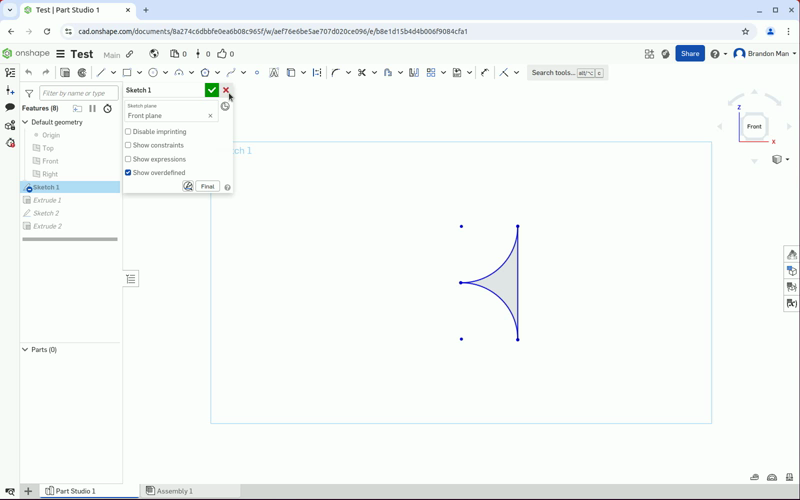
click(229, 92)
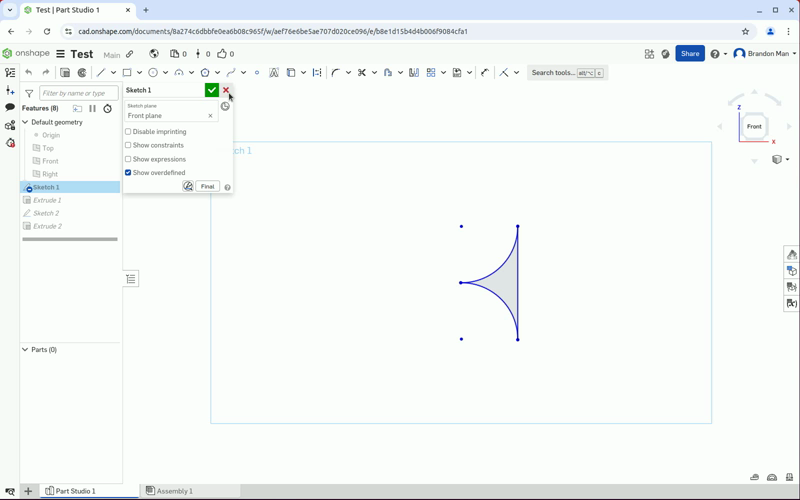
key(shift+s)
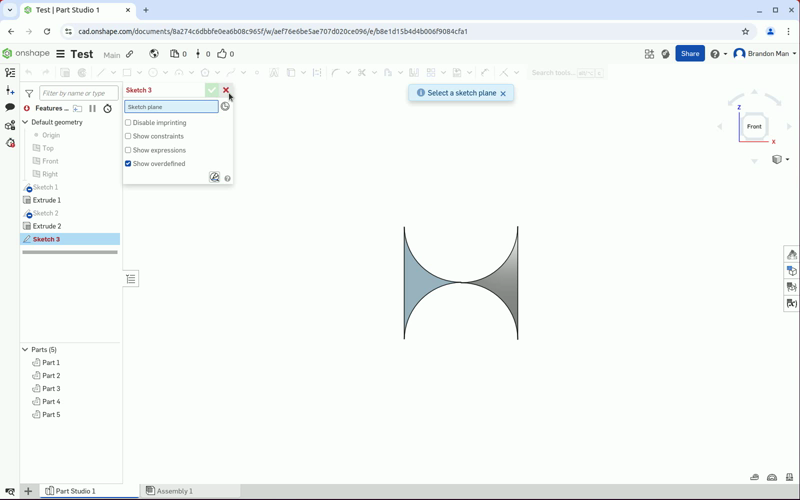
mouse_move(73, 163)
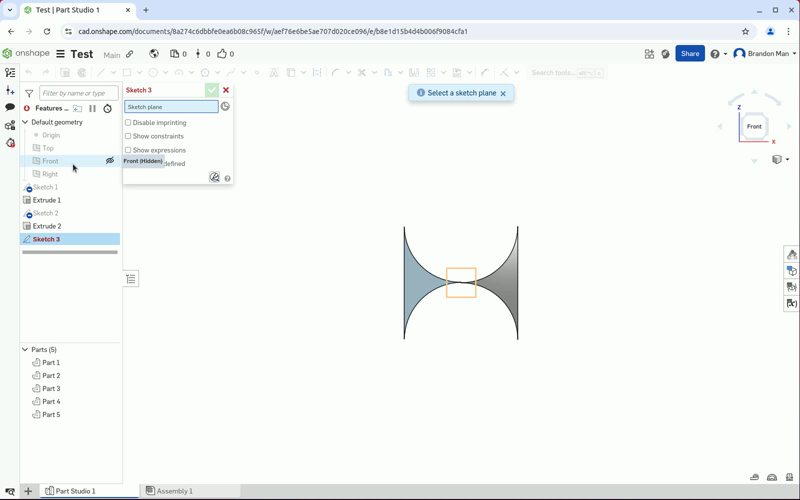
click(73, 163)
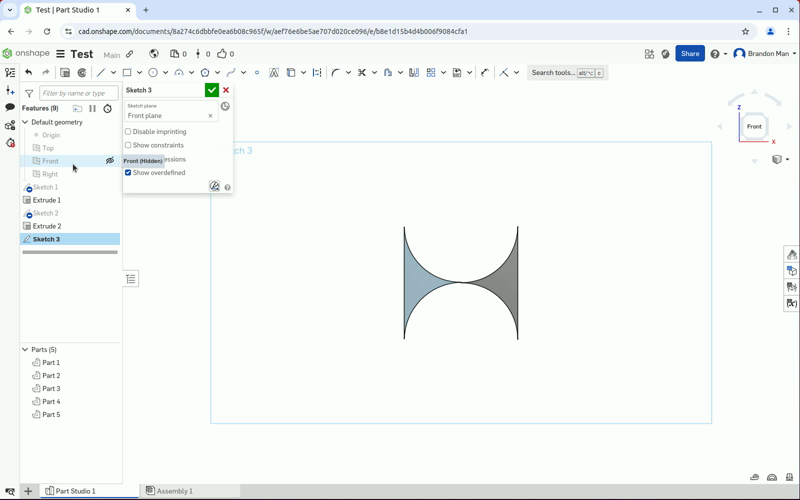
mouse_move(73, 352)
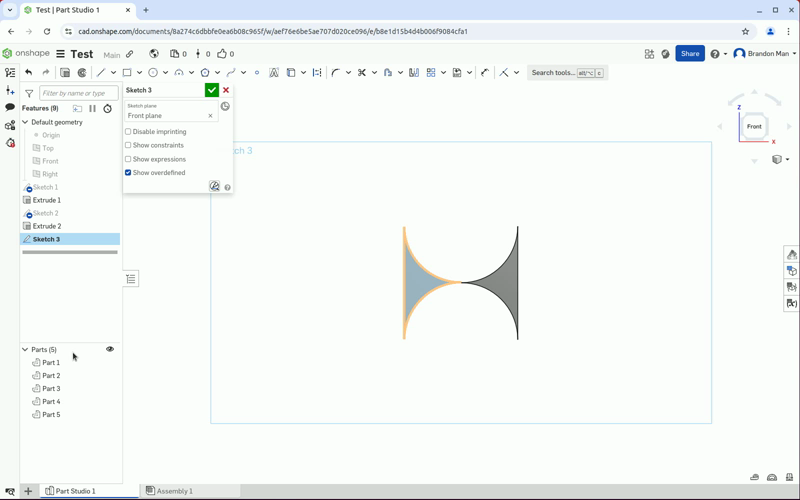
key(y)
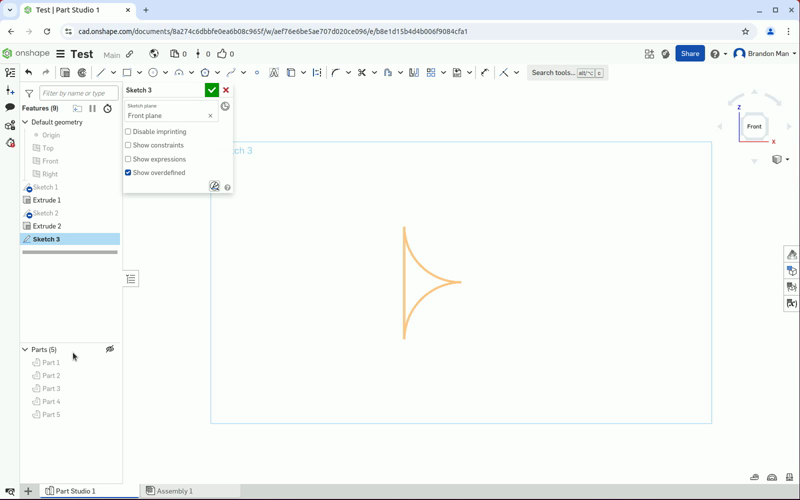
key(c)
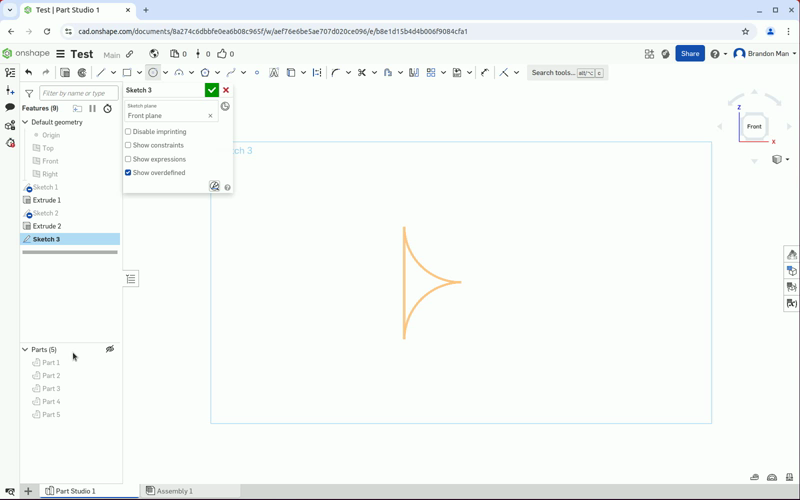
key_down(shift)
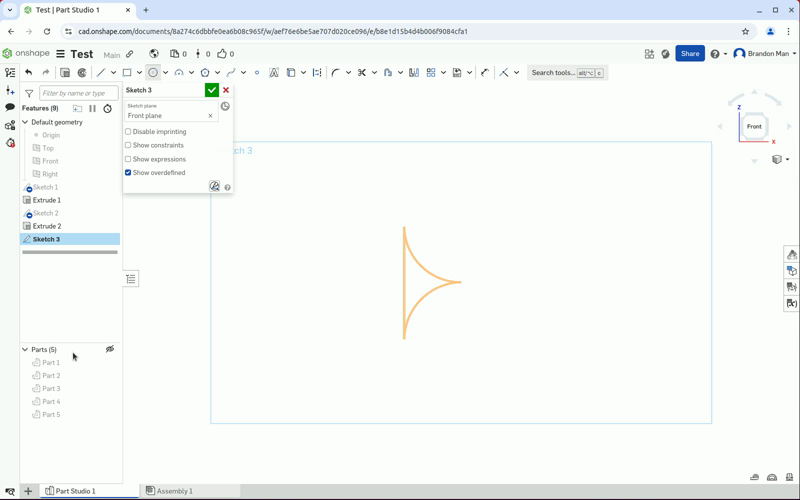
mouse_move(461, 226)
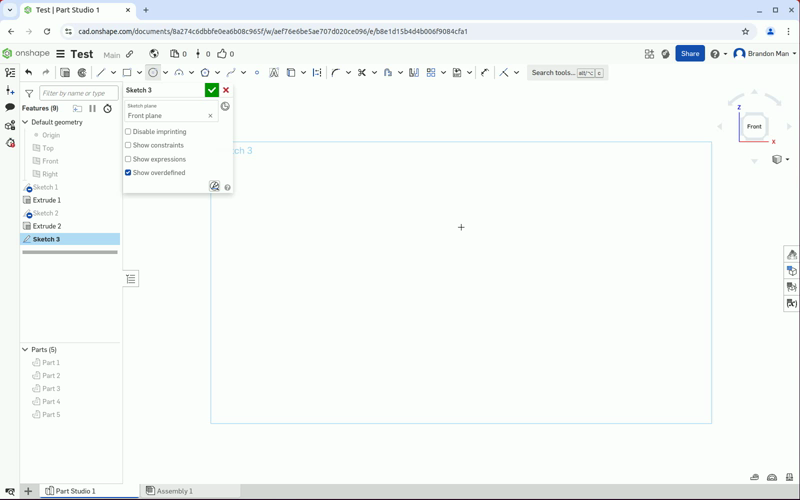
click(461, 226)
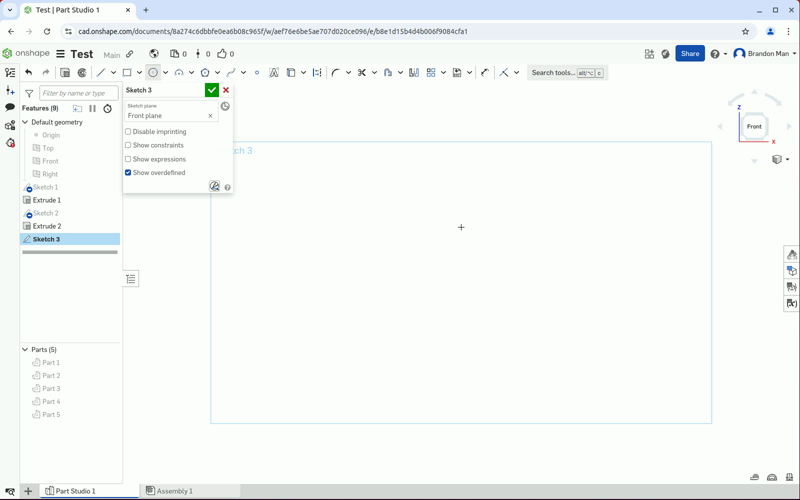
key_up(shift)
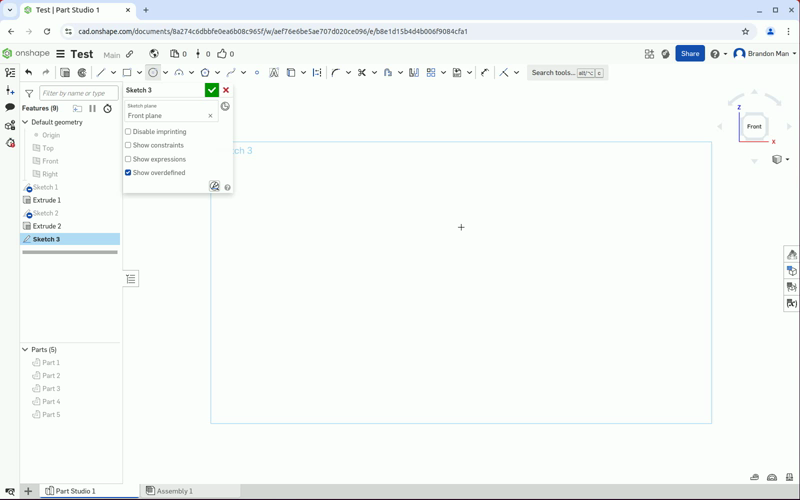
mouse_move(518, 226)
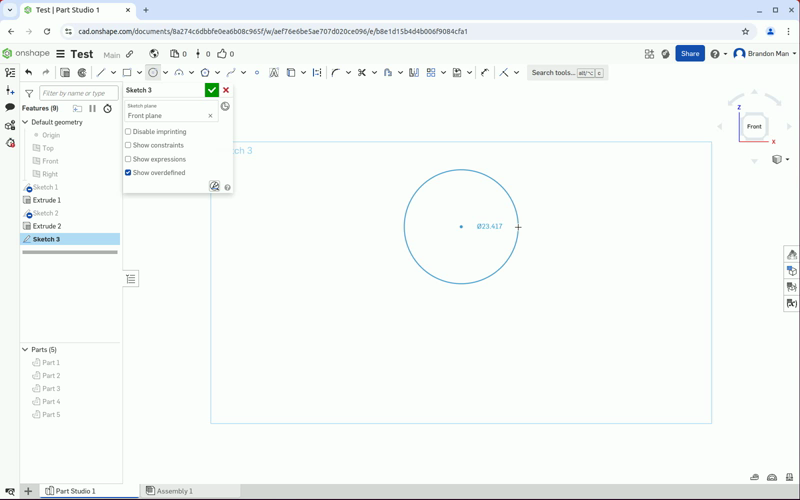
click(518, 226)
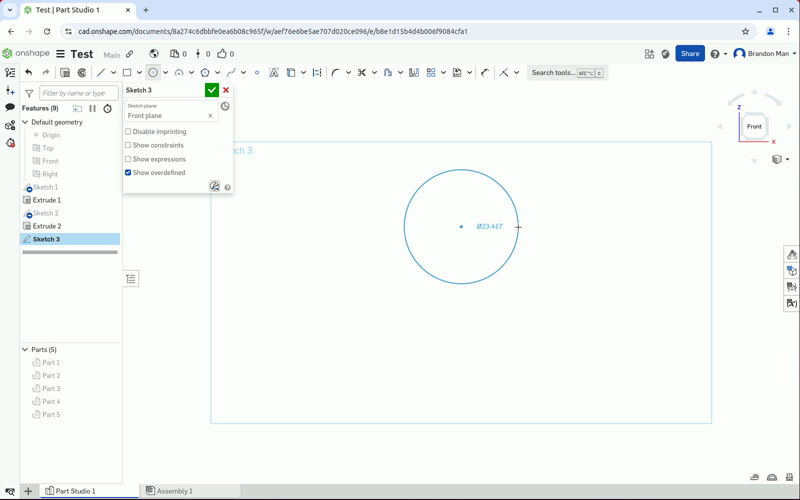
key(esc)
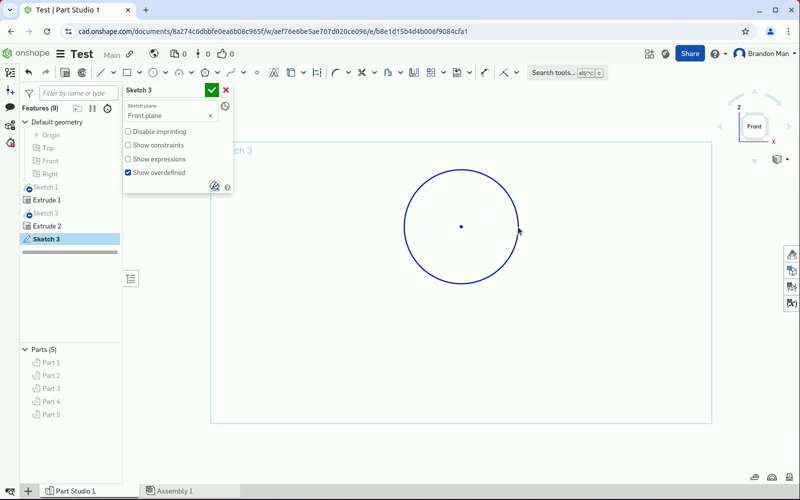
key(c)
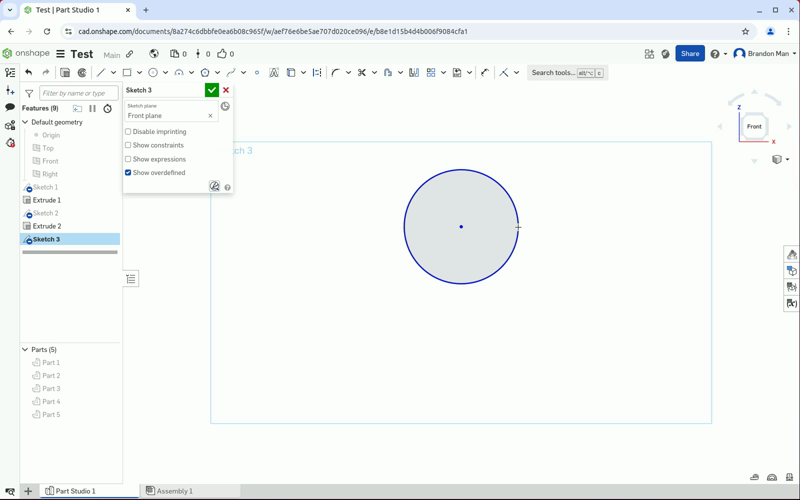
key_down(shift)
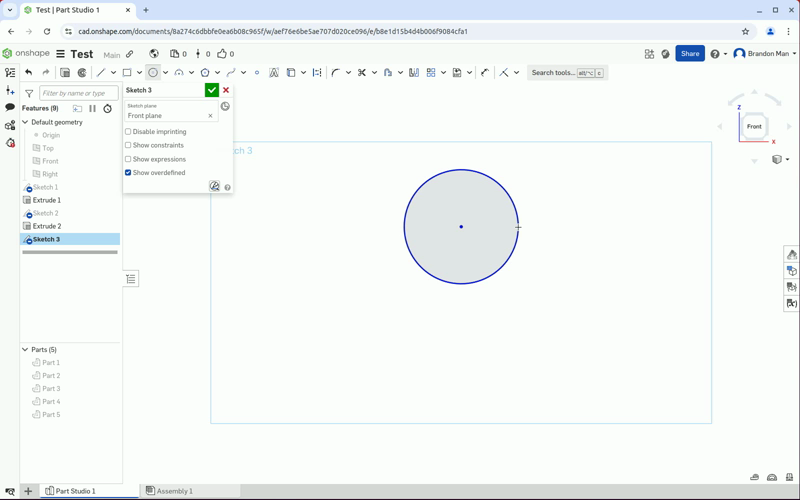
mouse_move(461, 226)
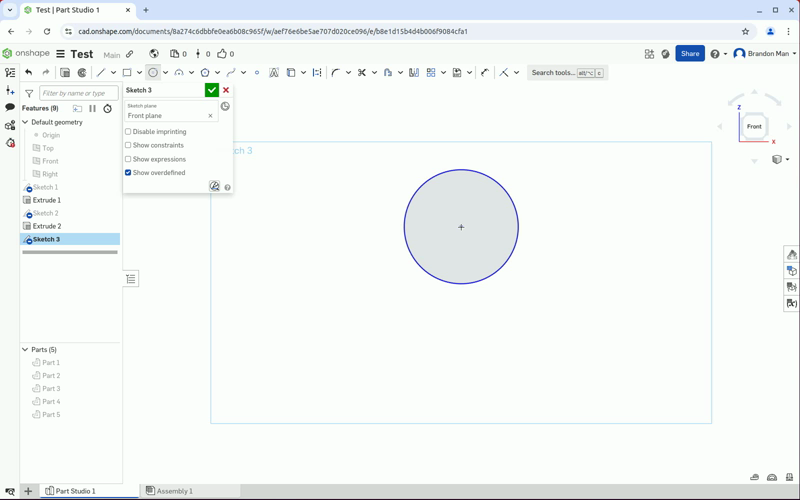
click(461, 226)
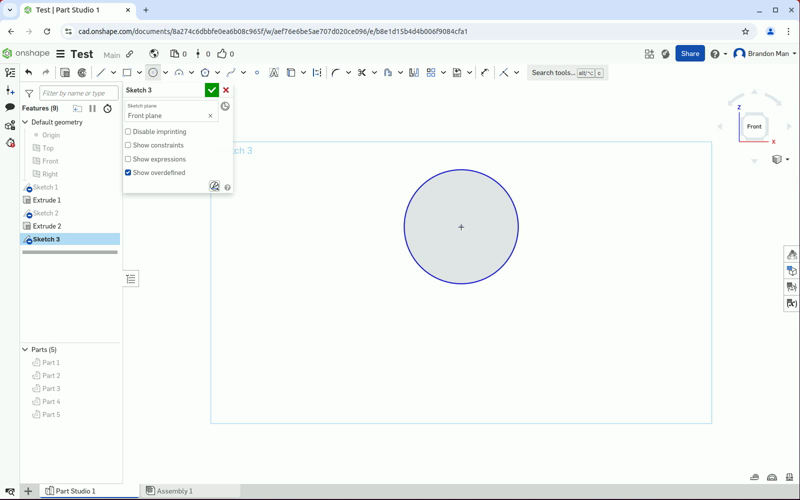
key_up(shift)
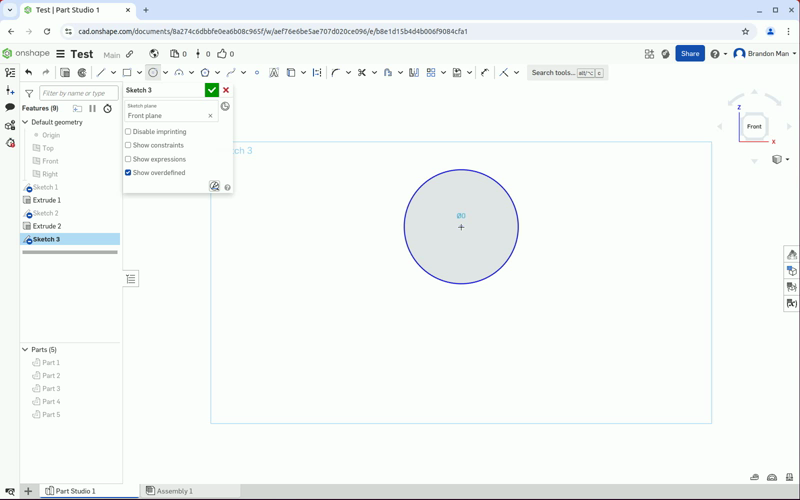
mouse_move(489, 226)
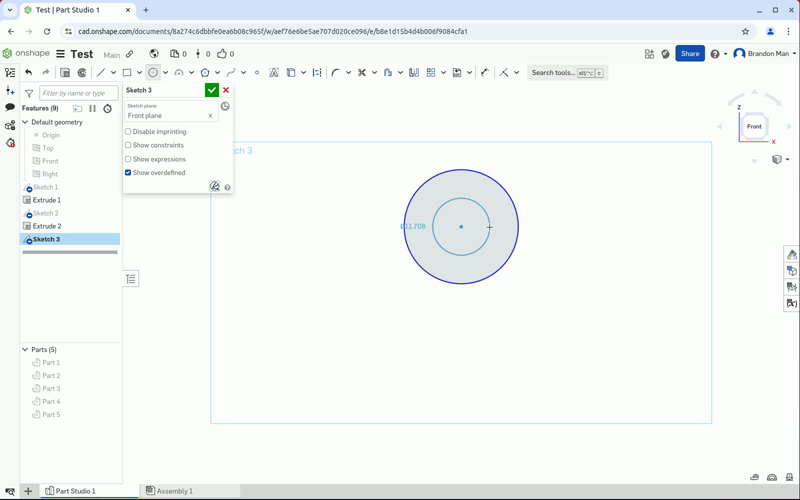
click(489, 226)
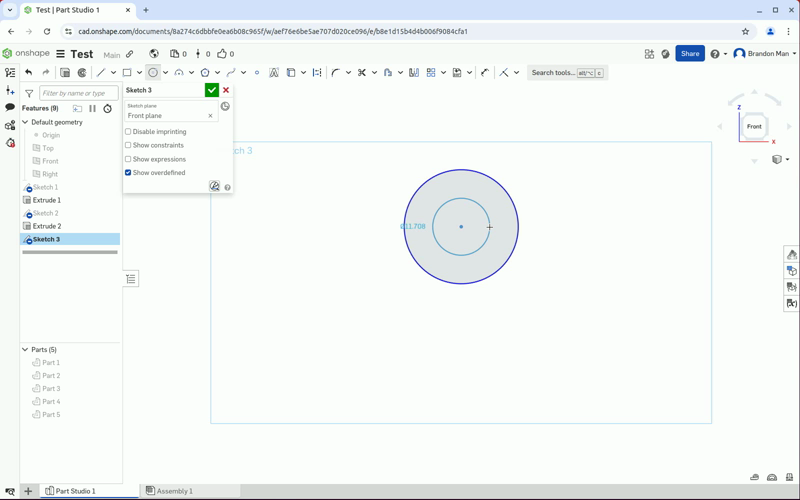
key(esc)
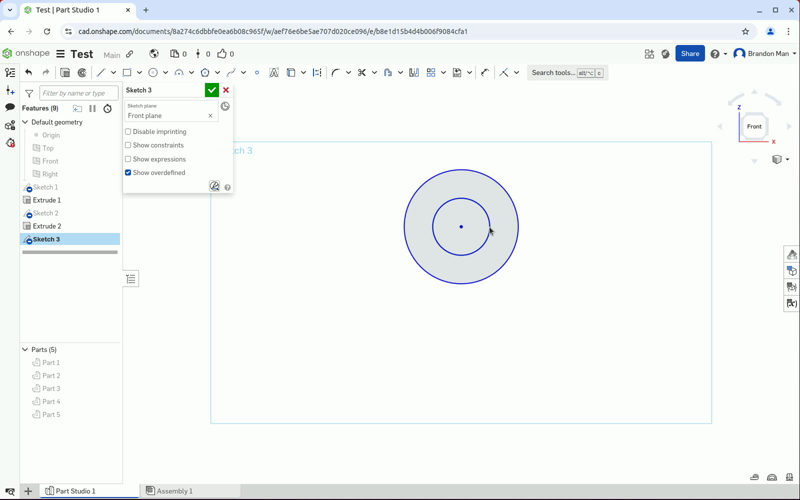
mouse_move(433, 197)
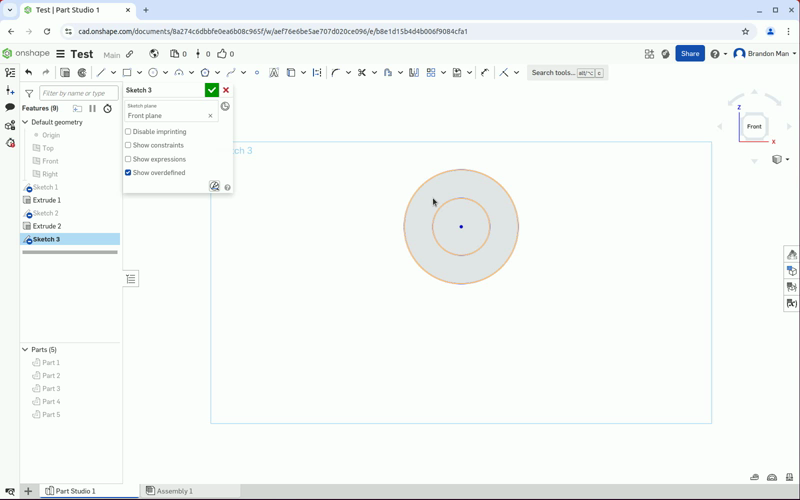
click(433, 197)
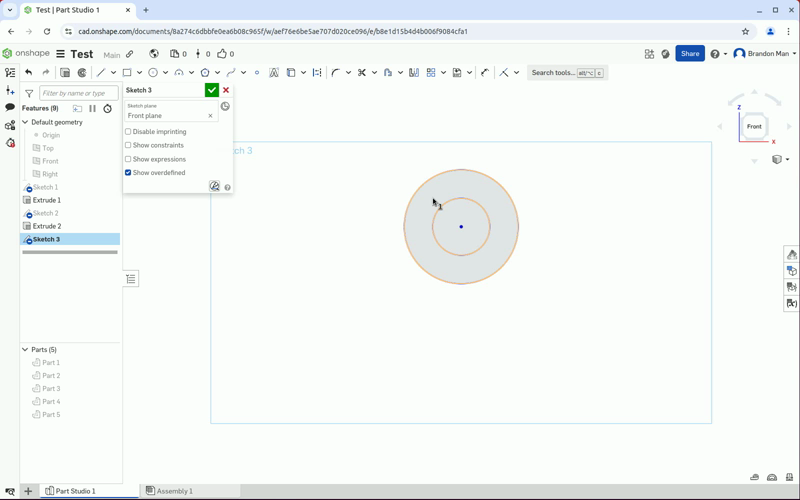
mouse_move(73, 352)
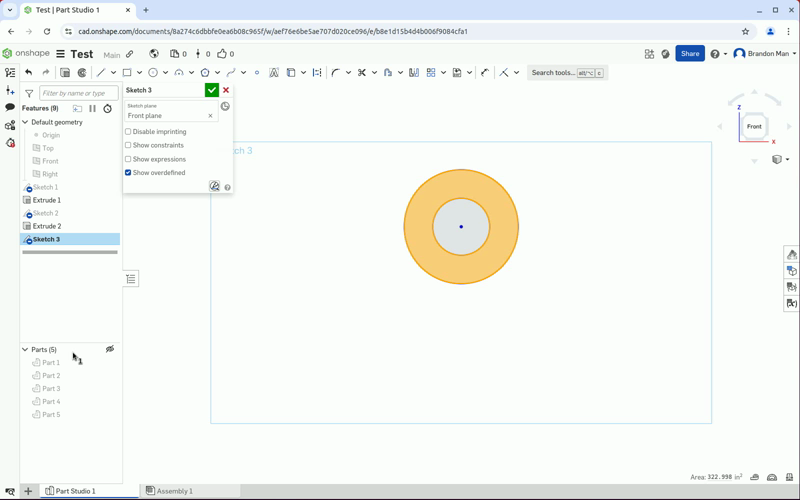
key(shift+y)
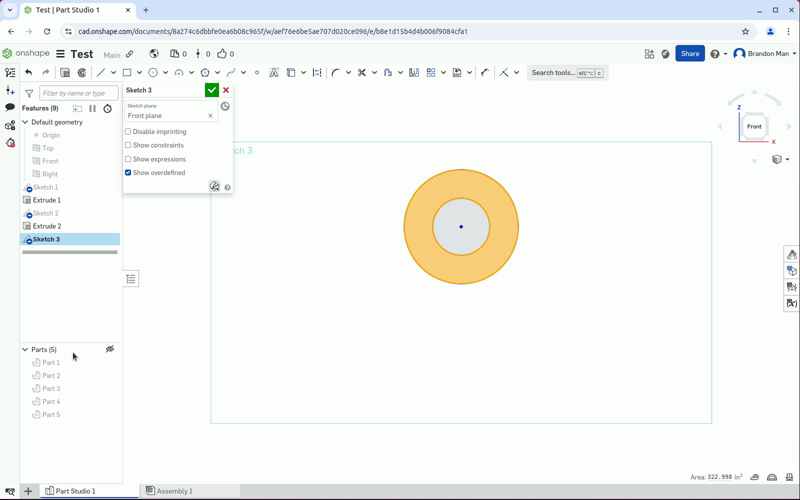
key(shift+e)
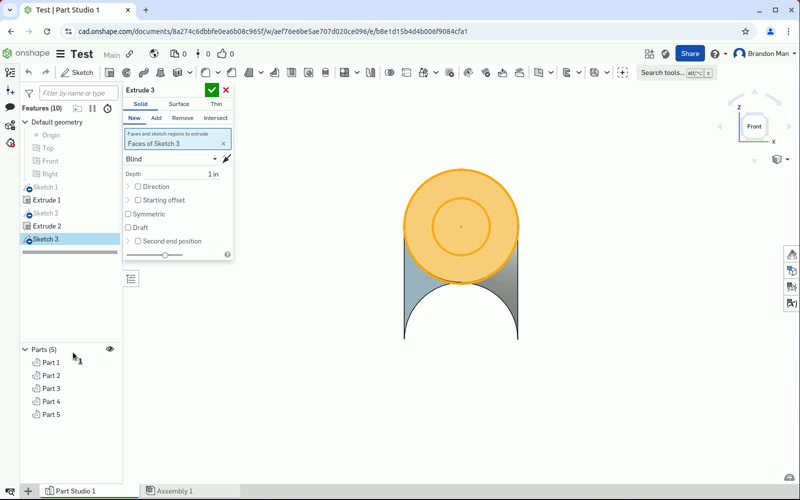
mouse_move(143, 106)
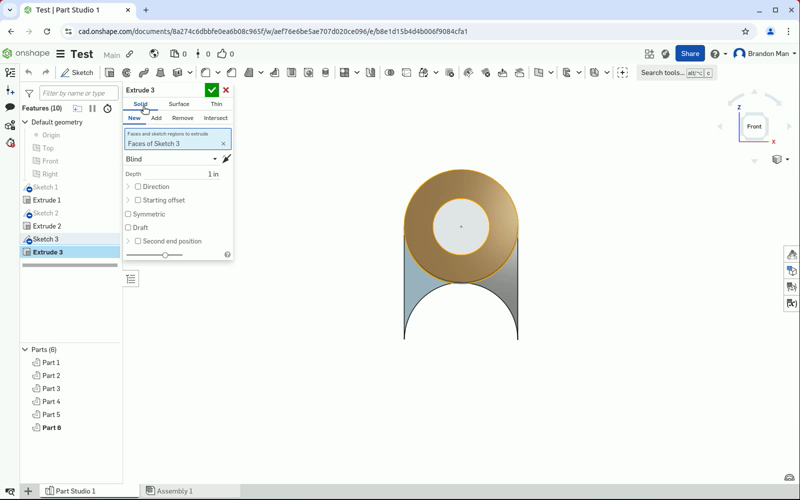
click(143, 106)
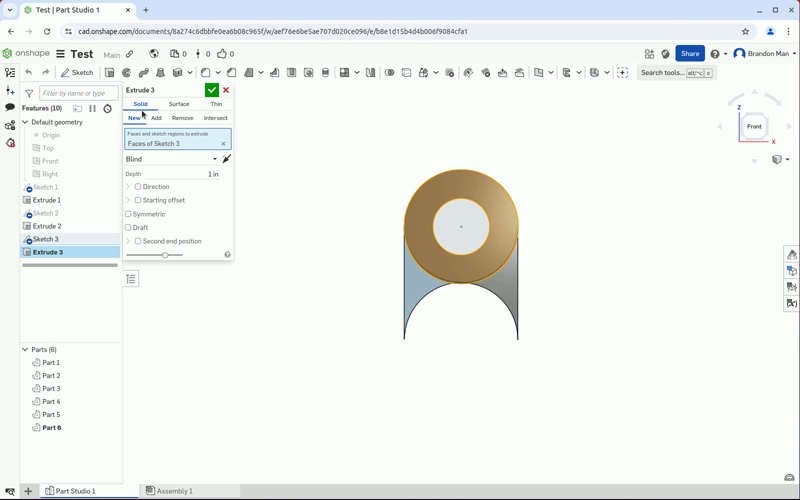
mouse_move(137, 120)
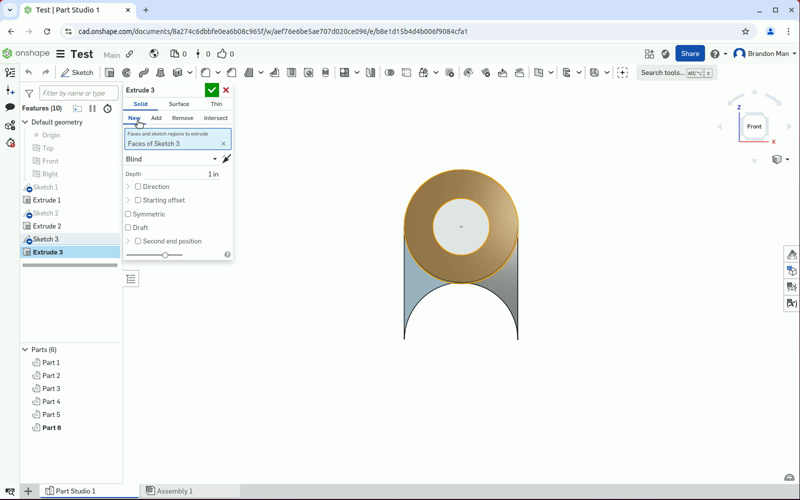
click(137, 120)
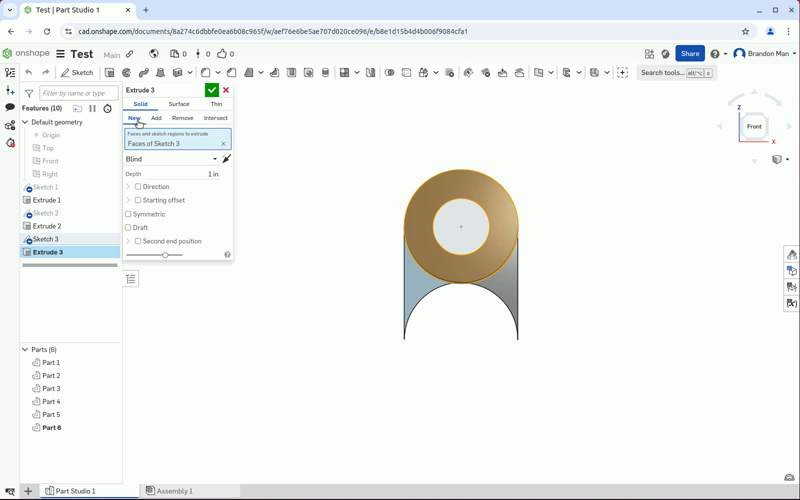
key(tab, 4)
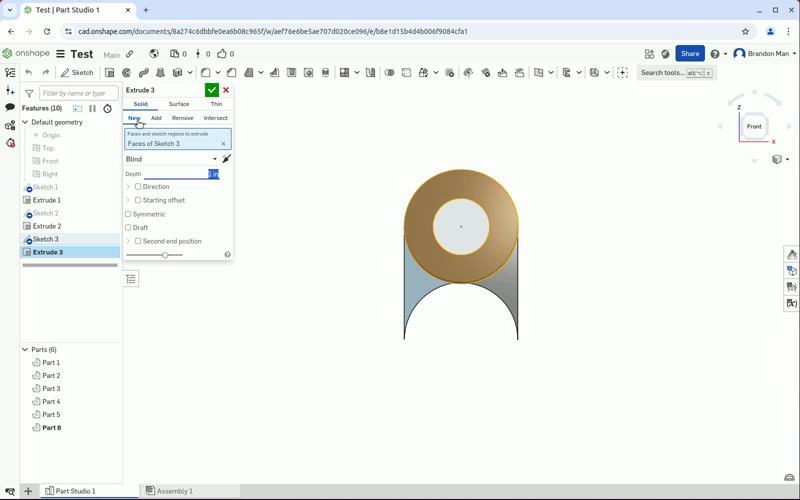
text(2.407)
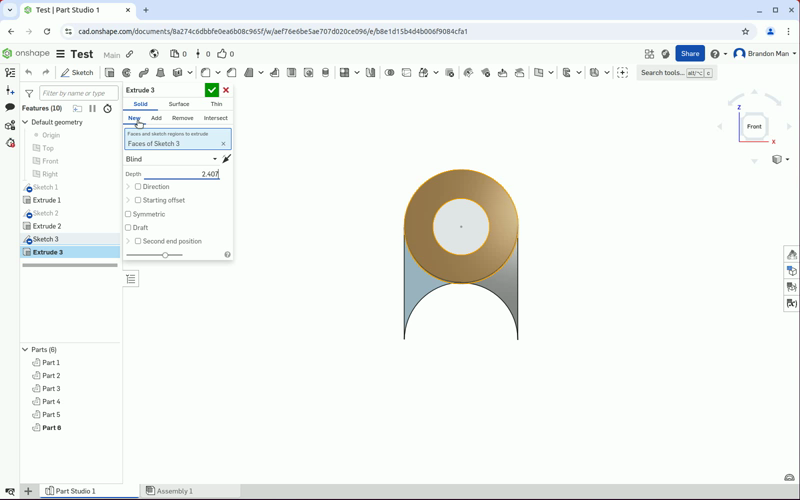
key(enter)
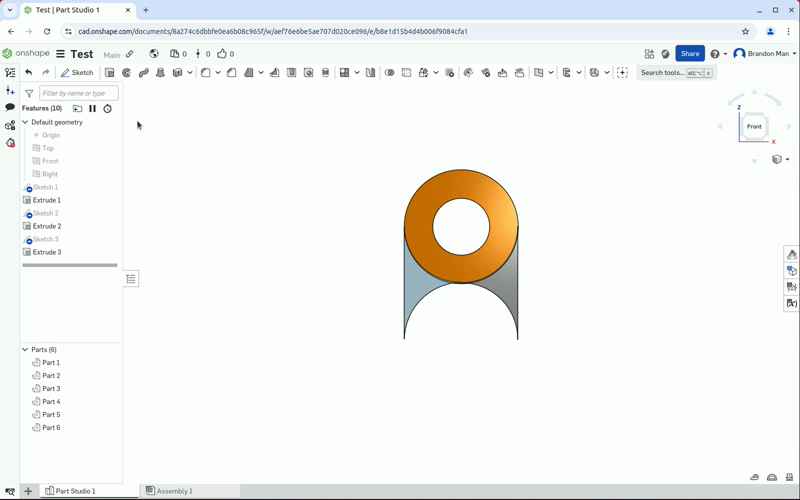
key(shift+h)
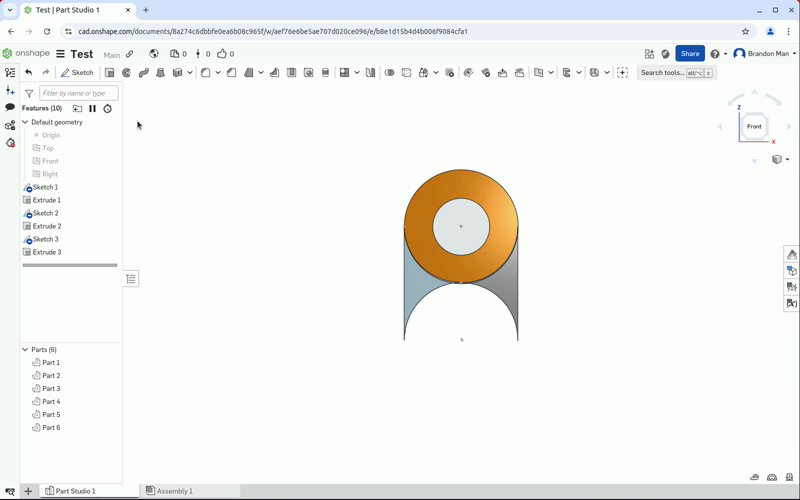
key(shift+h)
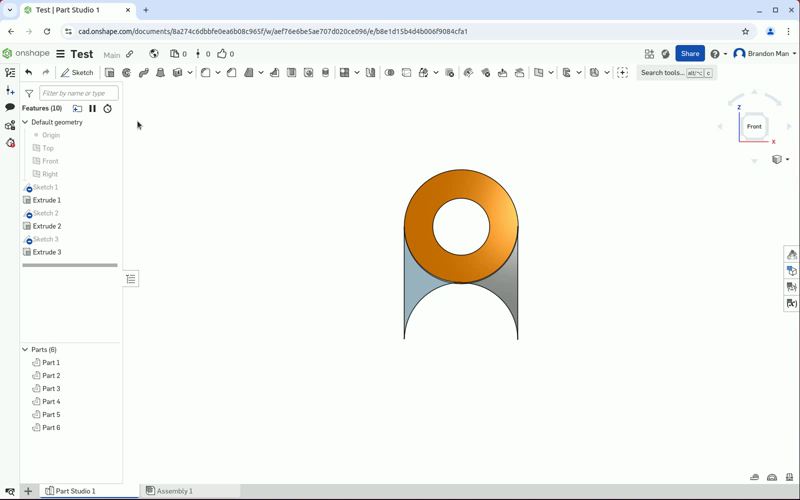
mouse_move(73, 189)
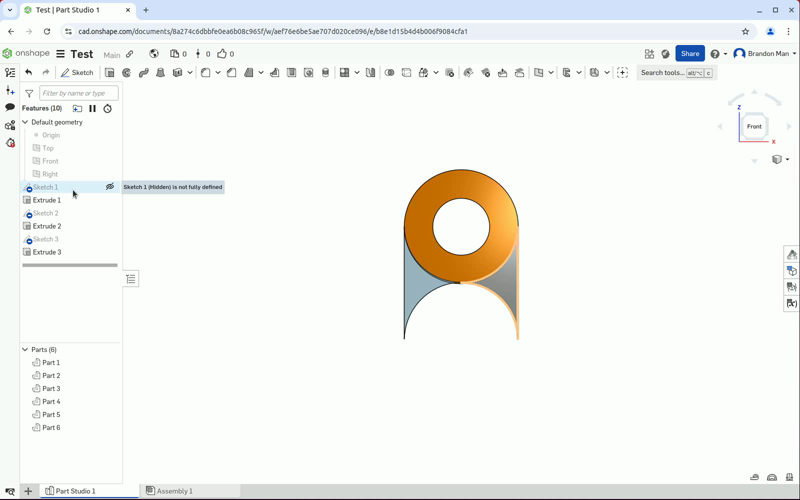
click(73, 189)
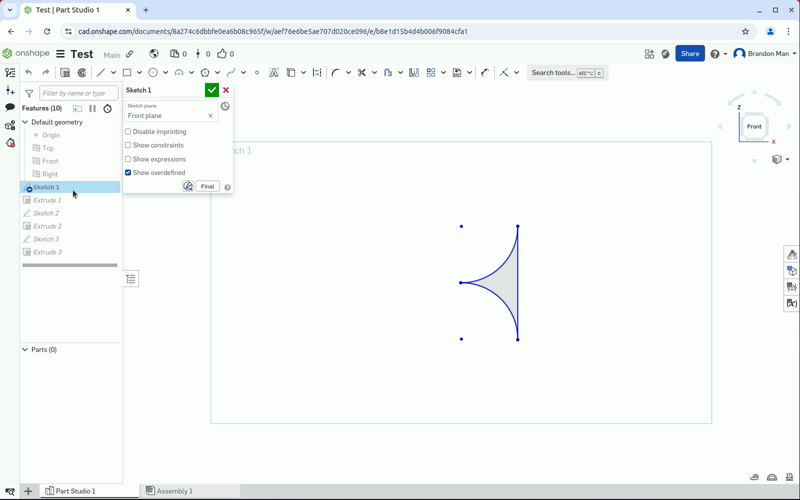
mouse_move(229, 92)
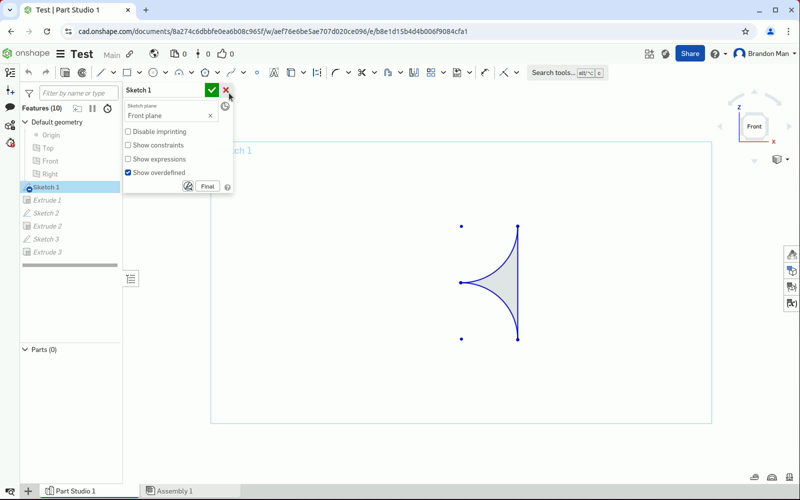
click(229, 92)
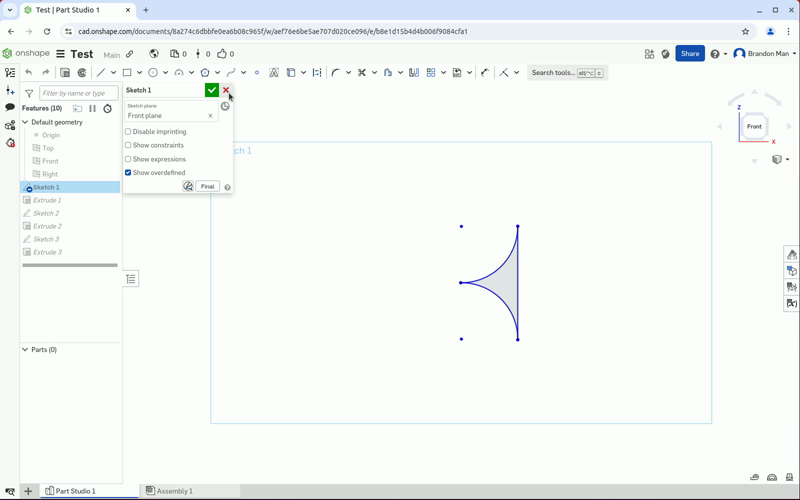
key(shift+s)
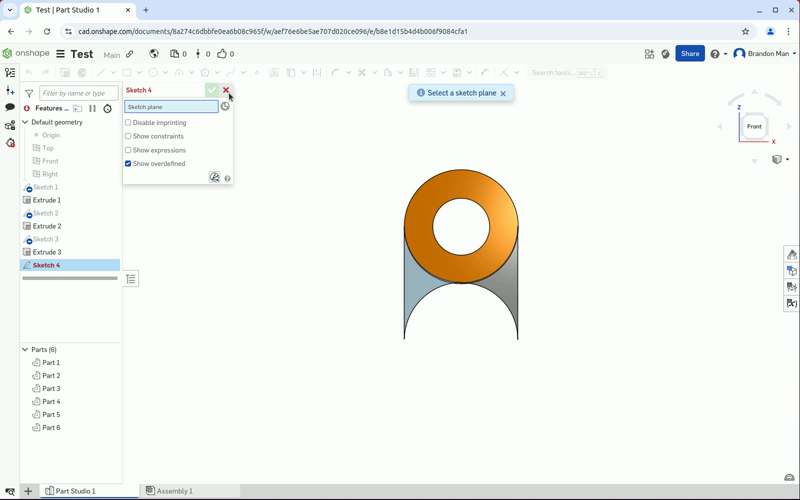
mouse_move(73, 163)
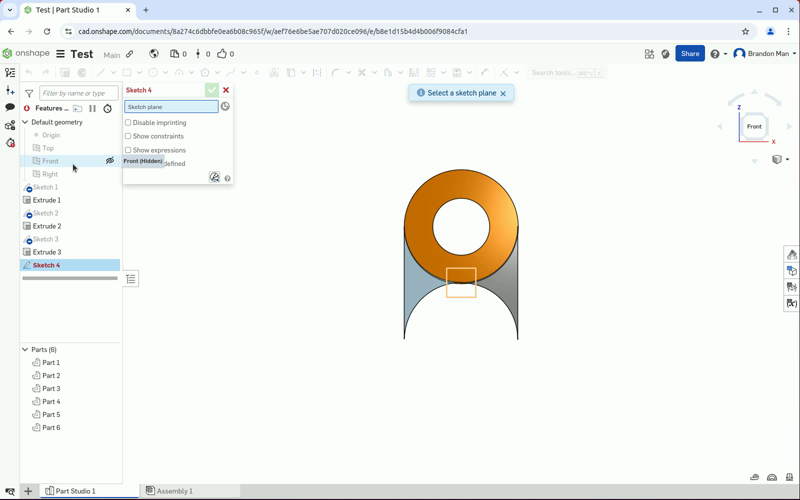
click(73, 163)
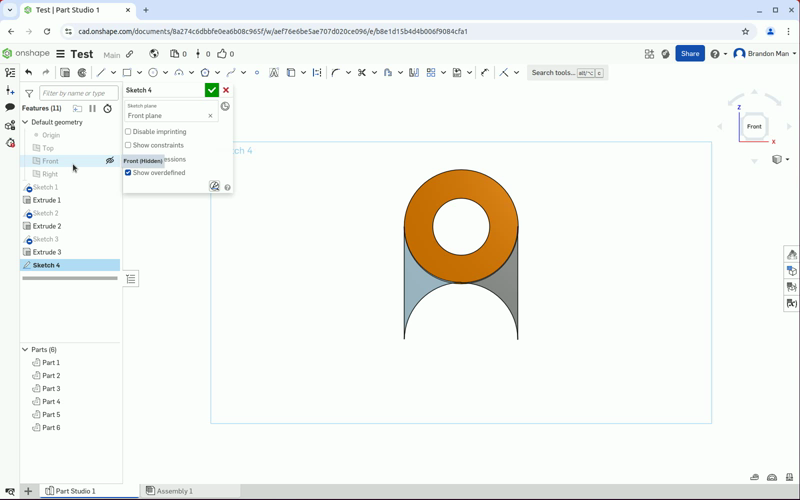
mouse_move(73, 352)
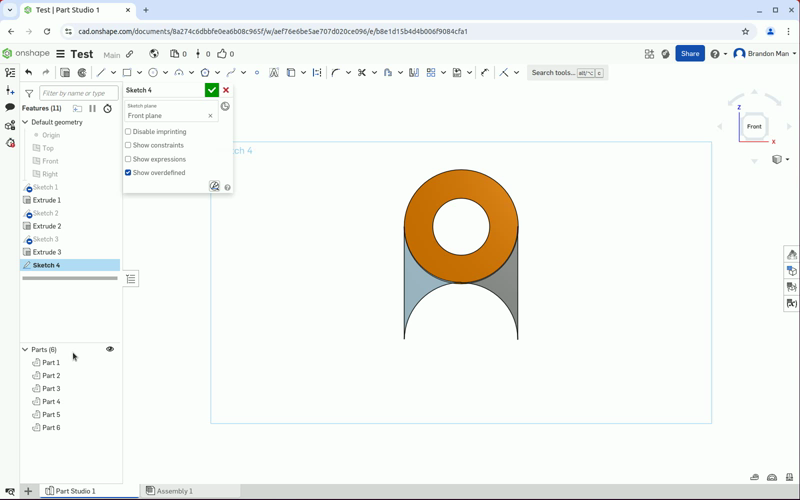
key(y)
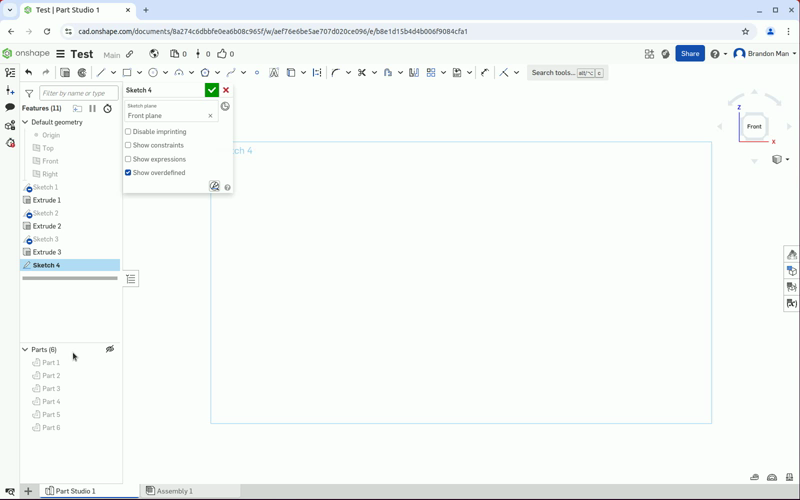
key(c)
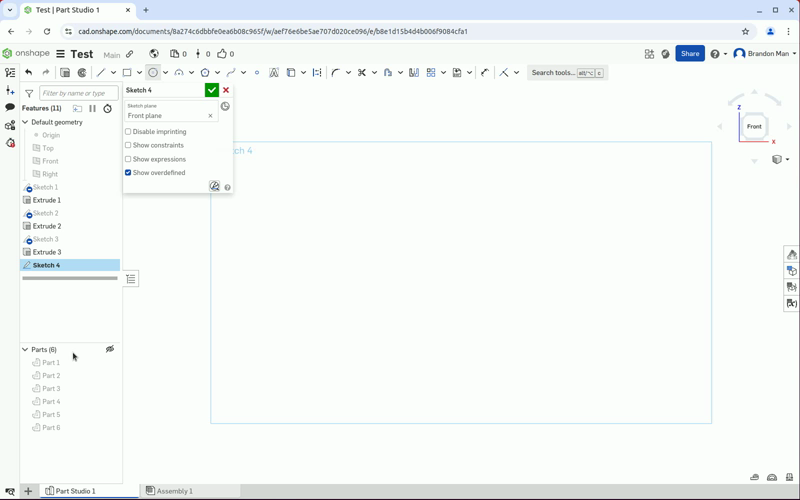
key_down(shift)
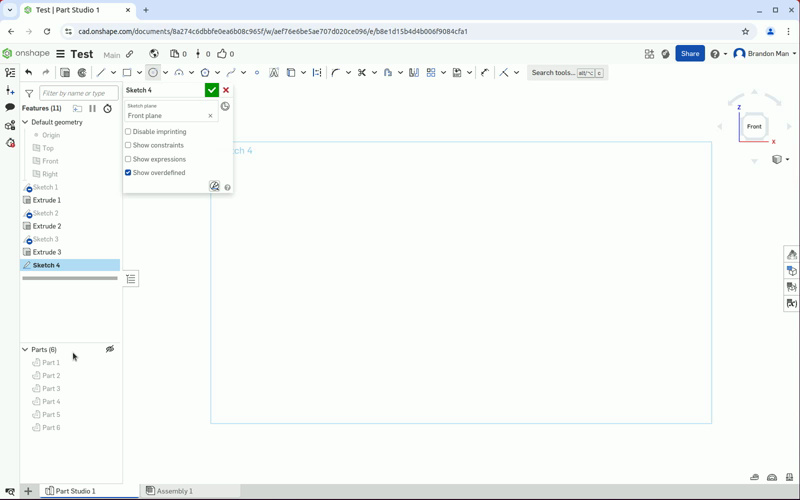
mouse_move(461, 339)
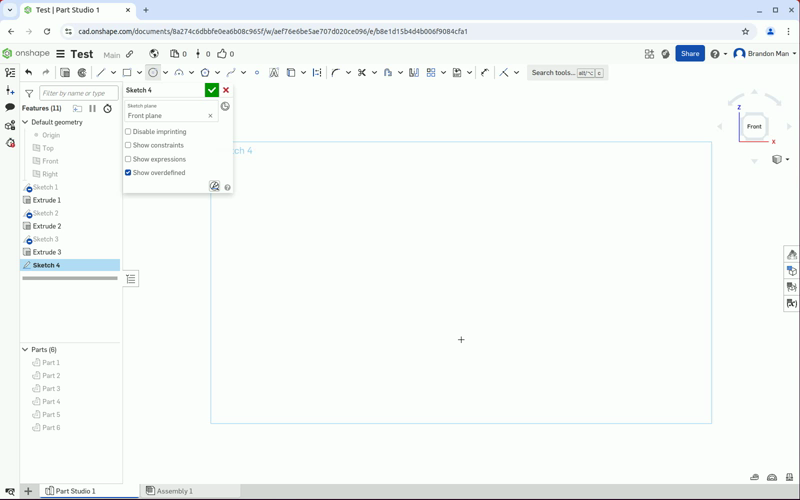
click(461, 339)
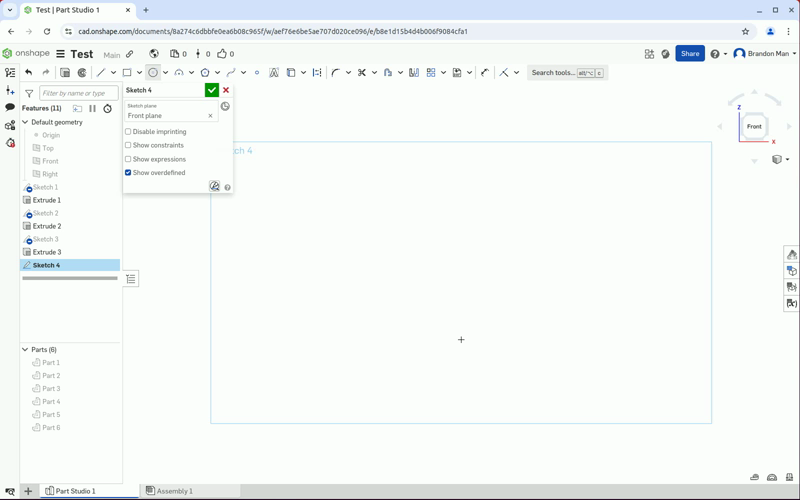
key_up(shift)
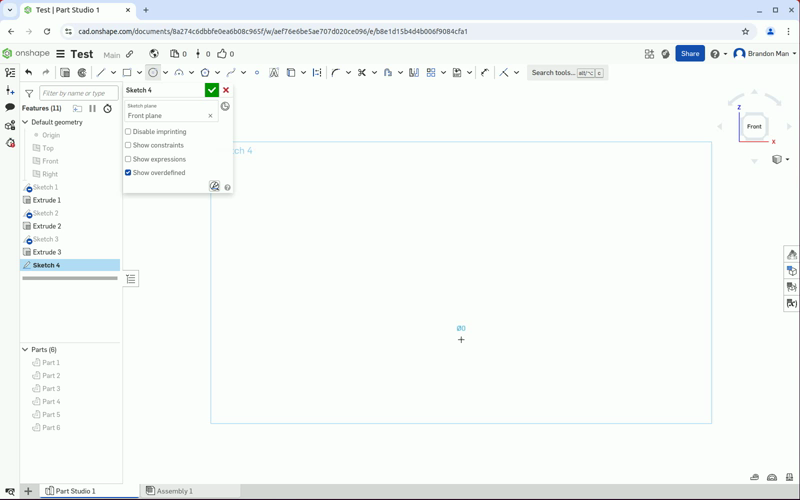
mouse_move(518, 339)
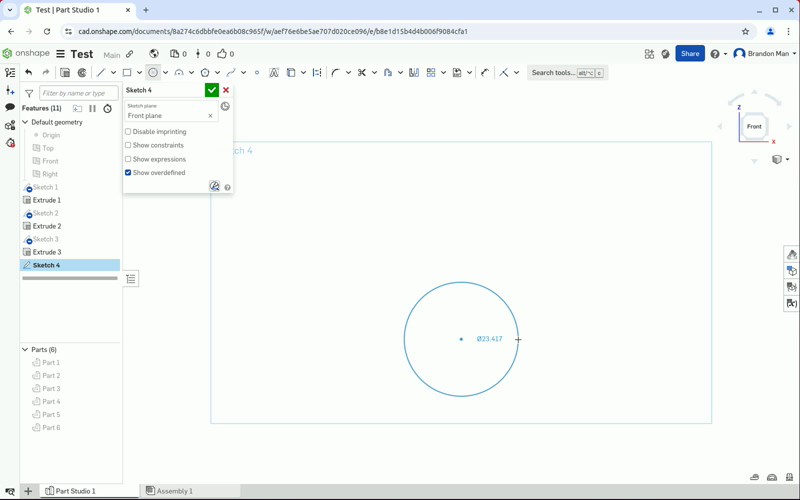
click(518, 339)
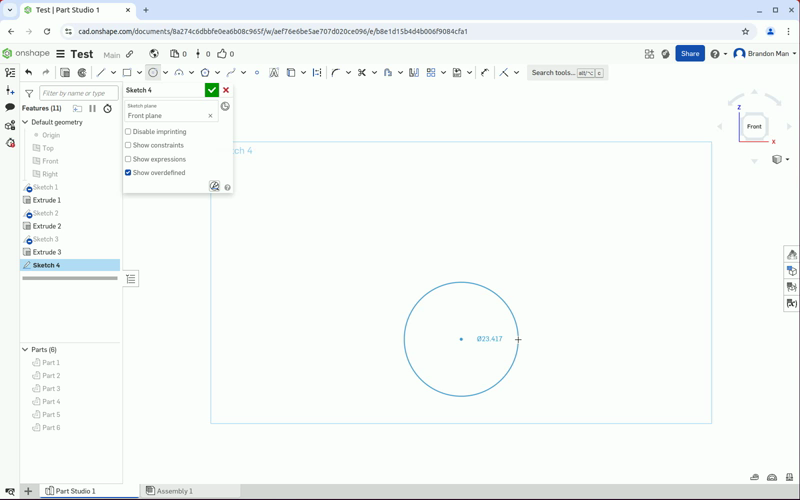
key(esc)
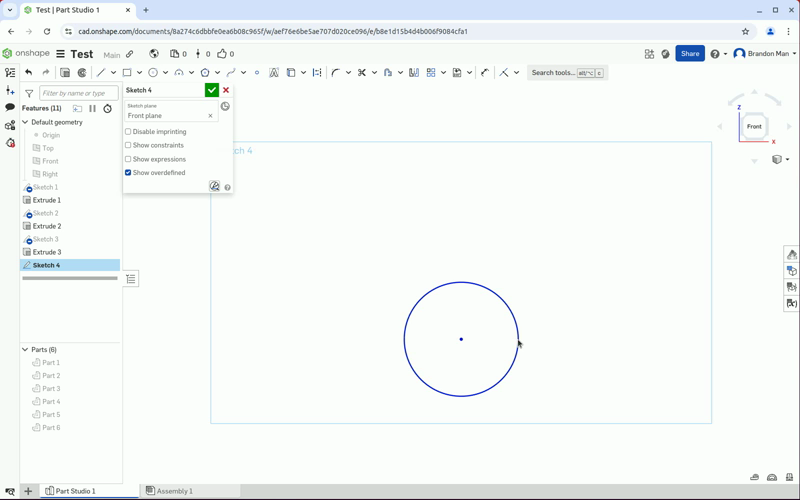
key(c)
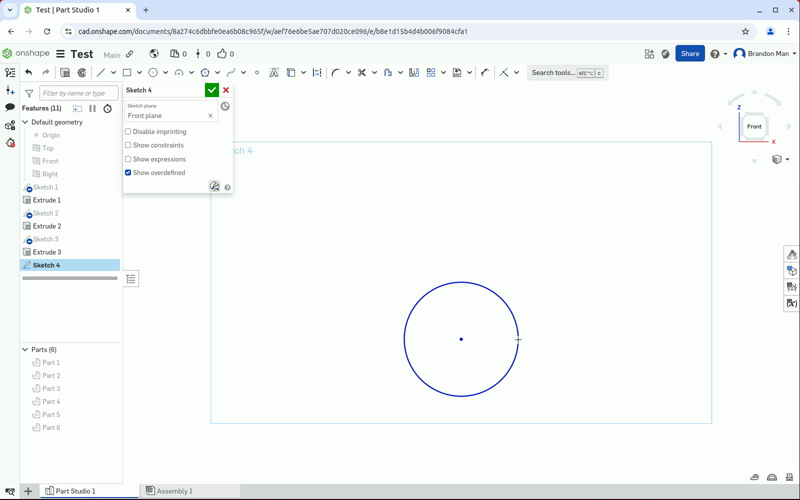
key_down(shift)
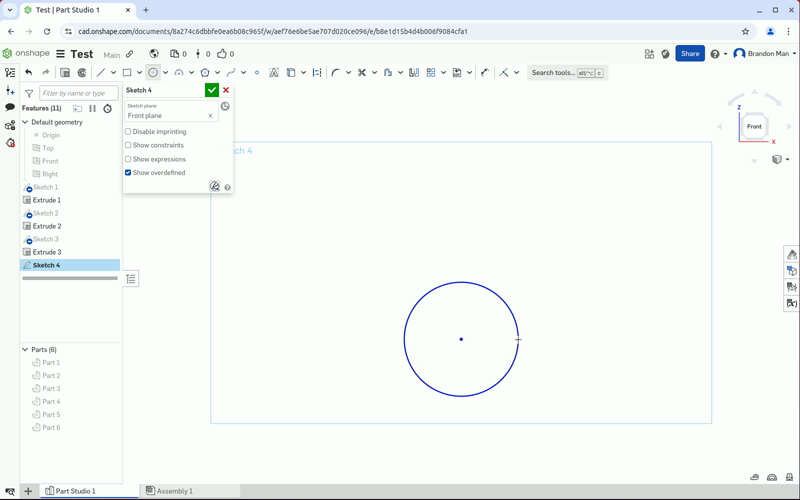
mouse_move(461, 339)
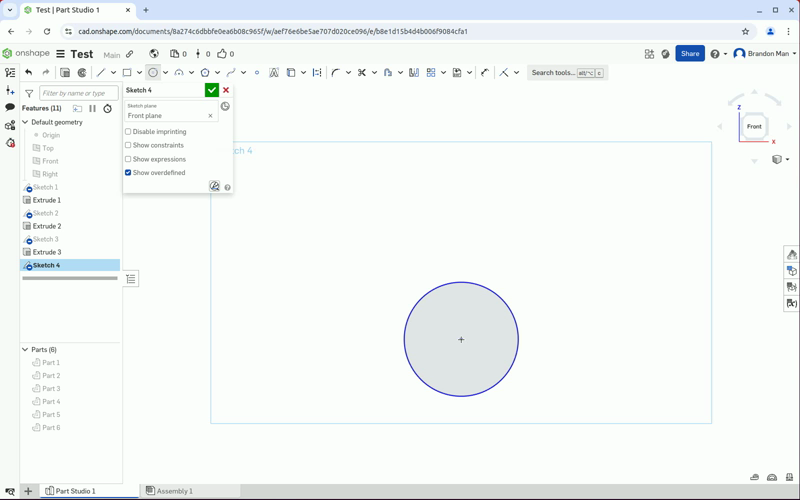
click(461, 339)
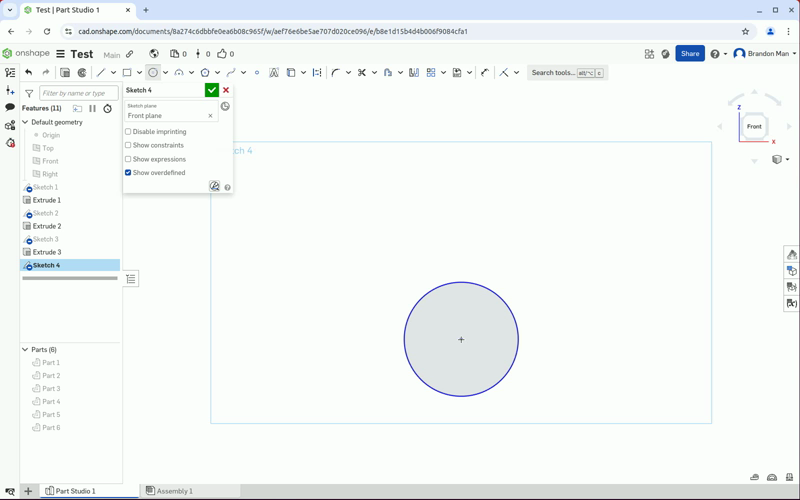
key_up(shift)
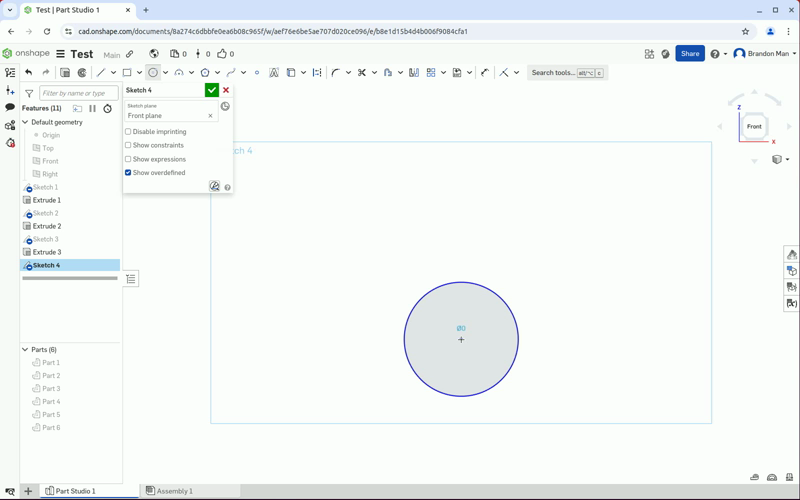
mouse_move(489, 339)
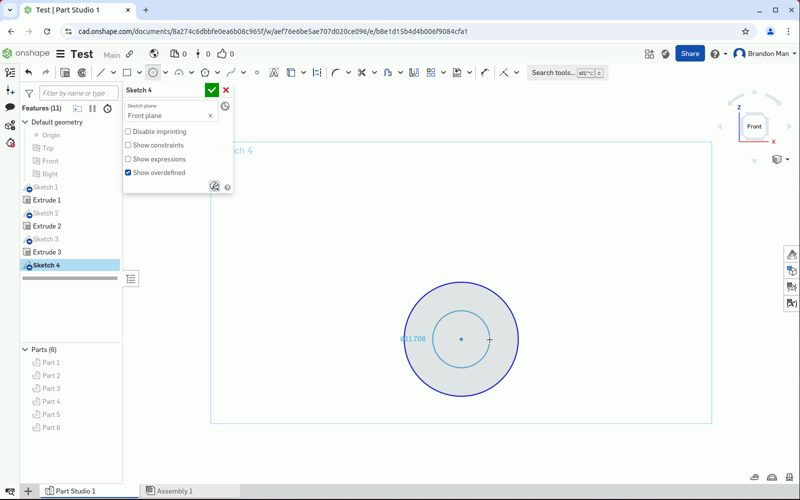
click(489, 339)
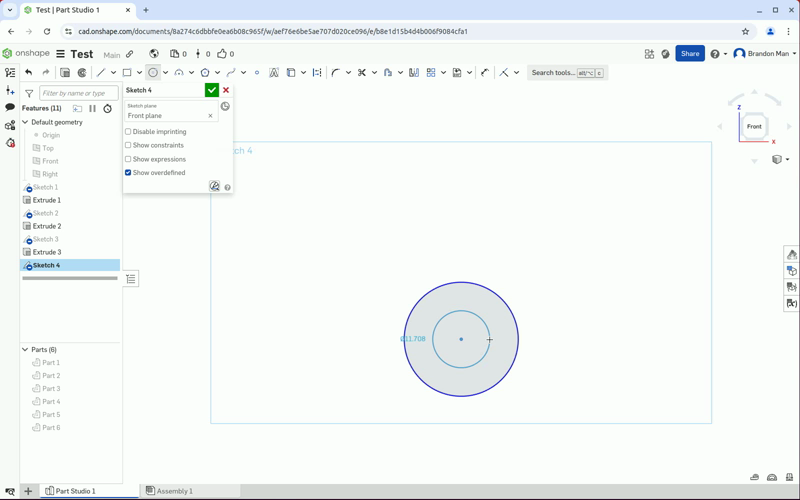
key(esc)
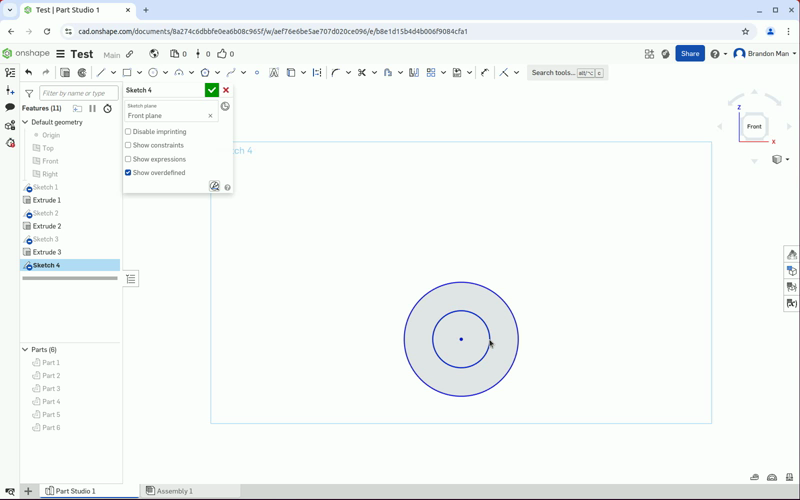
mouse_move(506, 356)
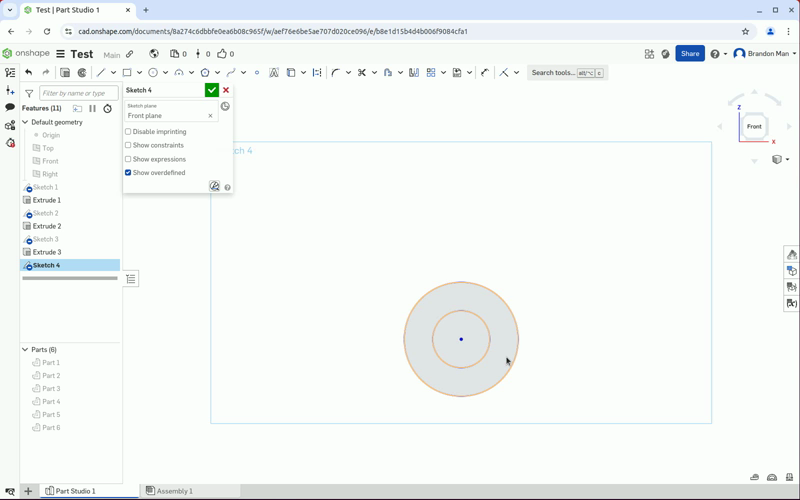
click(506, 356)
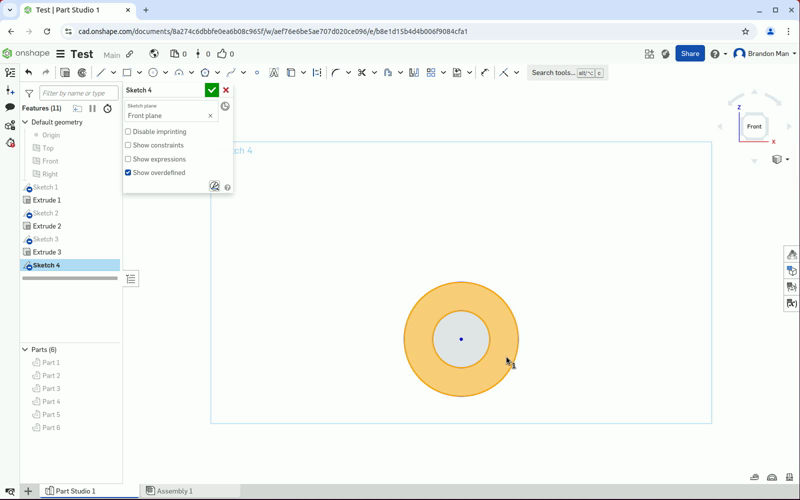
mouse_move(73, 352)
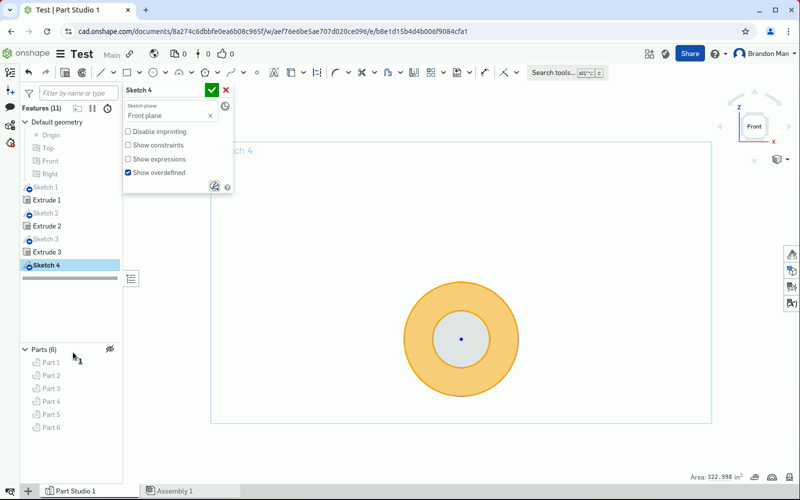
key(shift+y)
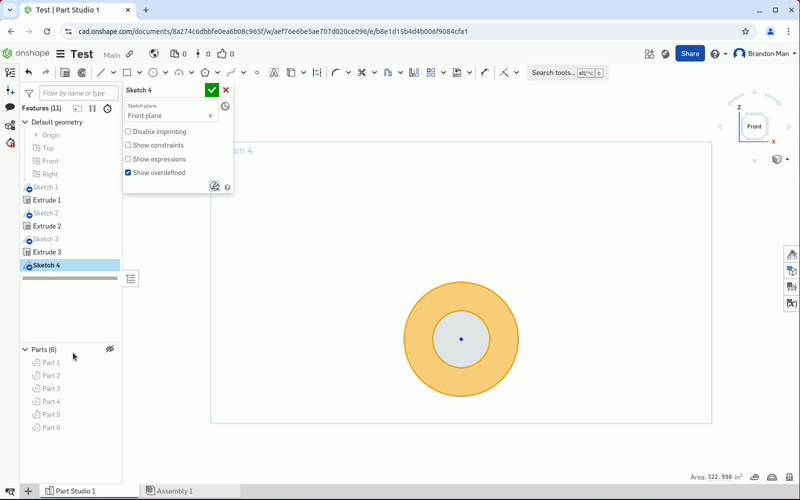
key(shift+e)
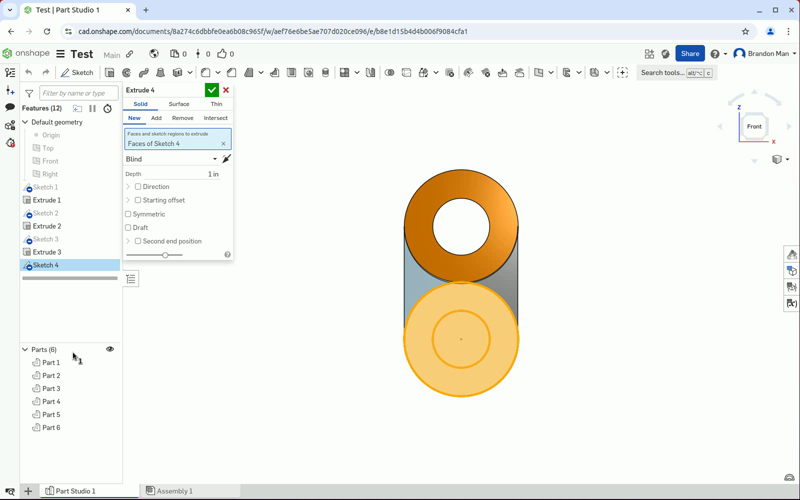
mouse_move(143, 106)
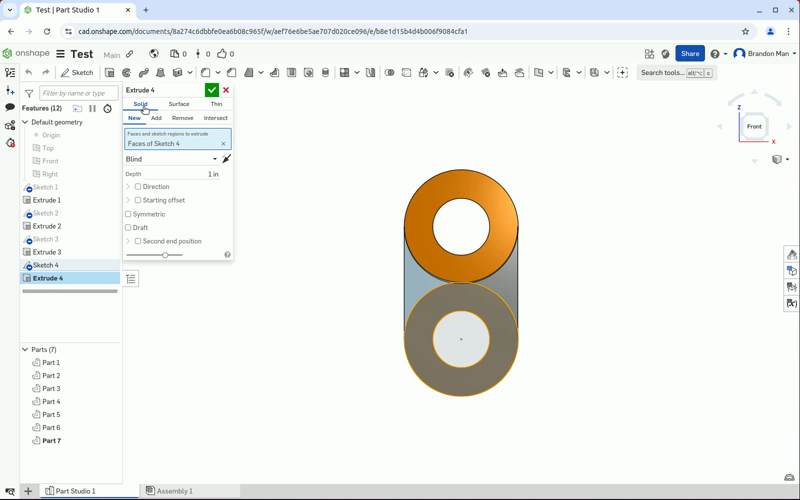
click(143, 106)
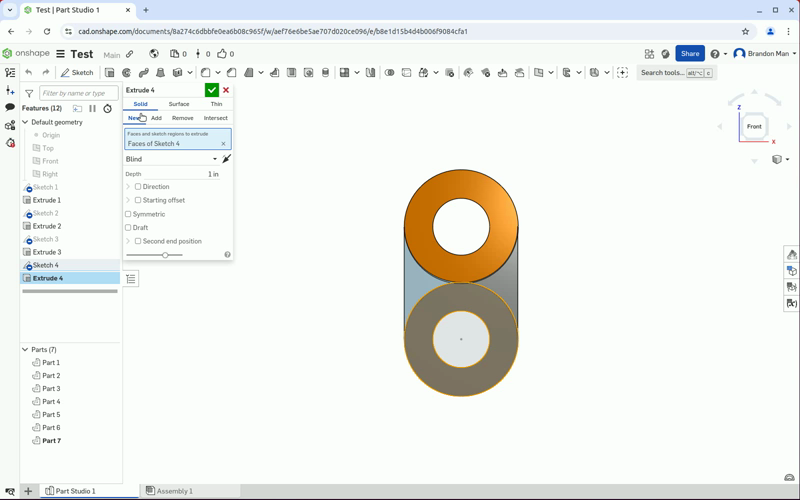
mouse_move(137, 120)
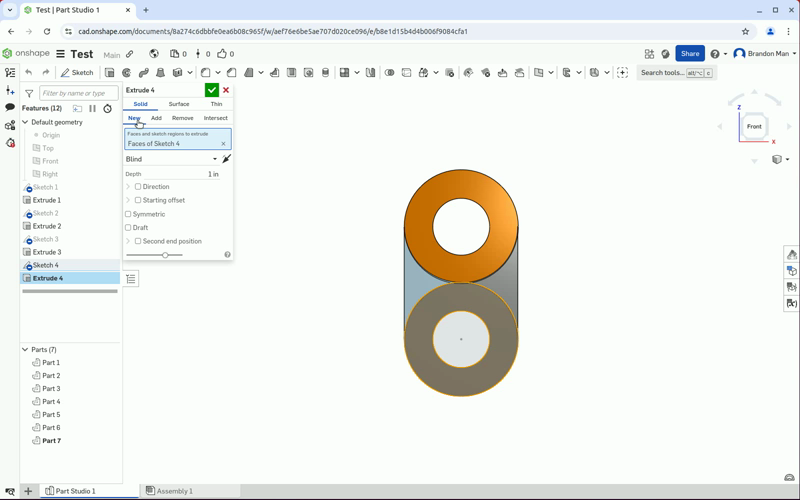
click(137, 120)
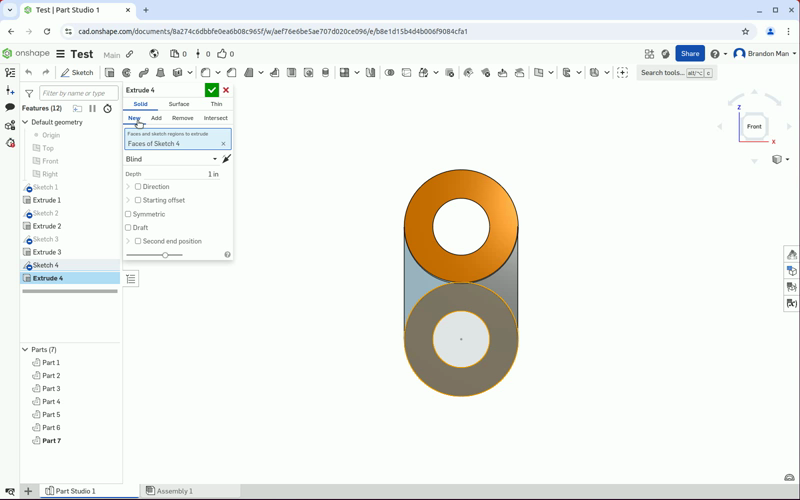
key(tab, 4)
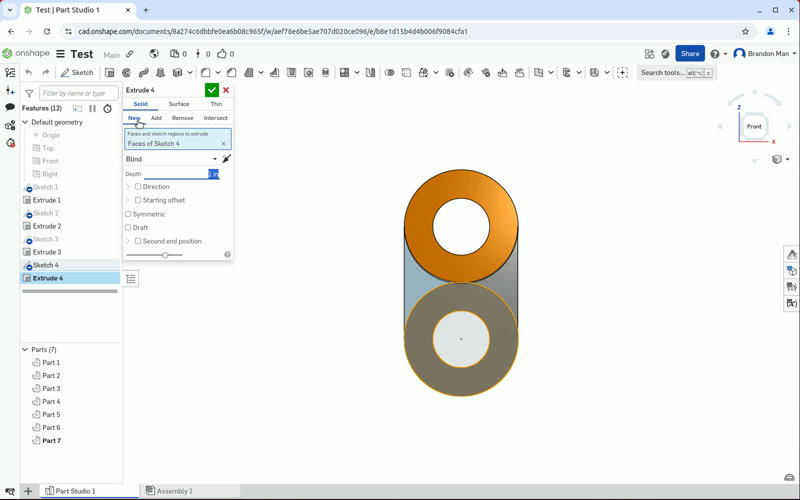
text(2.407)
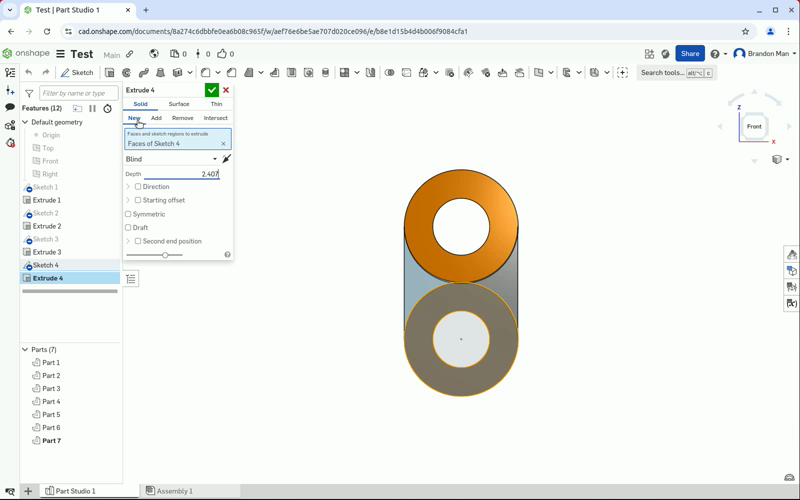
key(enter)
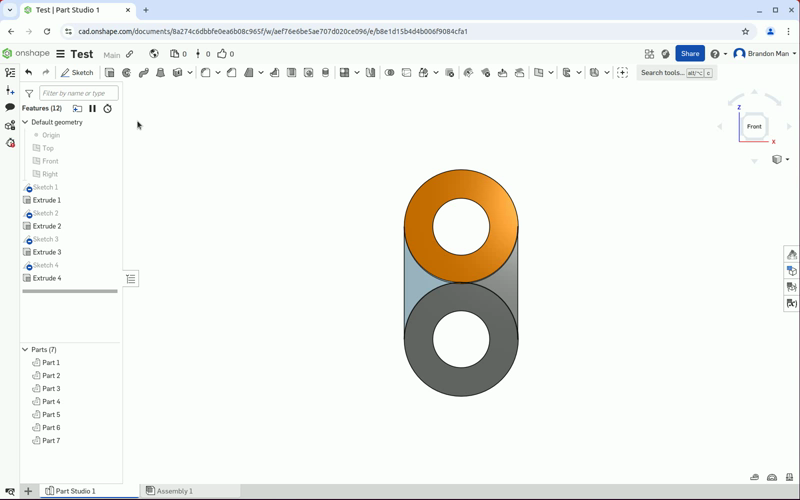
key(shift+h)
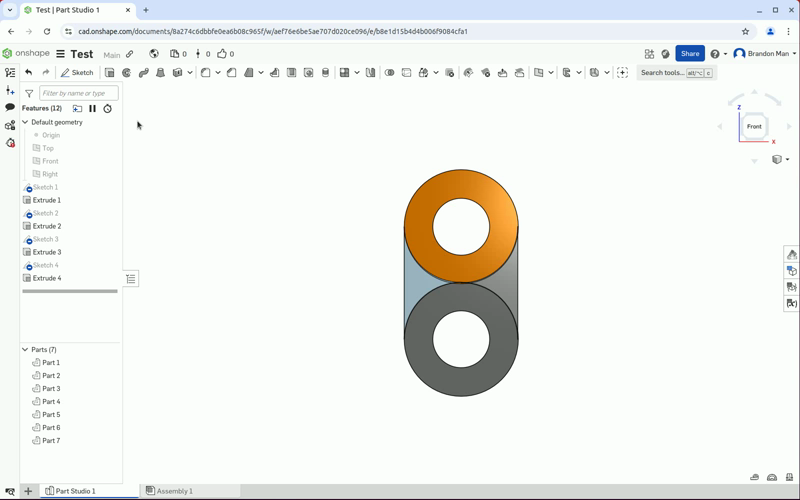
key(shift+h)
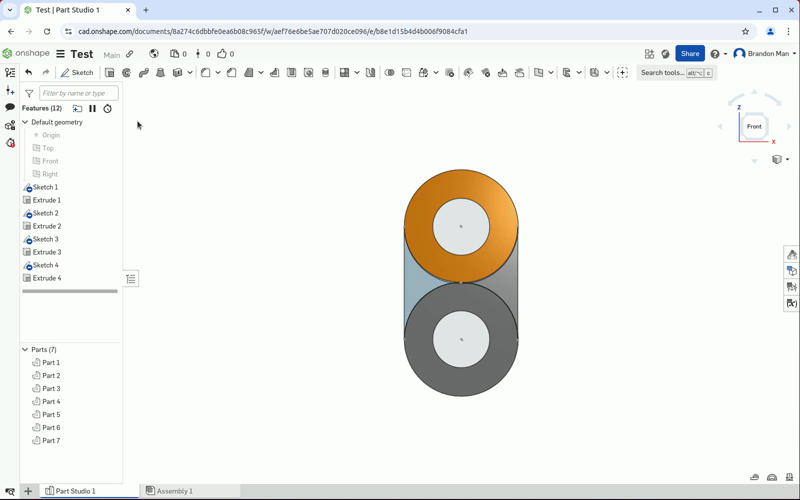
key(shift+7)
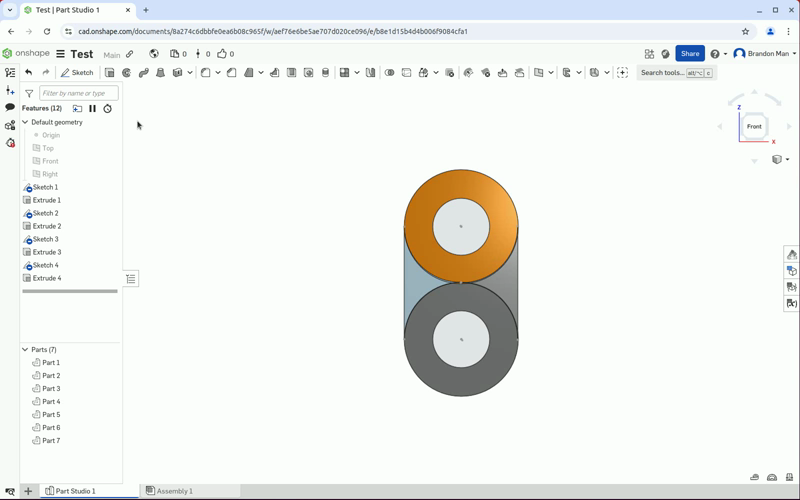
key(left, 2)
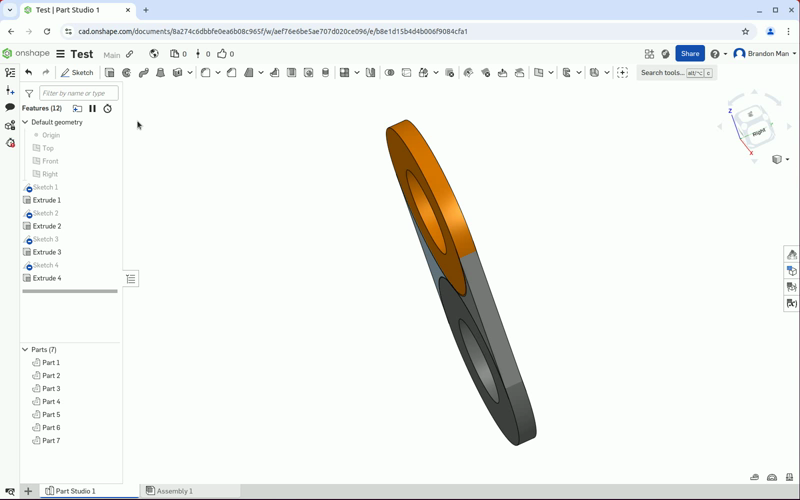
key(down, 2)
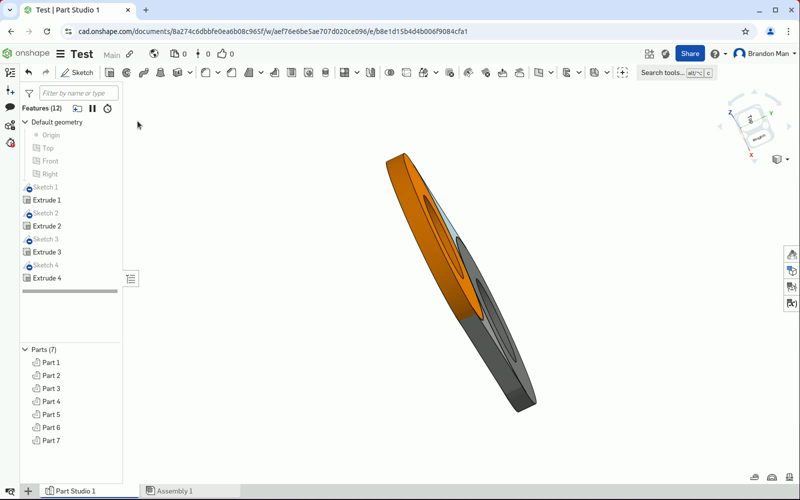
key(up, 2)
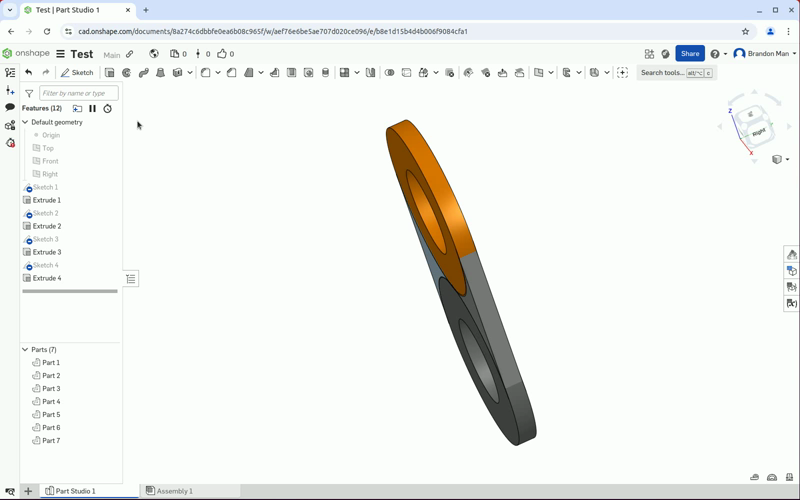
key(right, 2)
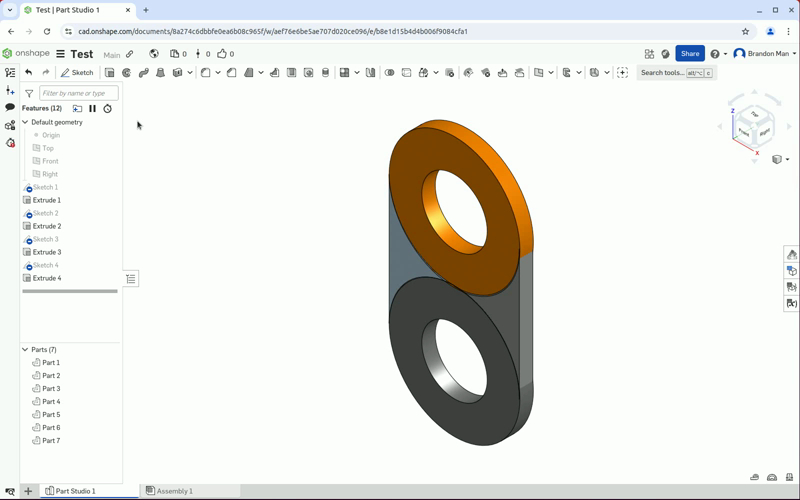
mouse_move(73, 189)
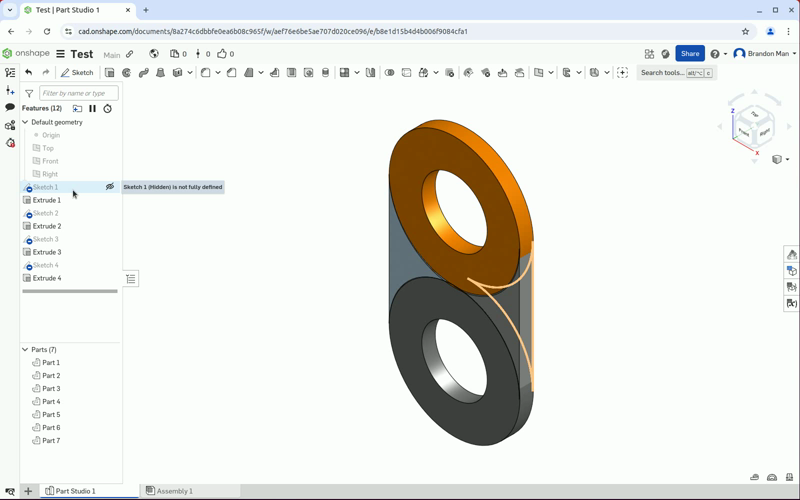
click(73, 189)